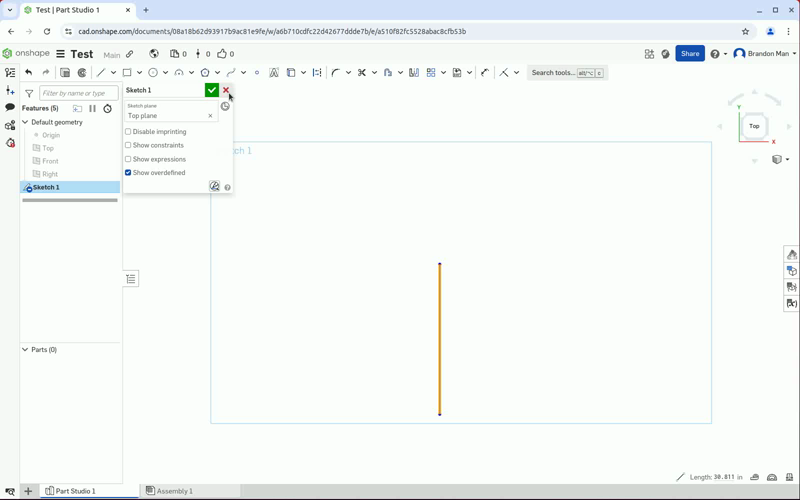
key(shift+h)
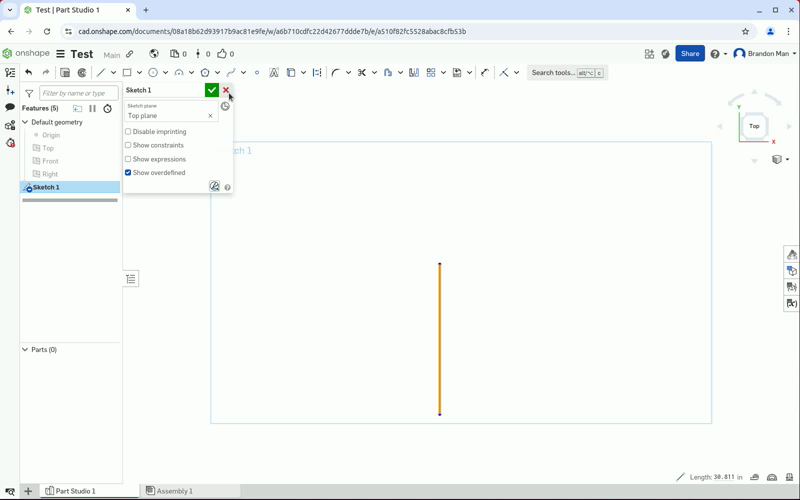
key(shift+s)
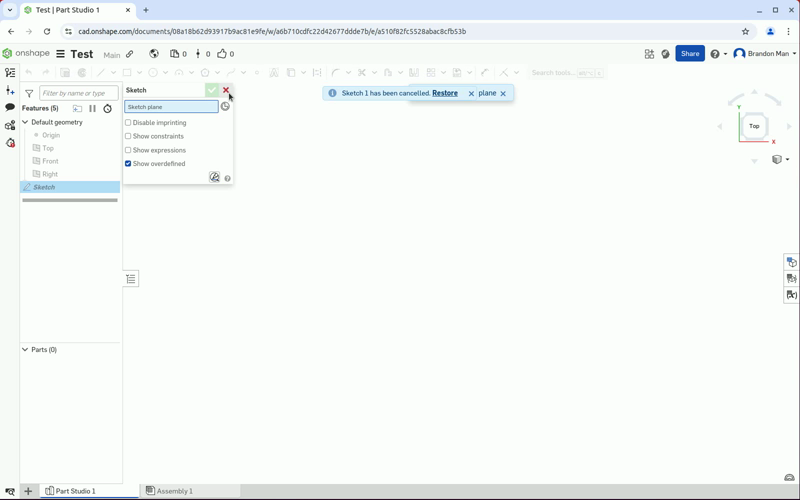
mouse_move(73, 150)
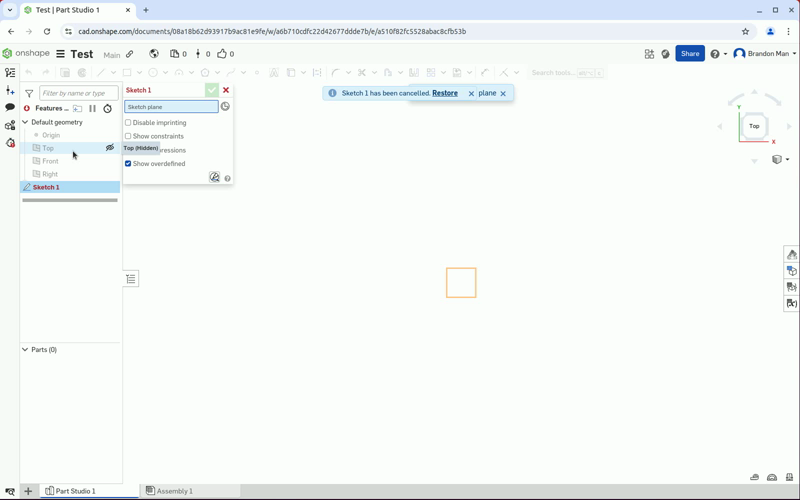
click(73, 150)
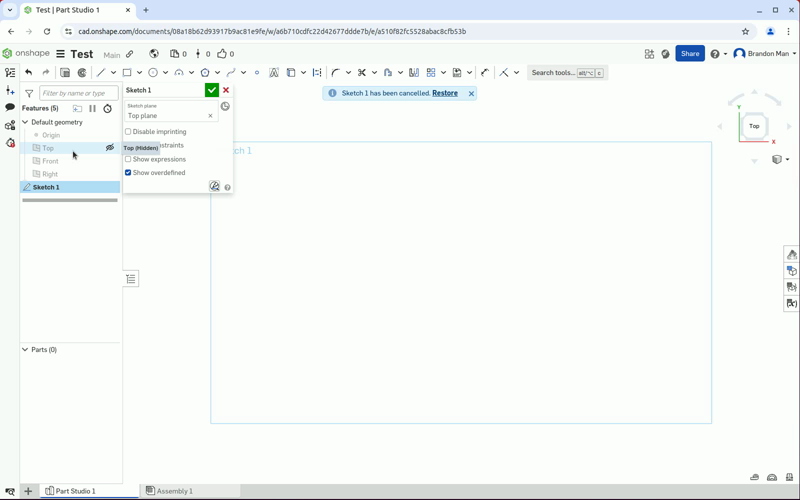
mouse_move(73, 352)
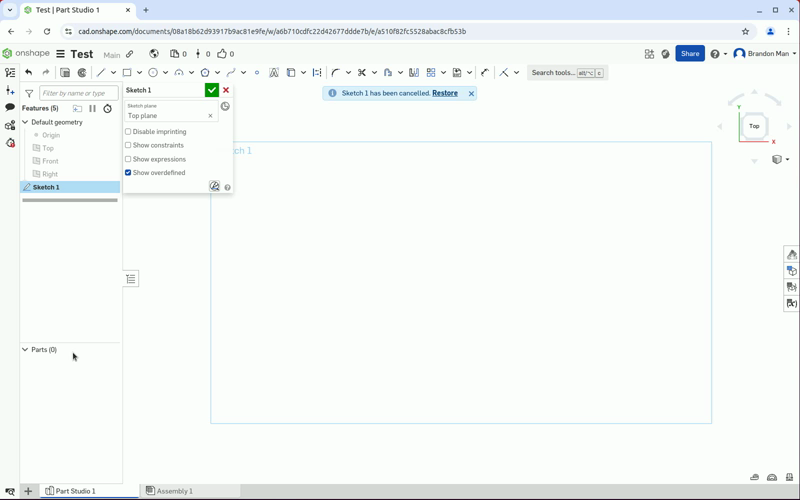
key(y)
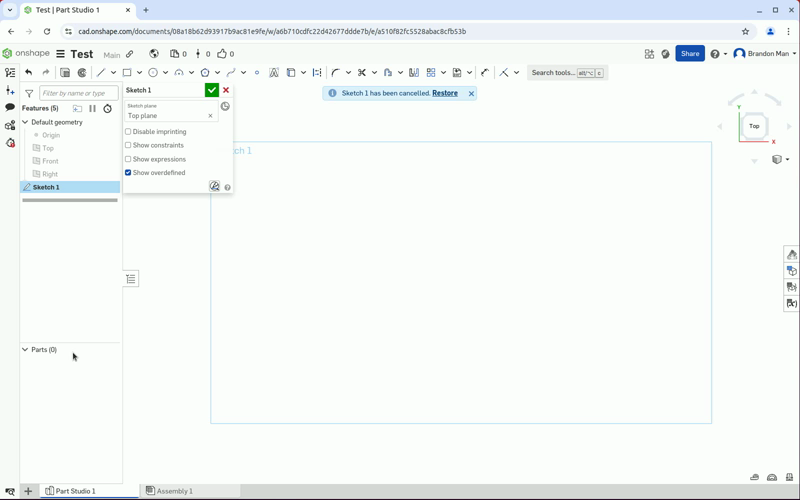
key(a)
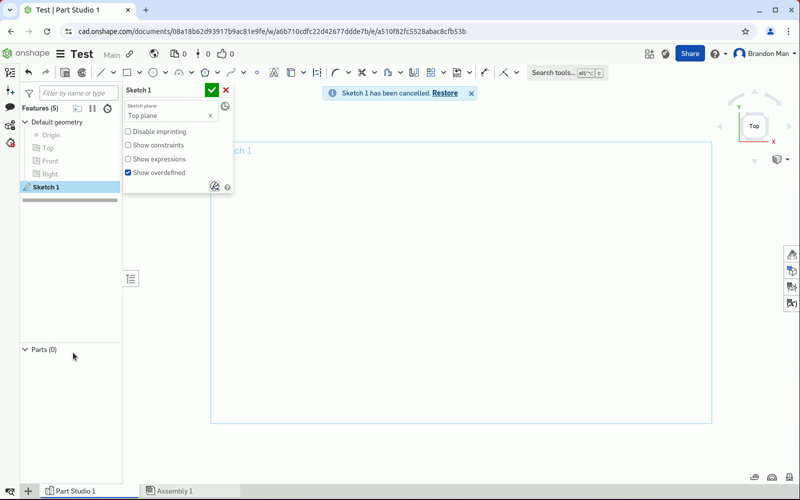
key_down(shift)
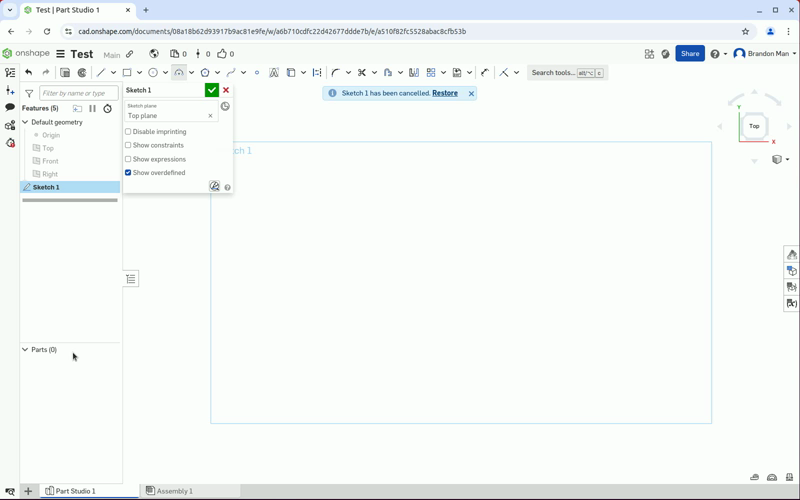
mouse_move(390, 285)
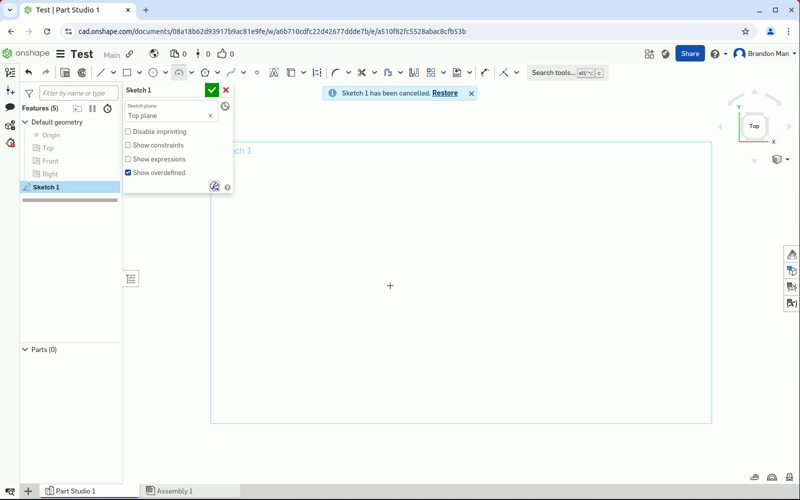
click(390, 285)
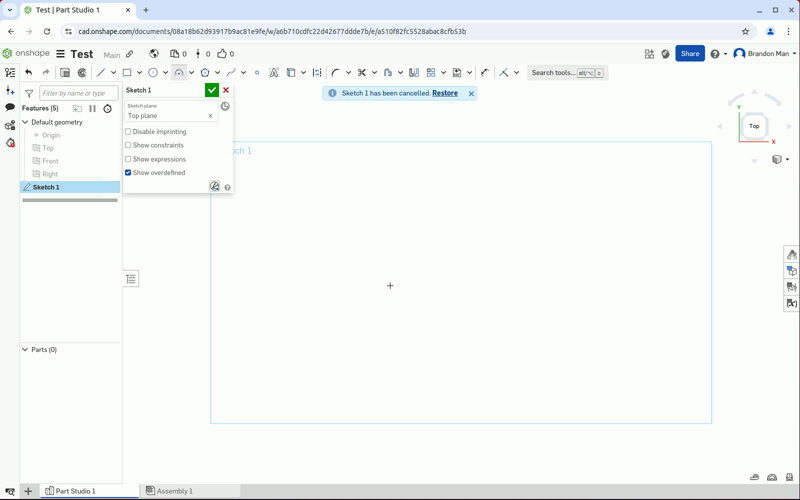
key_up(shift)
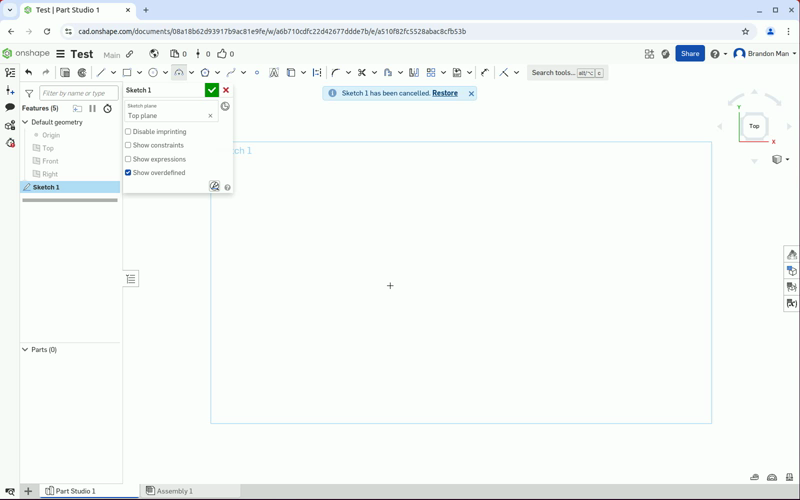
key_down(shift)
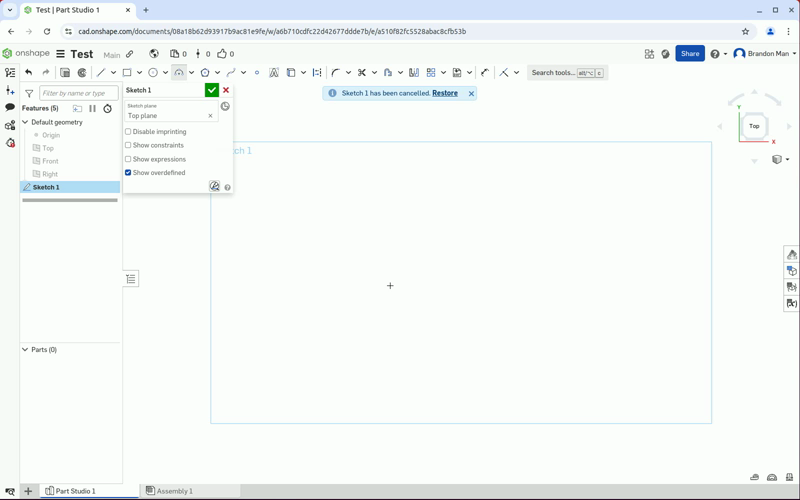
mouse_move(444, 352)
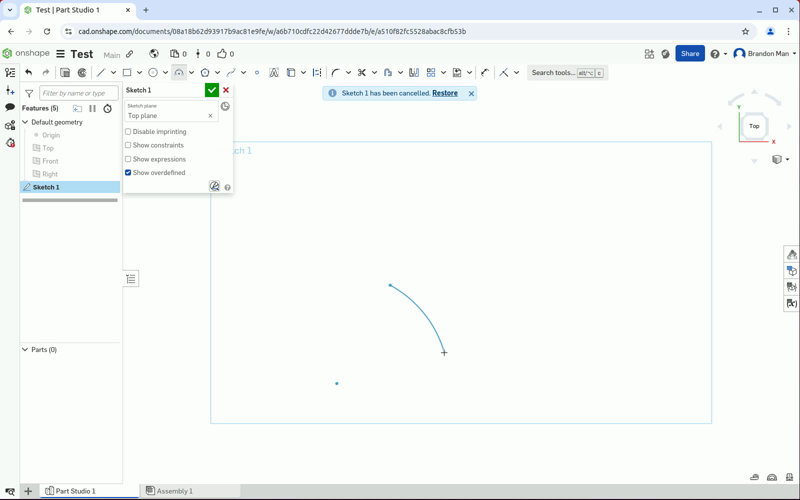
click(444, 352)
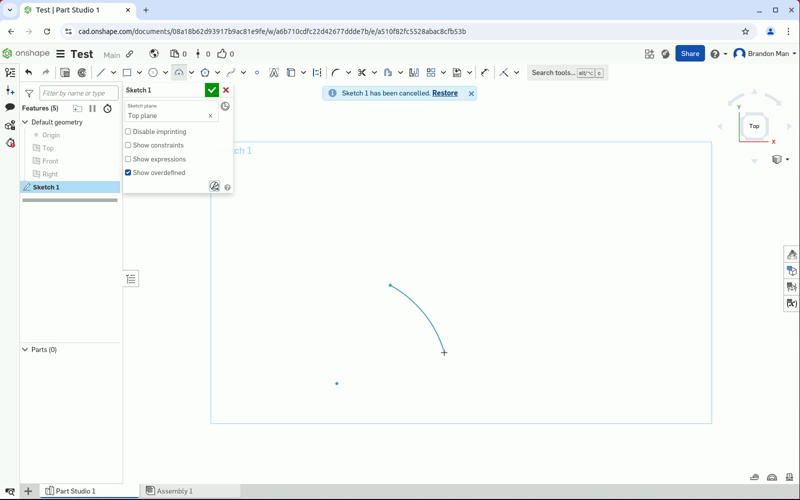
mouse_move(405, 327)
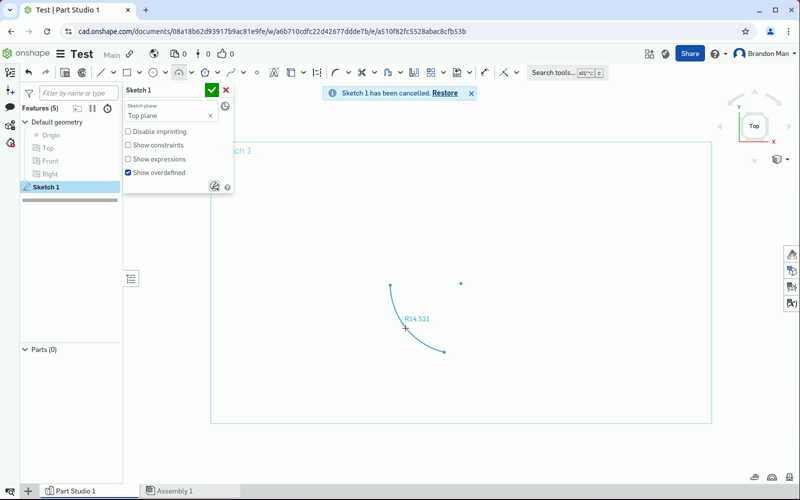
click(405, 327)
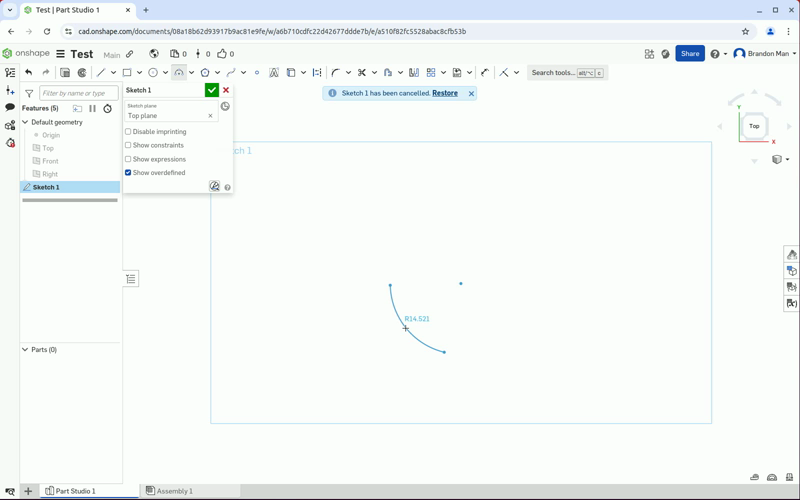
key_up(shift)
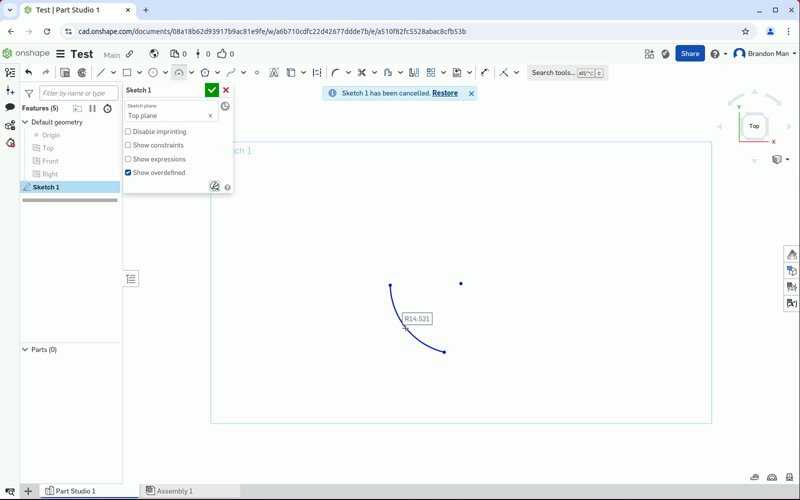
key(esc)
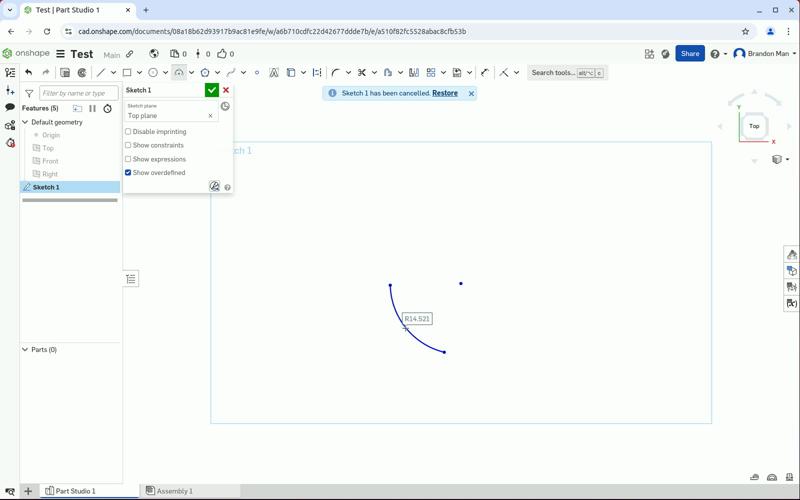
key(l)
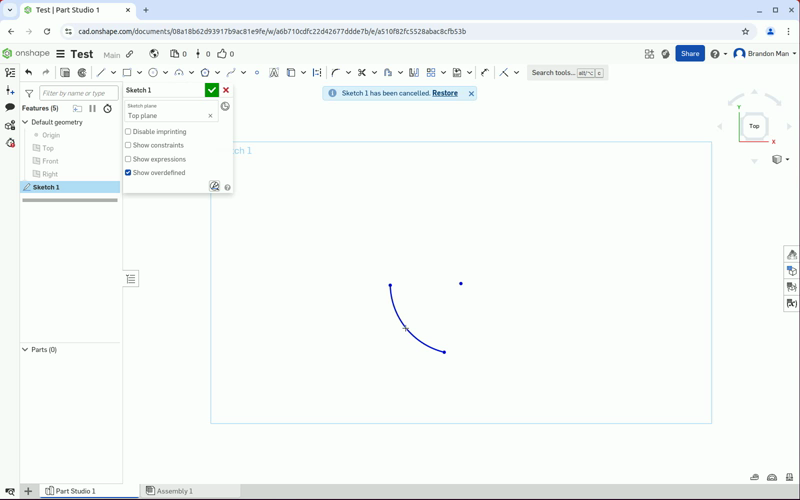
mouse_move(444, 352)
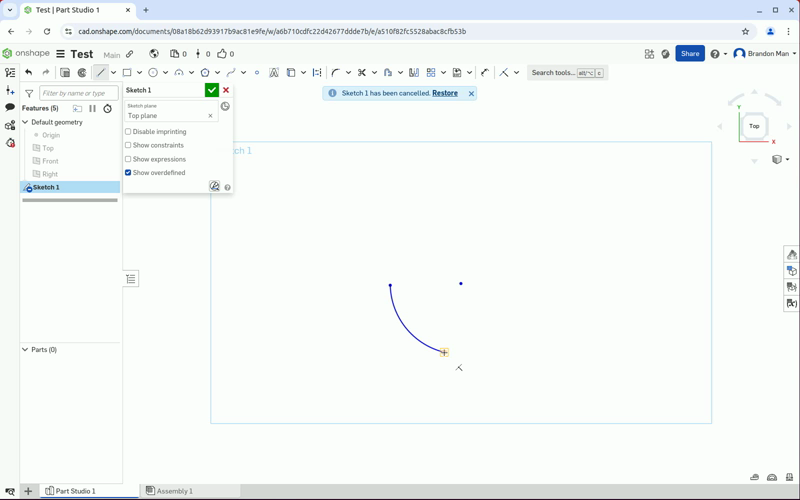
click(444, 352)
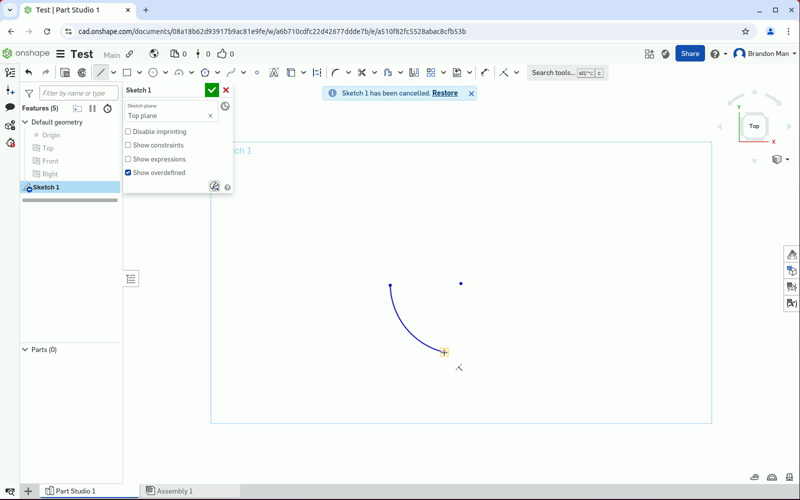
key_down(shift)
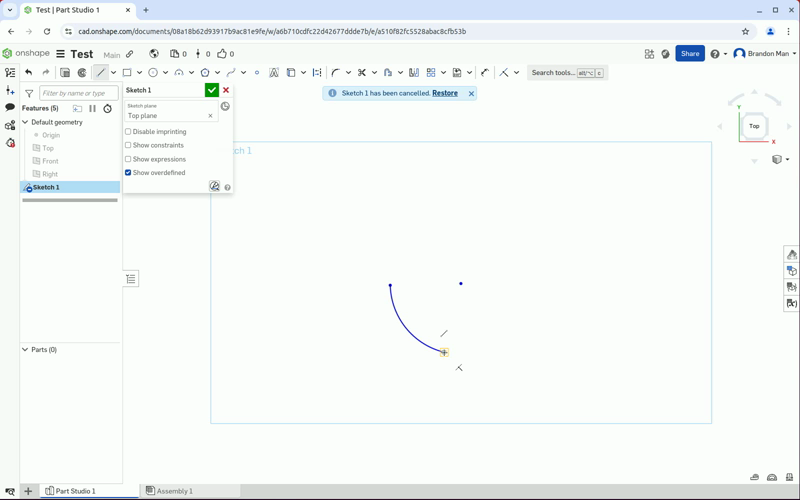
mouse_move(474, 352)
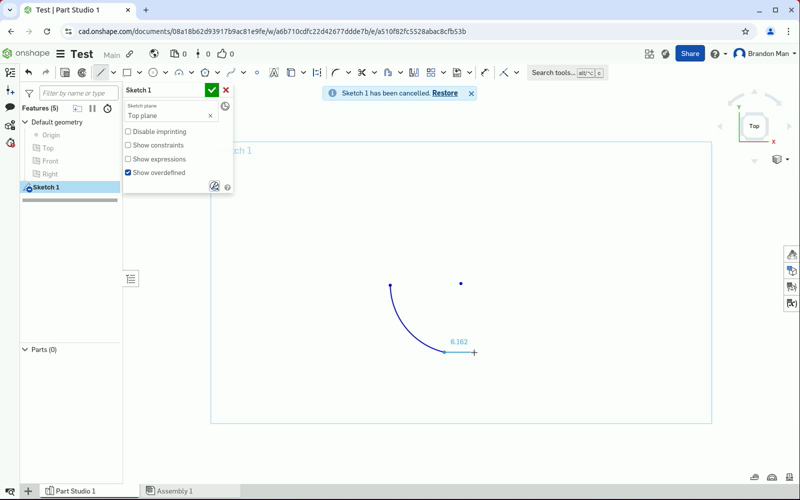
mouse_move(456, 352)
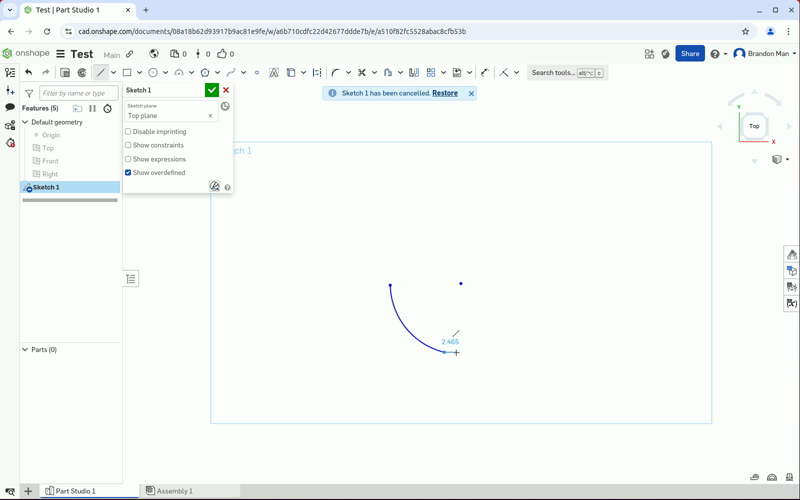
click(456, 352)
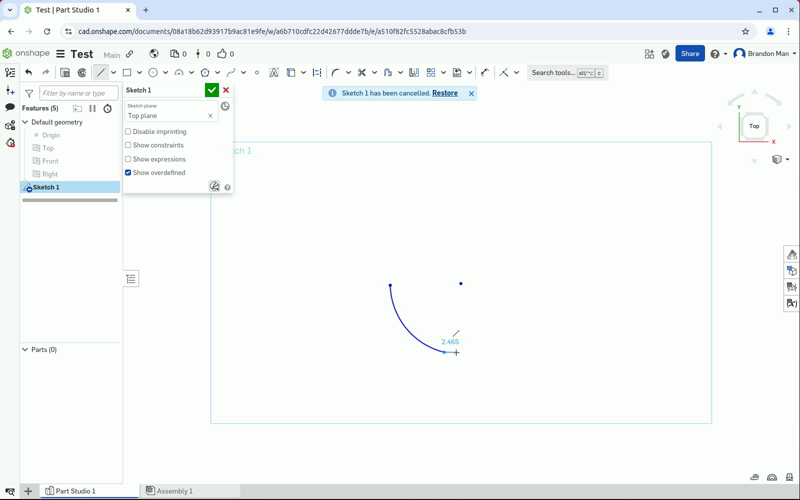
key_up(shift)
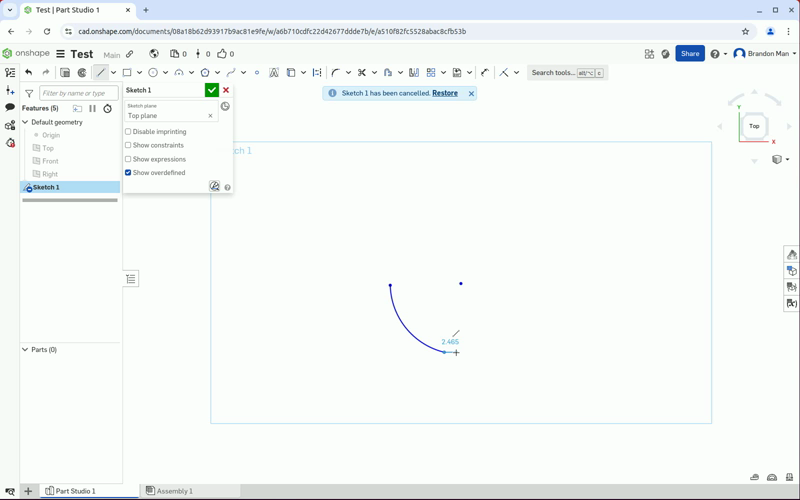
key_down(shift)
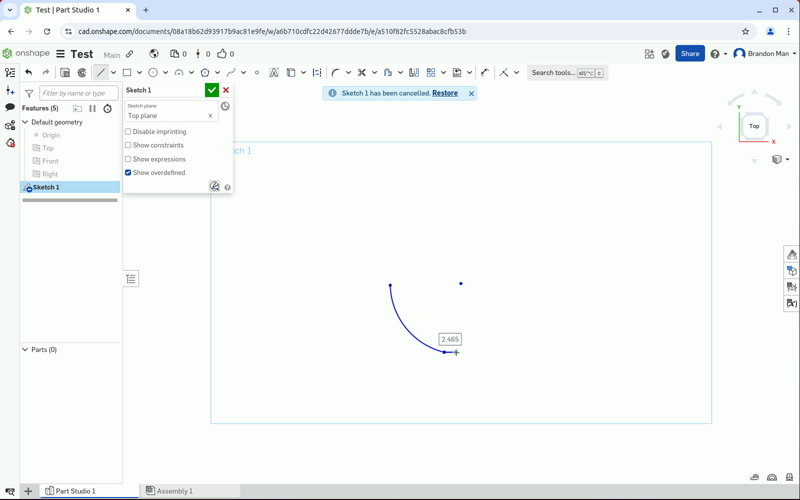
mouse_move(486, 352)
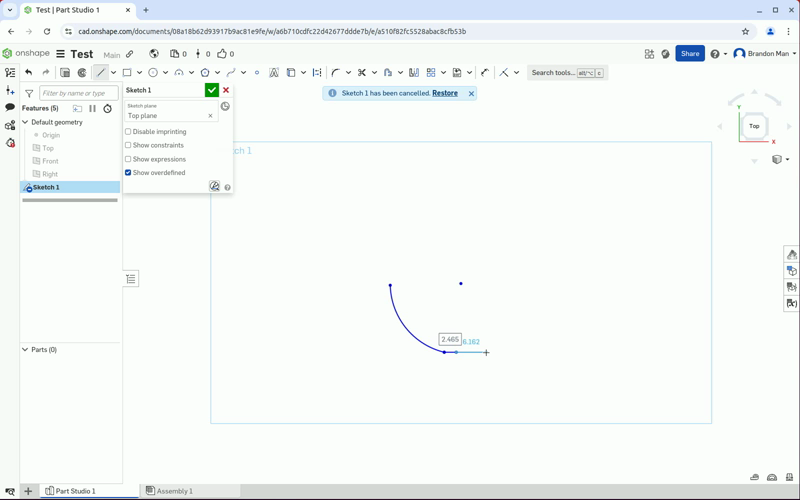
mouse_move(466, 352)
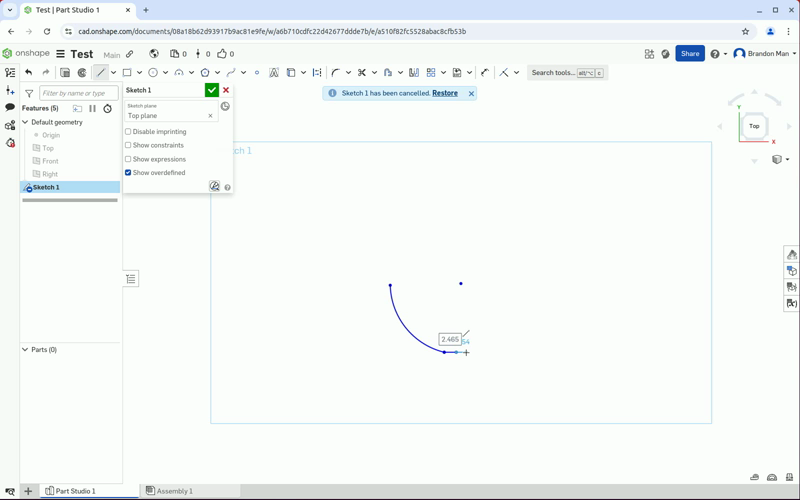
click(466, 352)
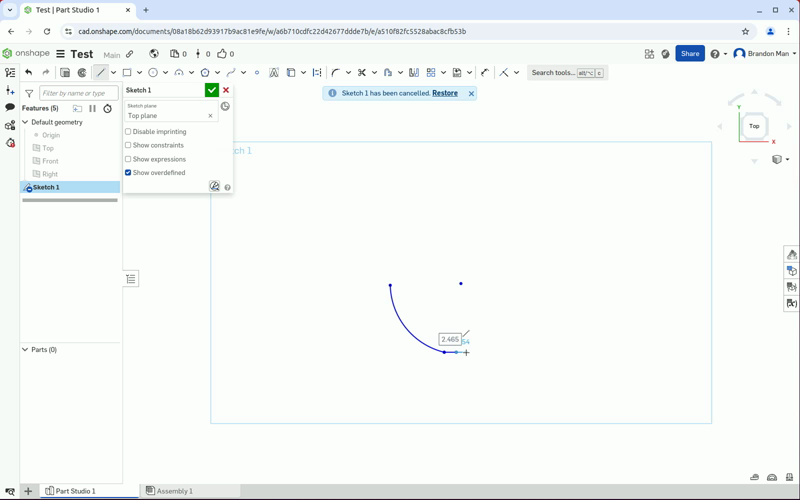
key_up(shift)
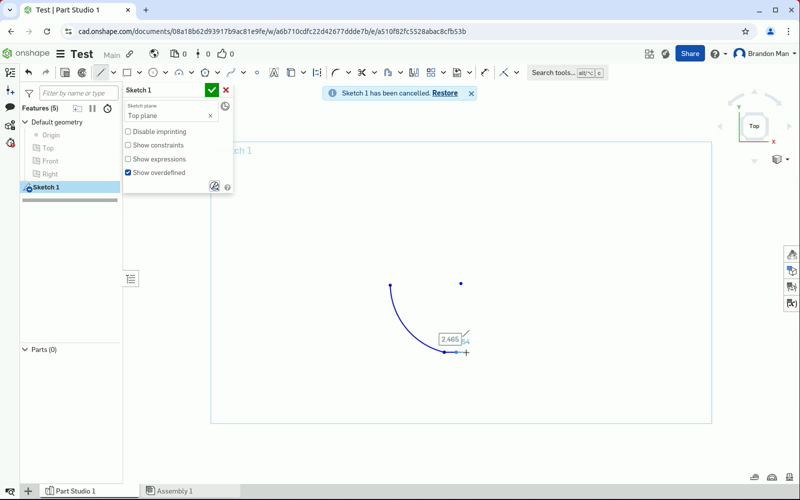
key_down(shift)
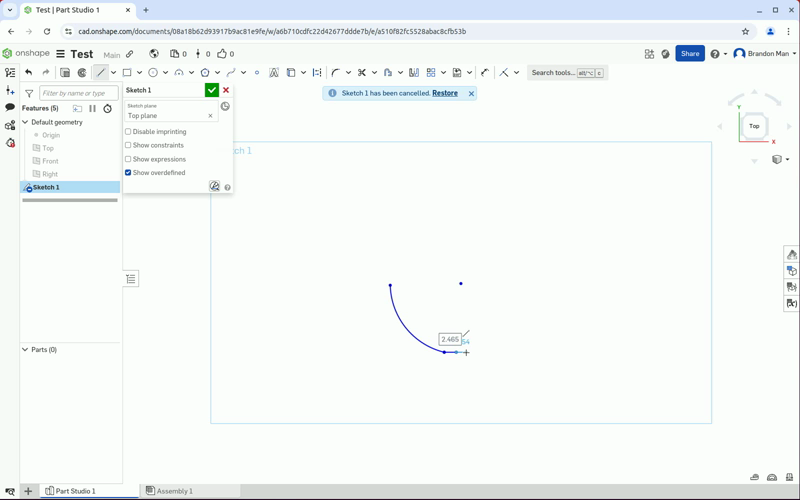
mouse_move(496, 352)
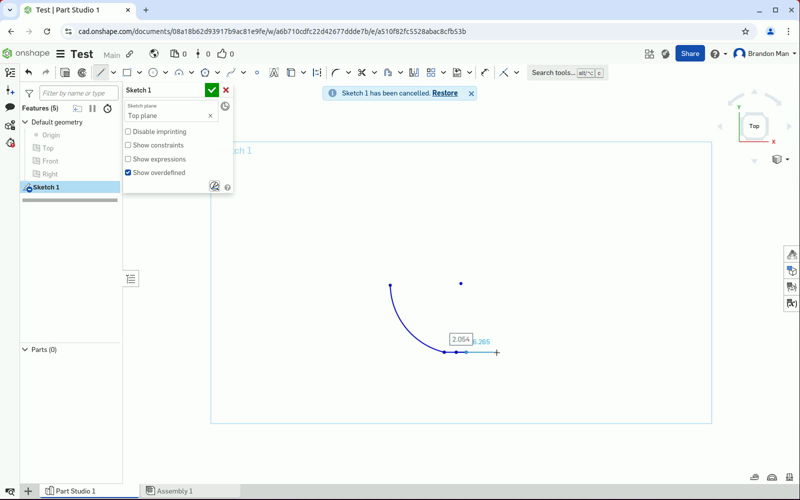
mouse_move(478, 352)
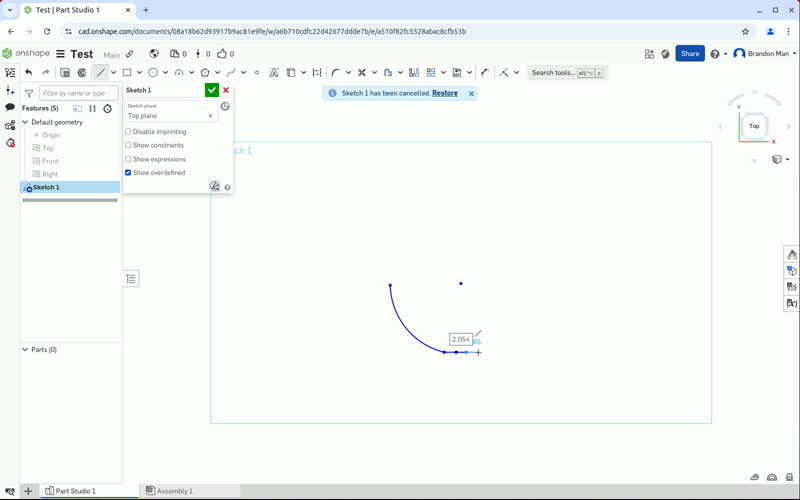
click(478, 352)
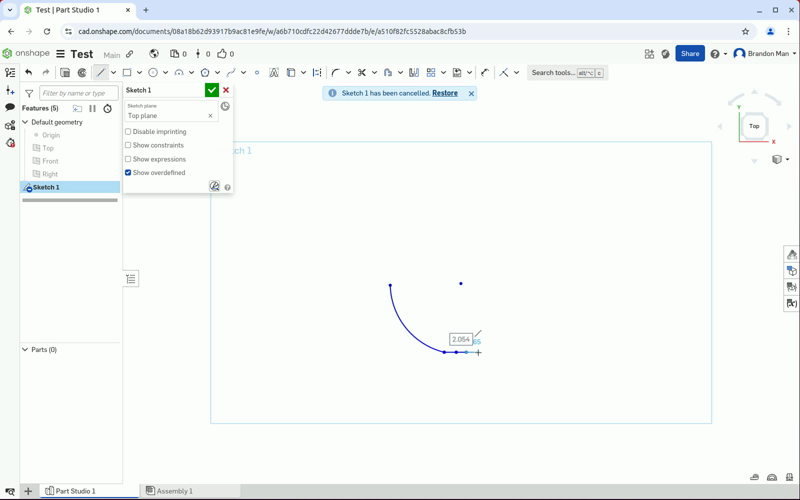
key_up(shift)
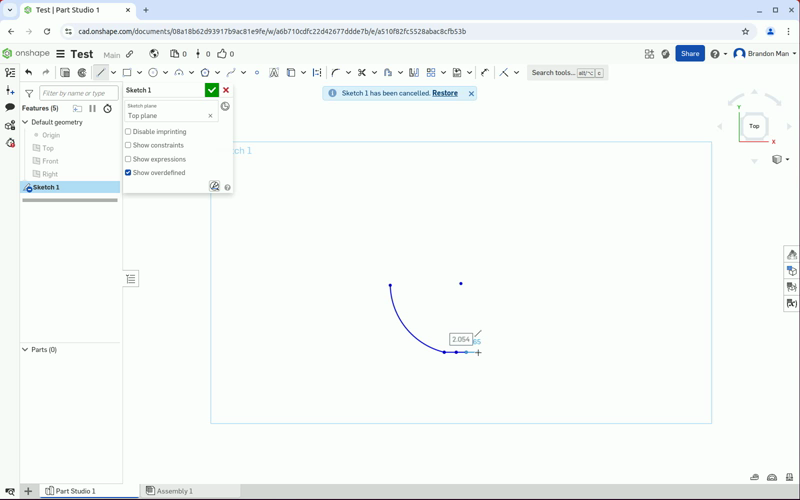
key(esc)
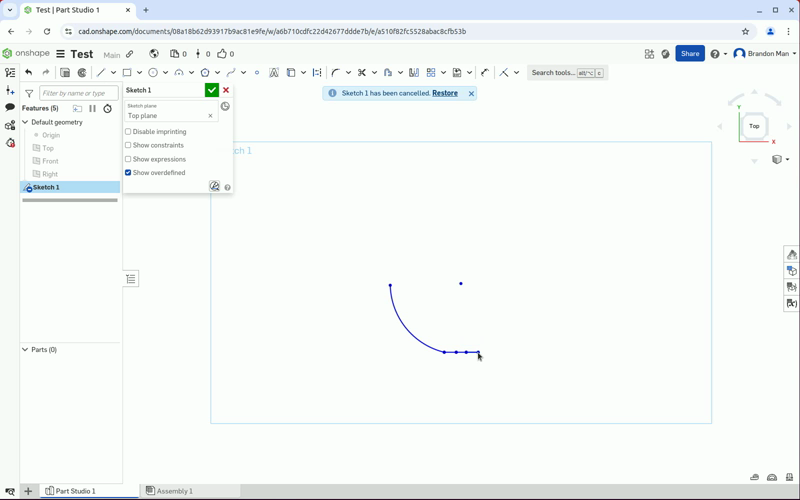
key(a)
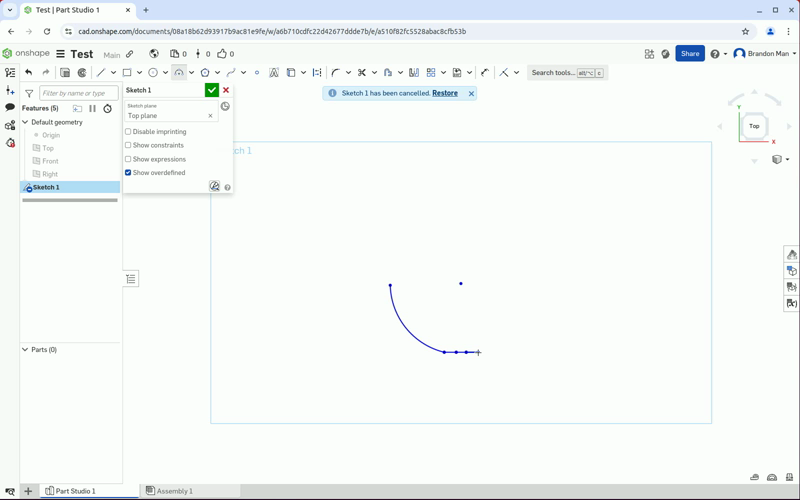
mouse_move(478, 352)
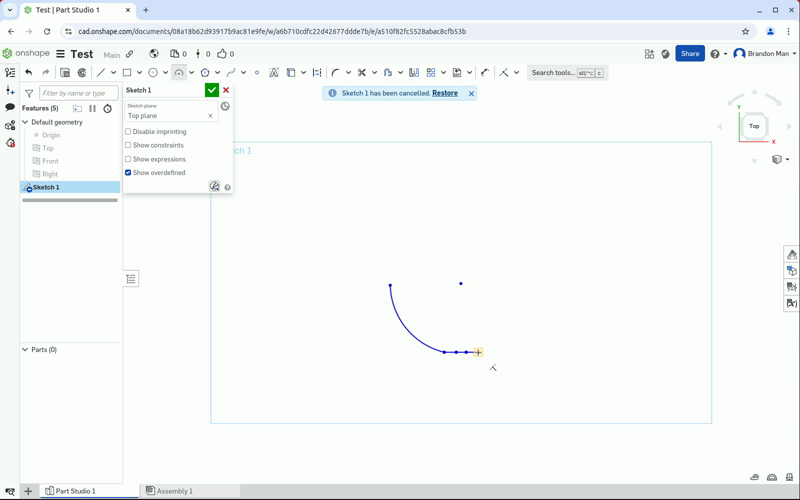
click(478, 352)
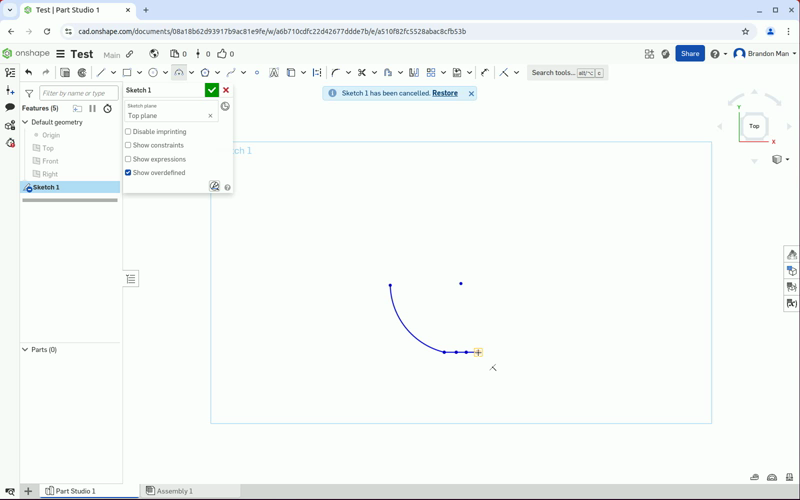
key_down(shift)
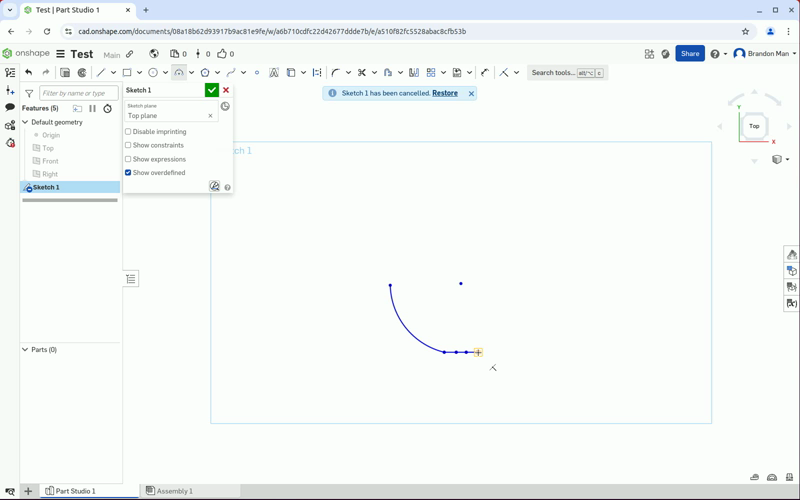
mouse_move(531, 282)
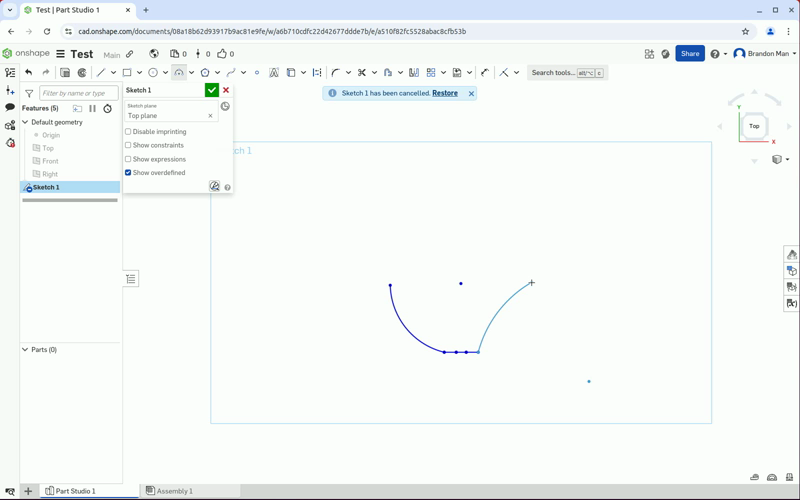
click(531, 282)
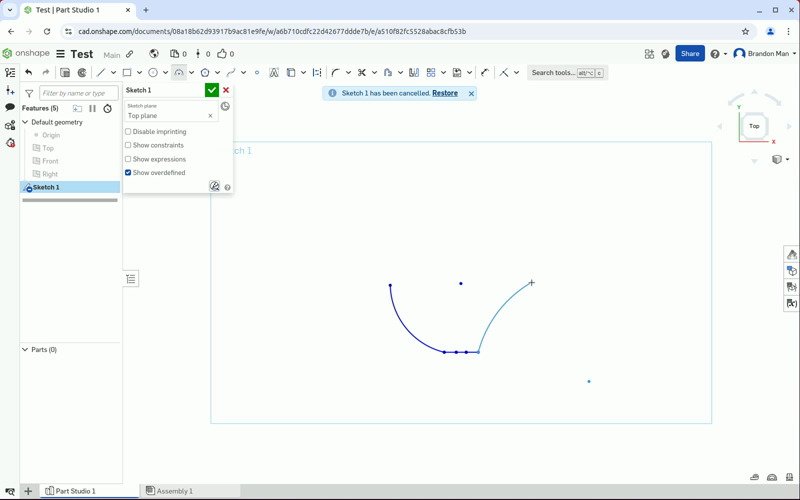
mouse_move(517, 326)
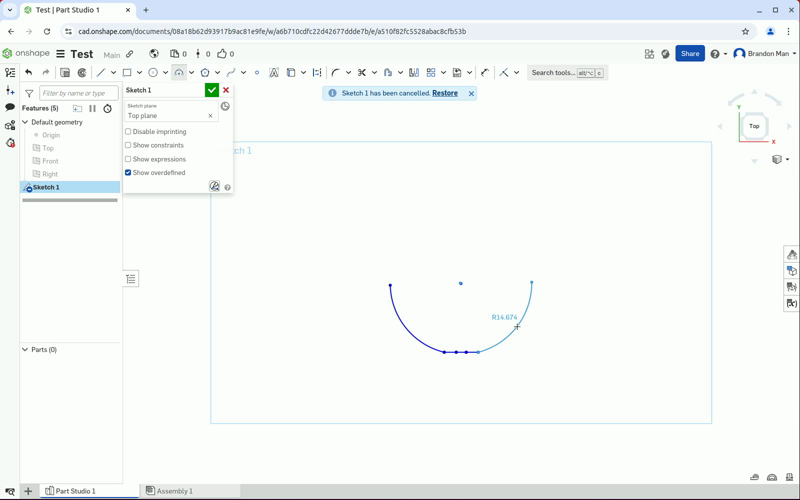
click(517, 326)
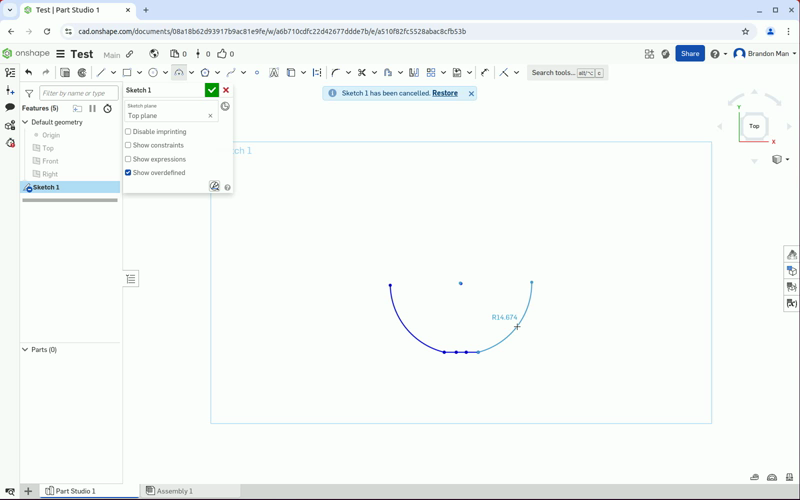
key_up(shift)
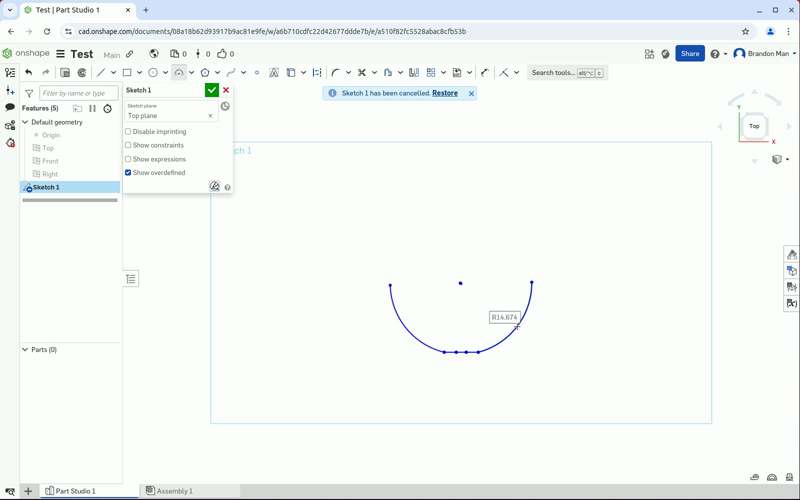
key(esc)
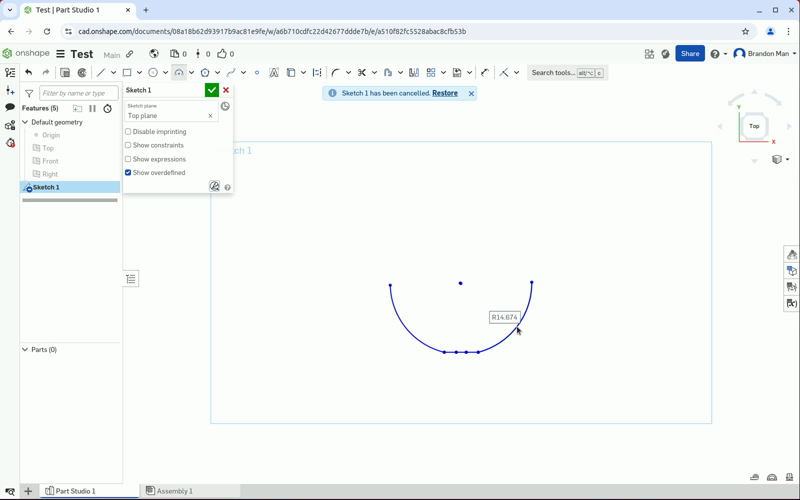
key(l)
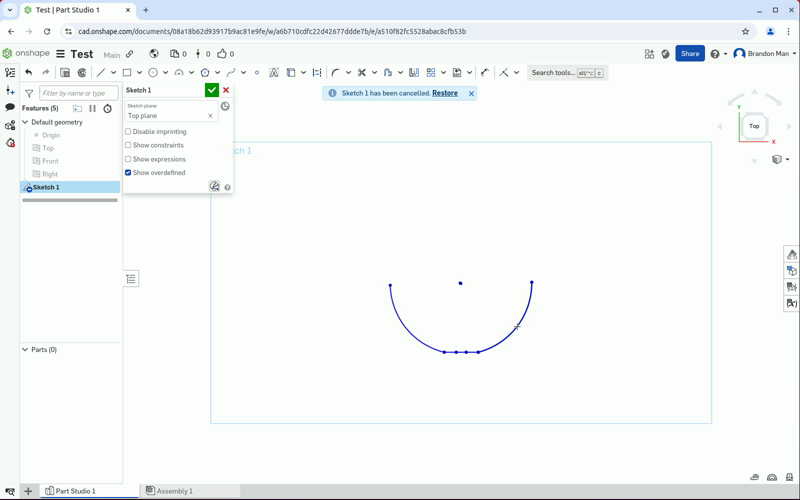
mouse_move(531, 282)
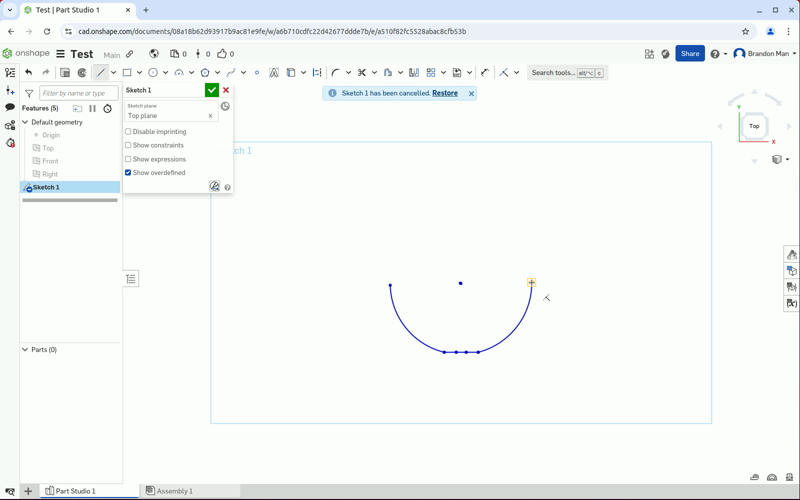
click(531, 282)
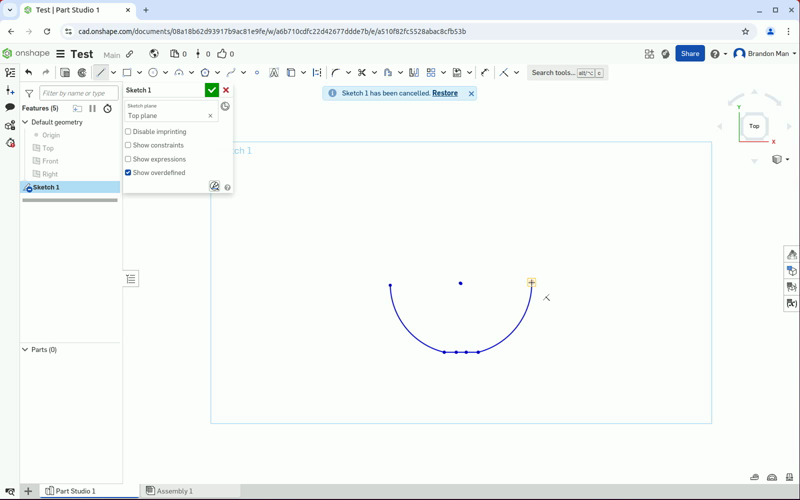
key_down(shift)
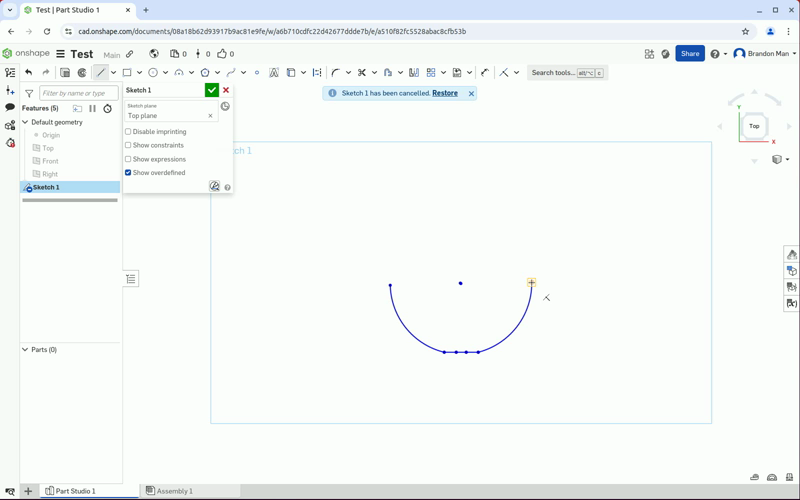
mouse_move(531, 170)
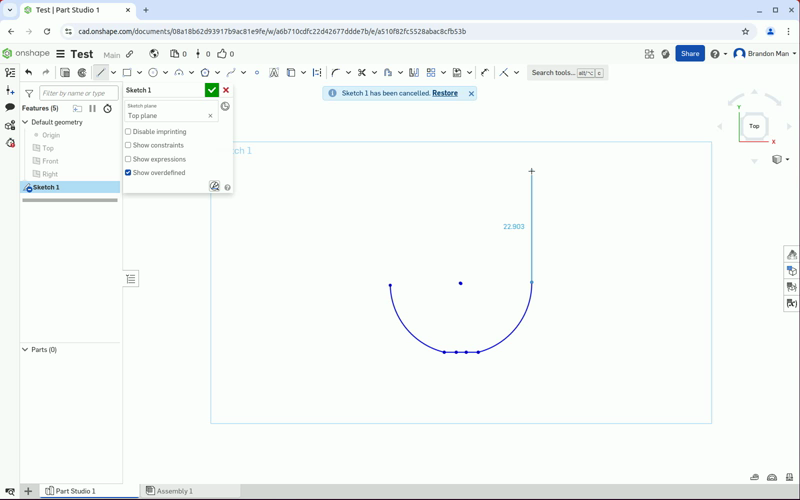
click(531, 170)
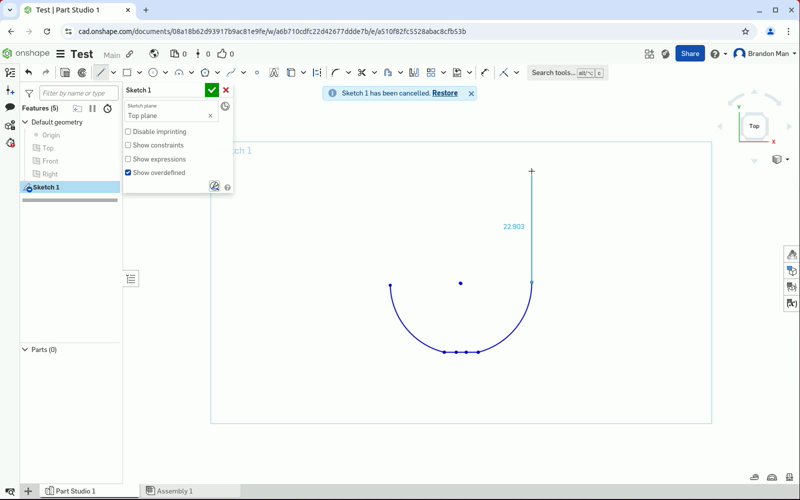
key_up(shift)
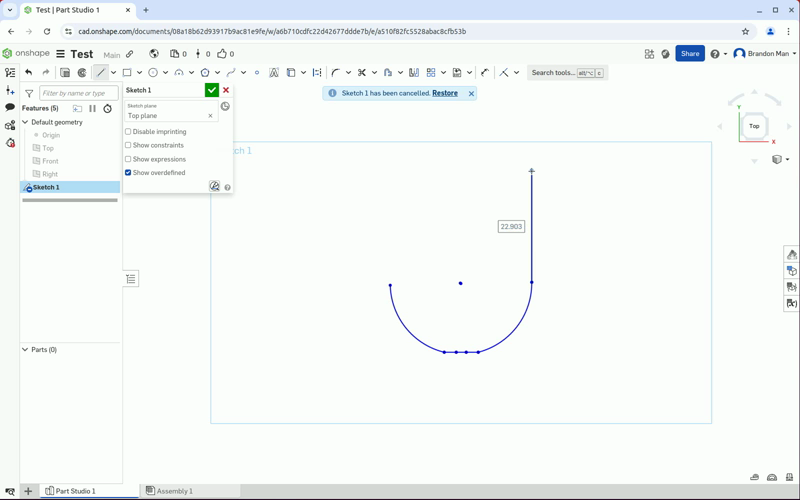
key_down(shift)
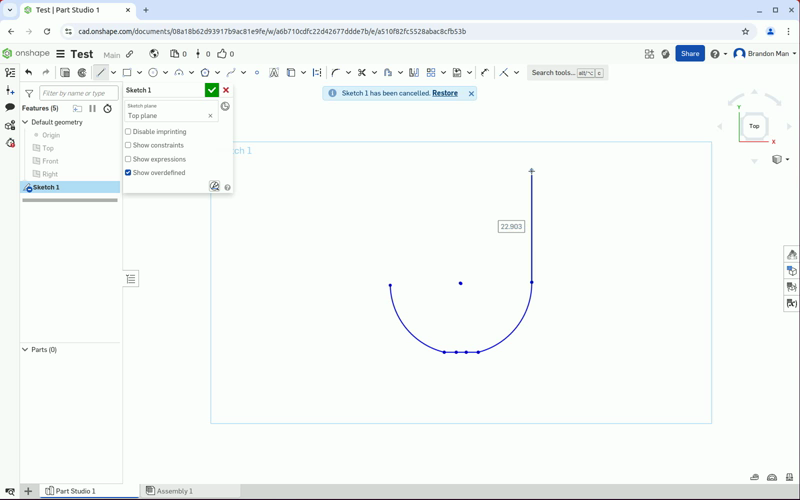
mouse_move(433, 170)
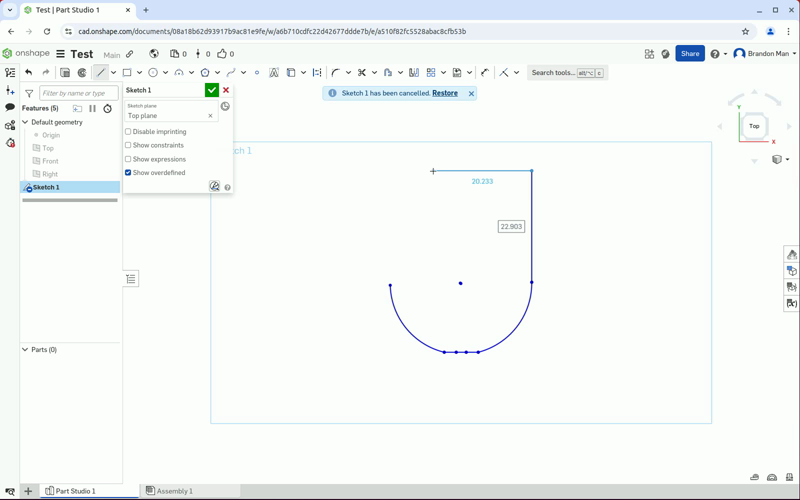
click(433, 170)
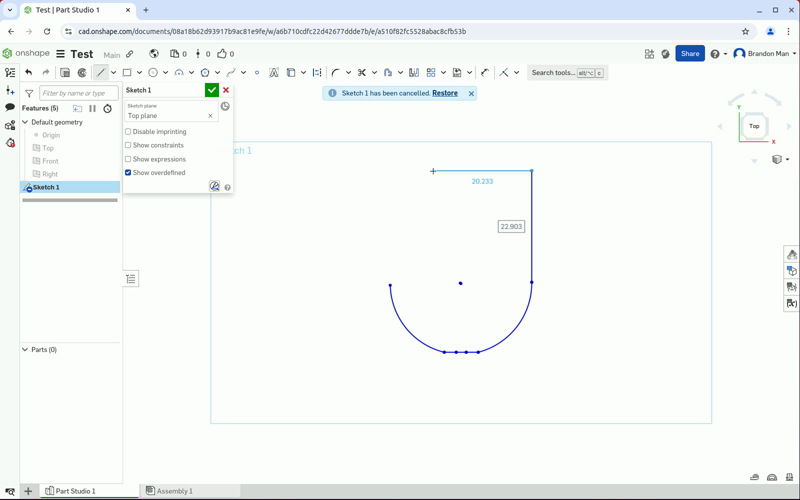
key_up(shift)
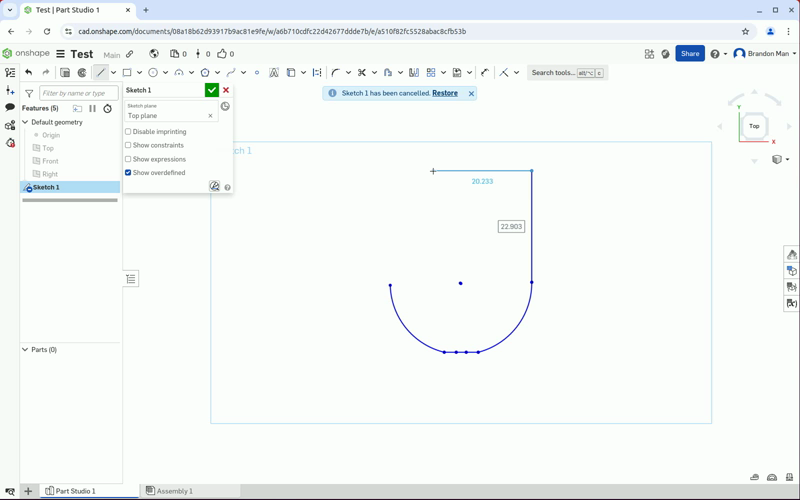
key(esc)
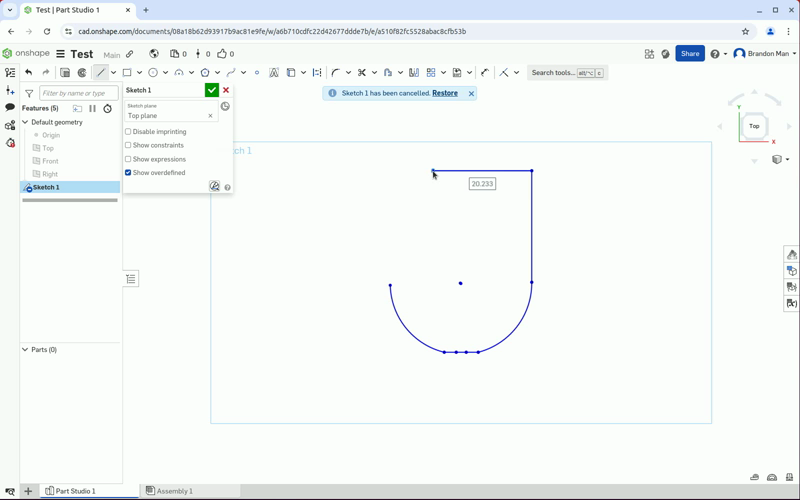
key(a)
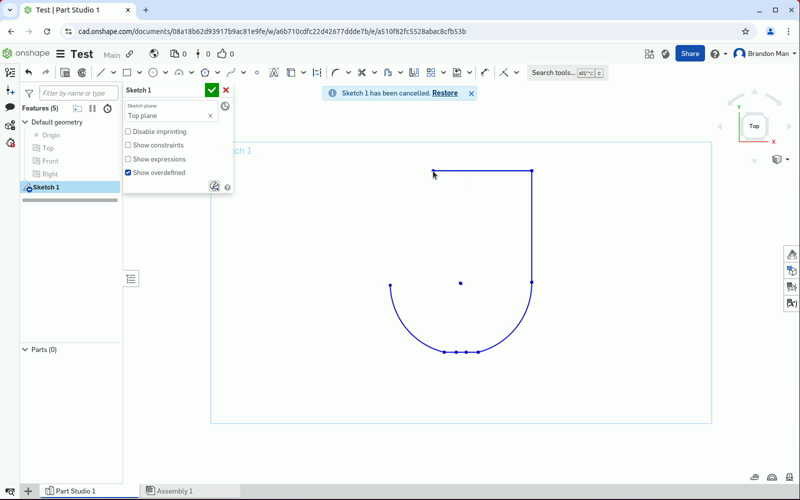
mouse_move(433, 170)
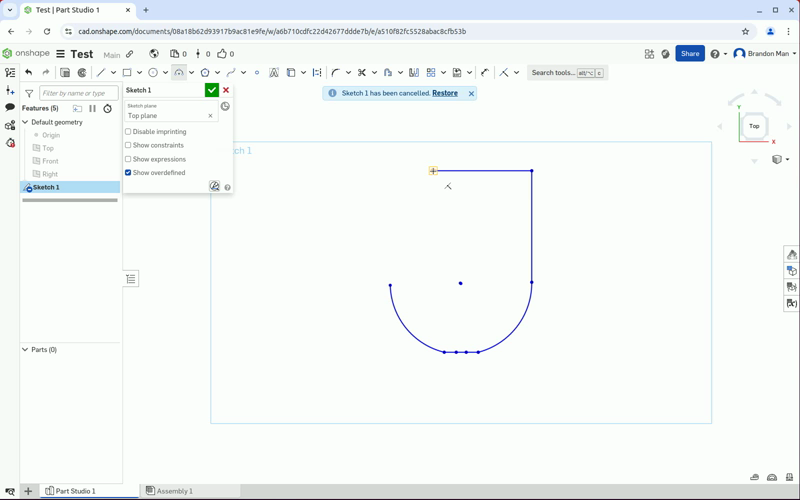
click(433, 170)
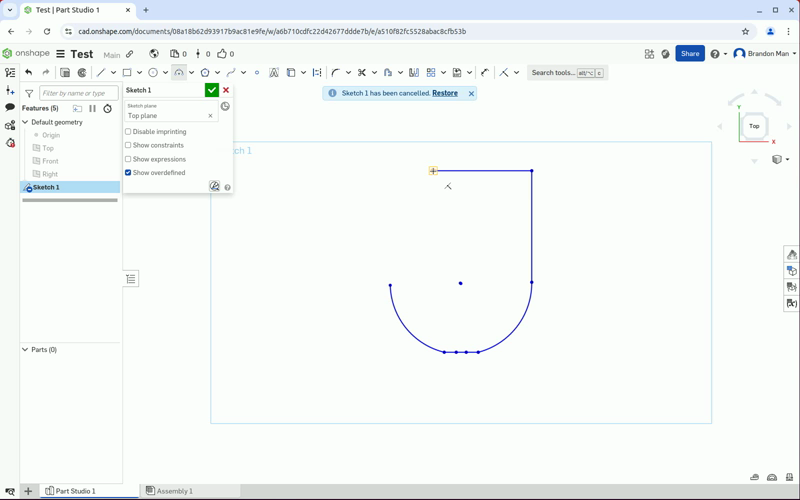
mouse_move(390, 285)
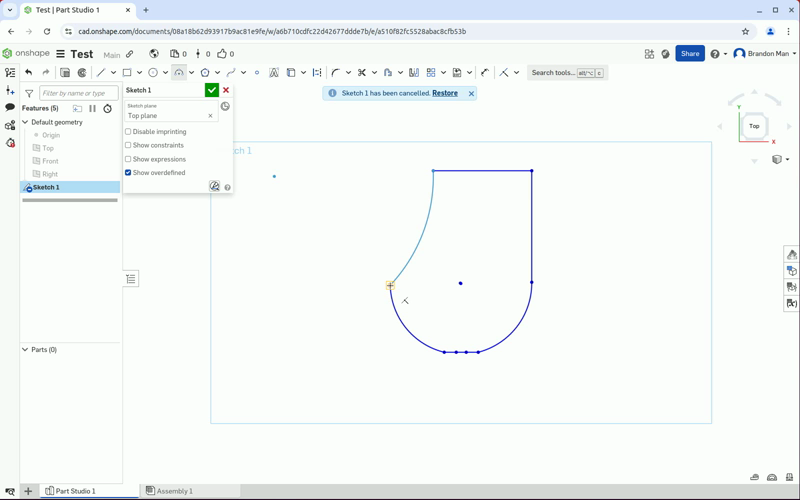
click(390, 285)
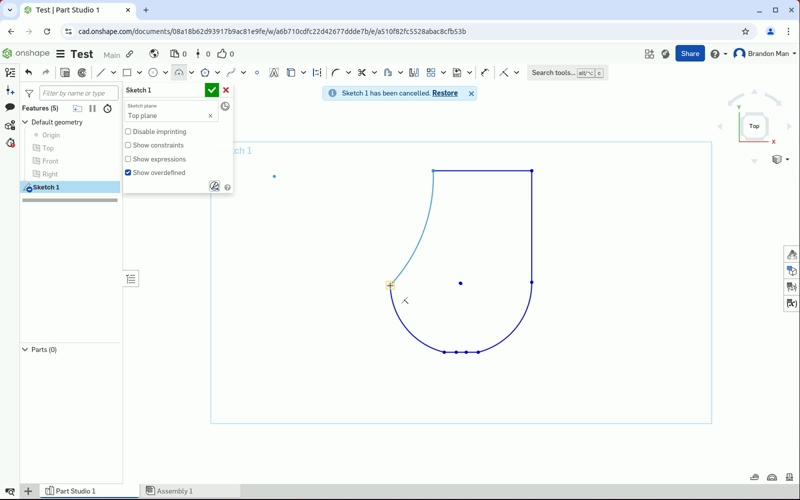
key_down(shift)
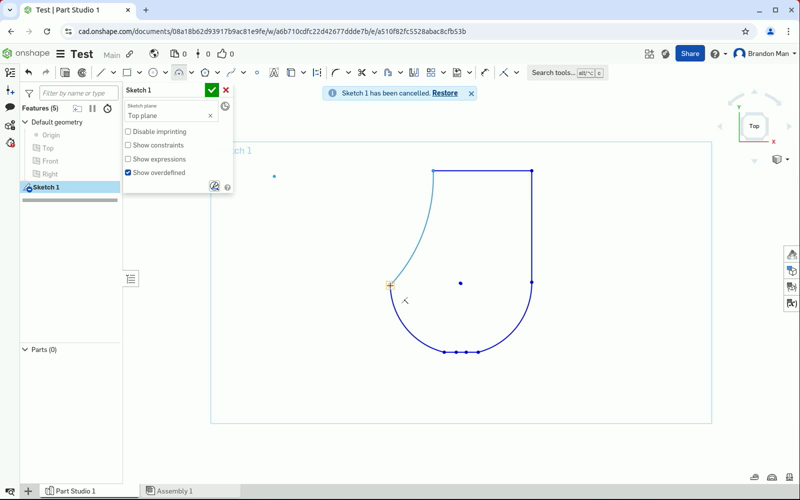
mouse_move(400, 223)
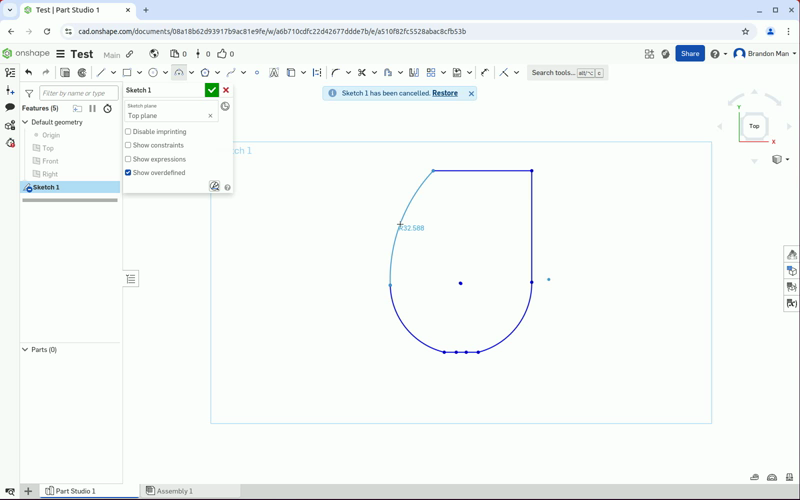
click(400, 223)
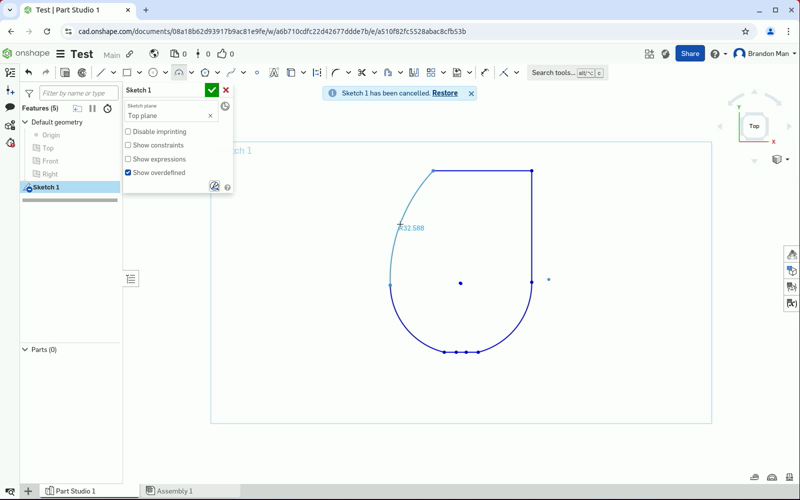
key_up(shift)
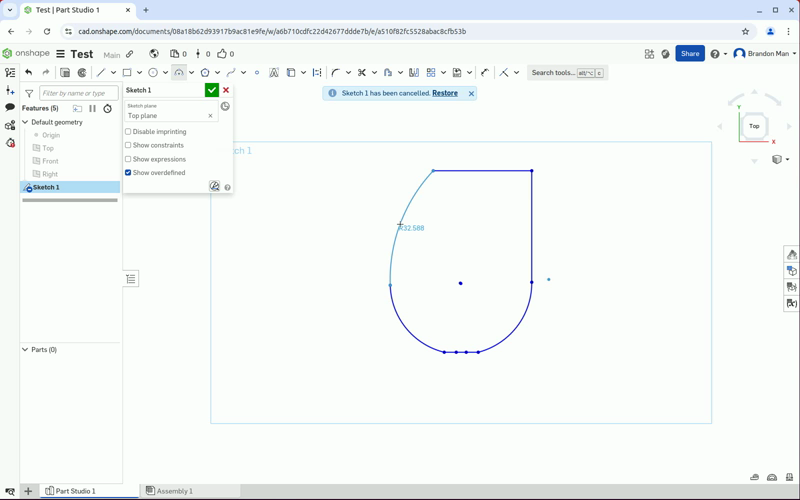
key(esc)
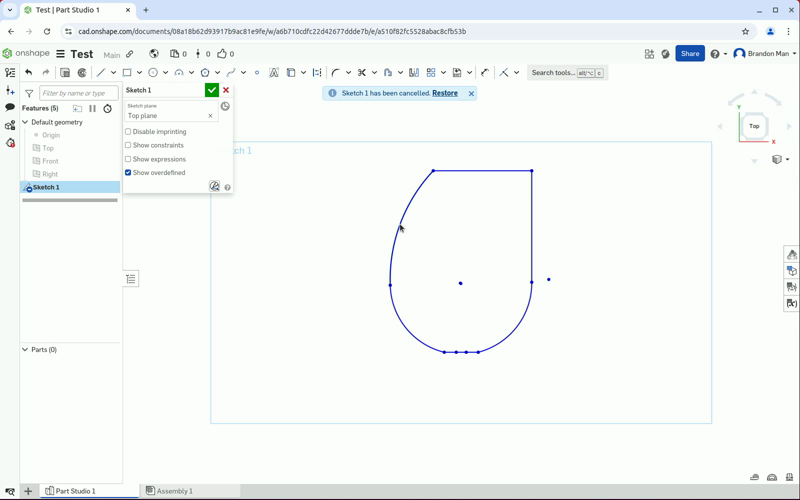
key(c)
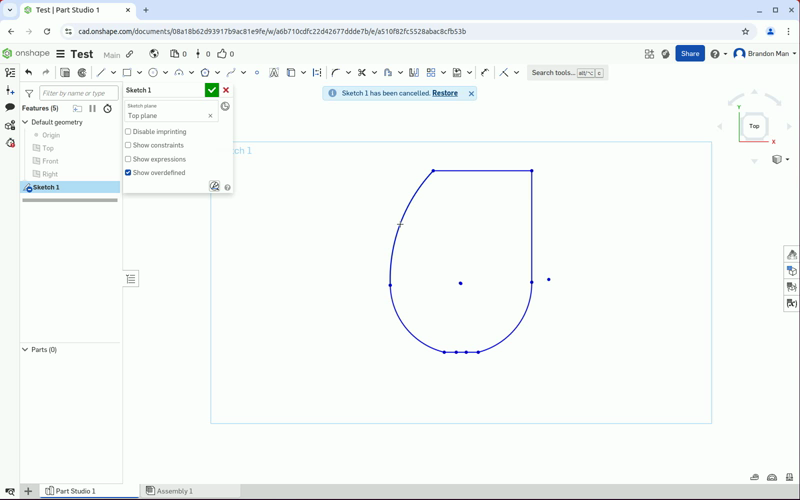
key_down(shift)
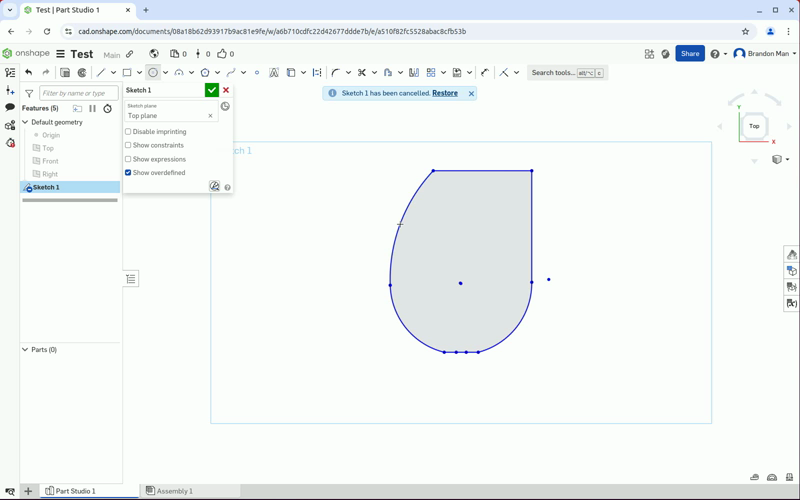
mouse_move(460, 282)
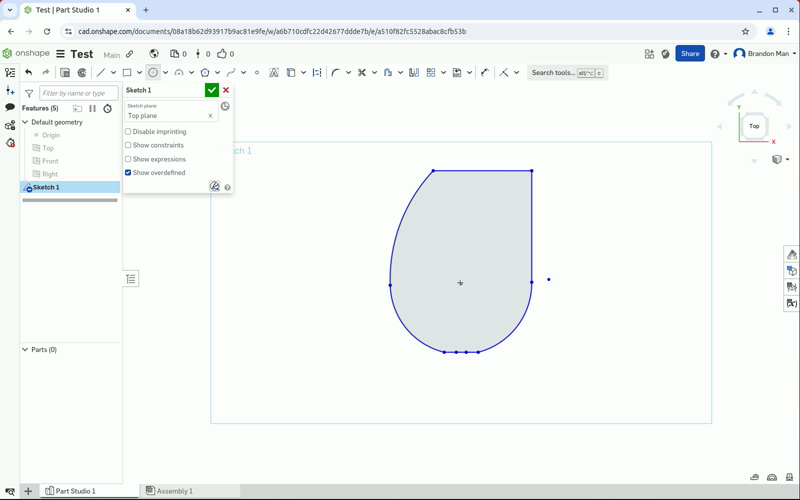
scroll(6)
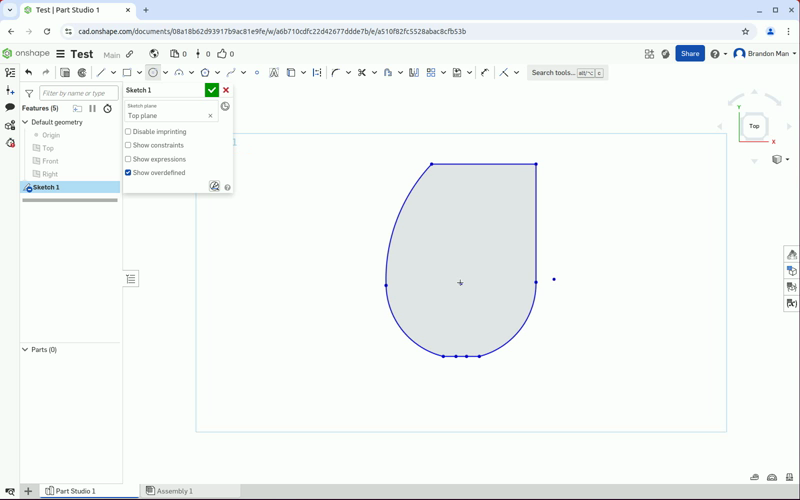
scroll(6)
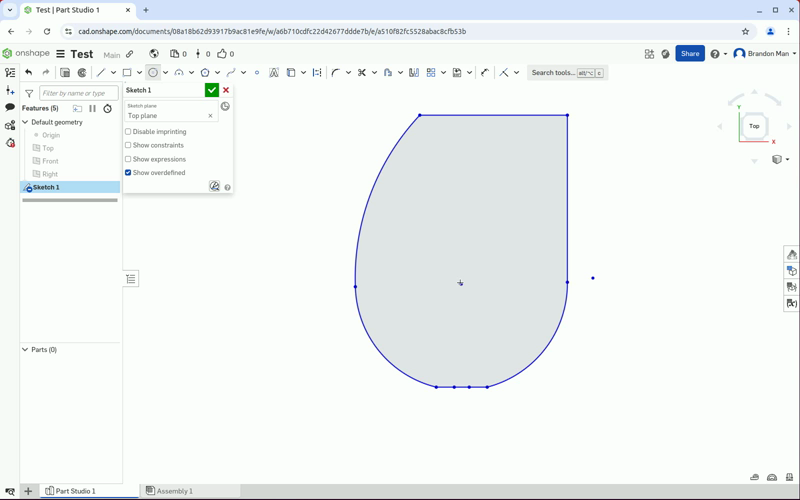
scroll(6)
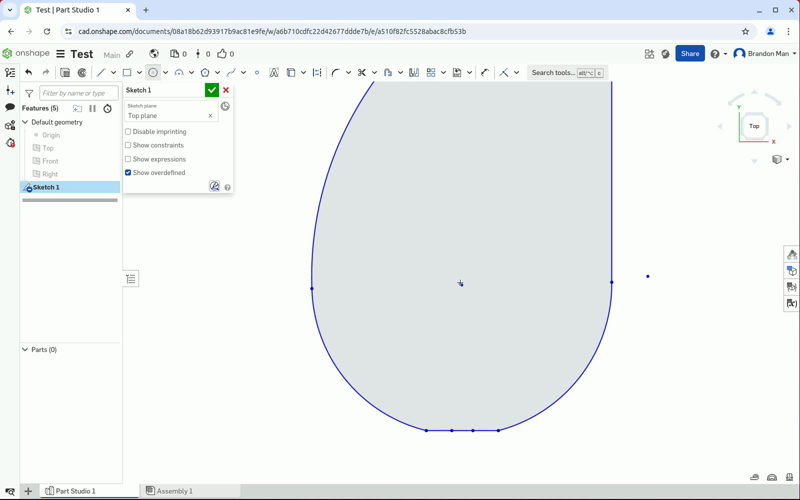
scroll(6)
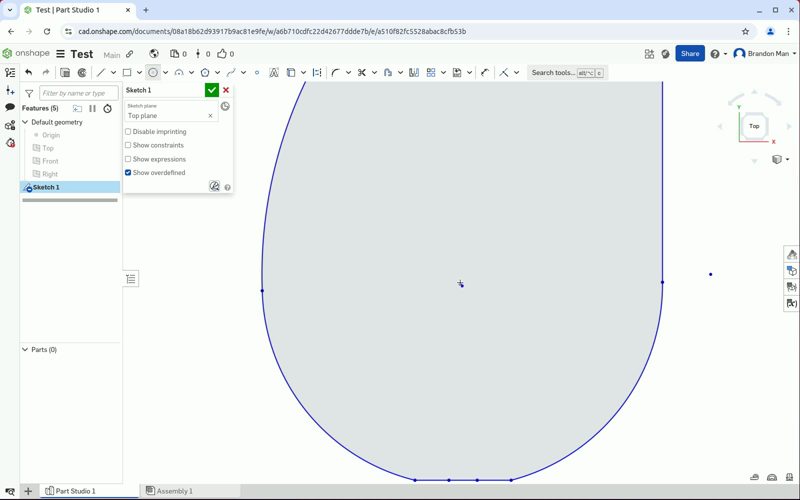
scroll(6)
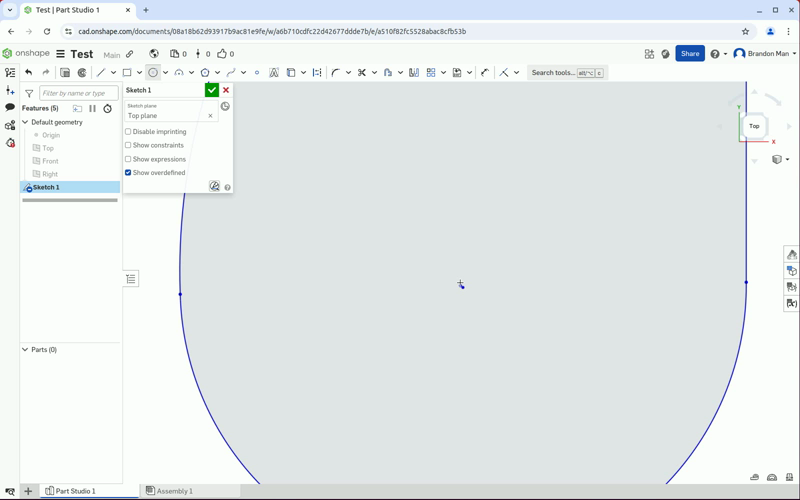
scroll(6)
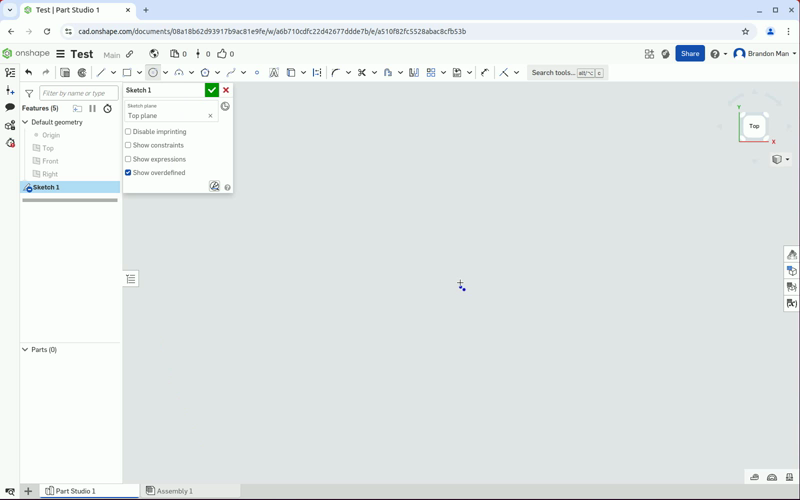
scroll(6)
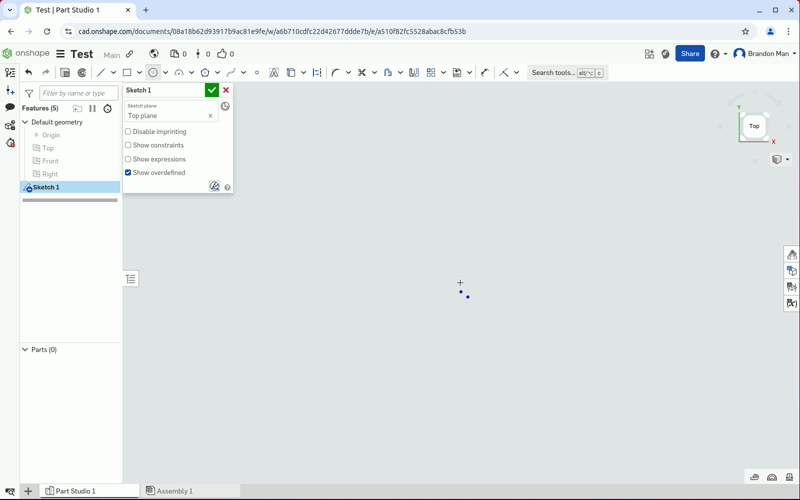
click(460, 282)
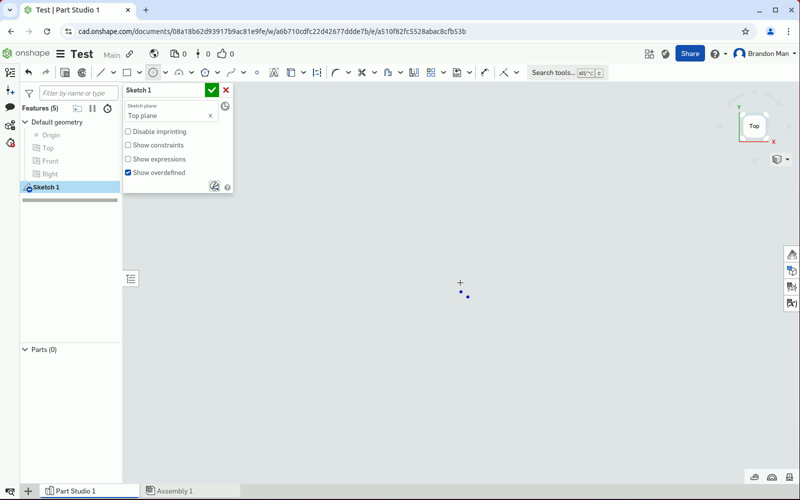
scroll(-6)
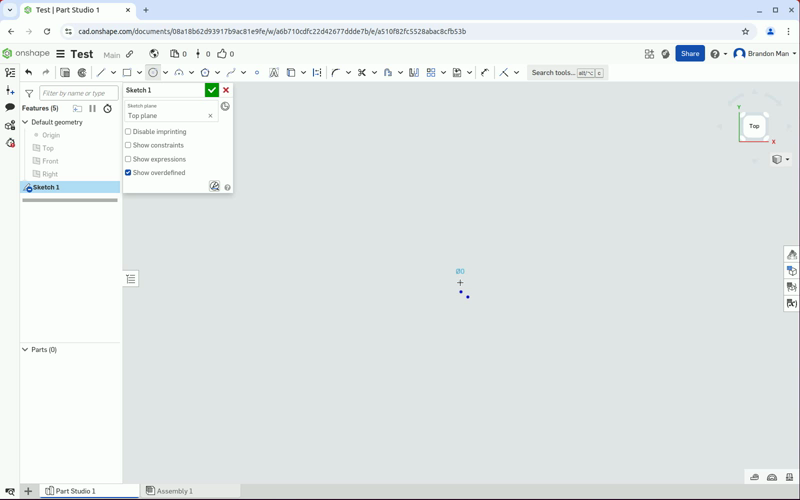
scroll(-6)
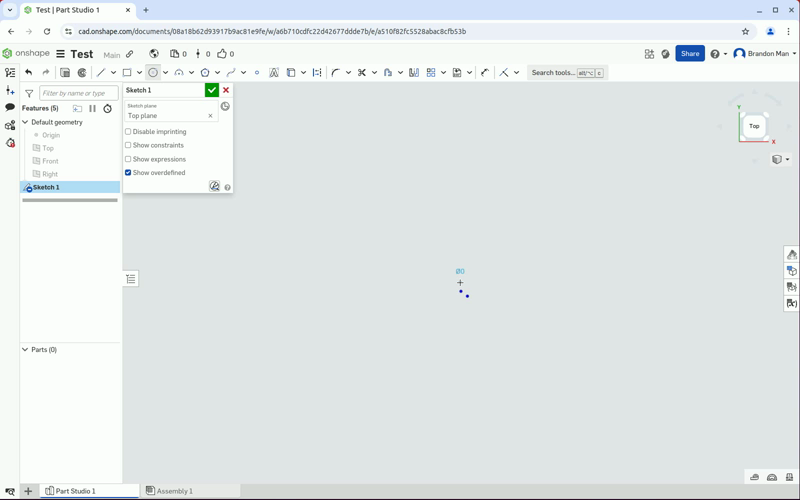
scroll(-6)
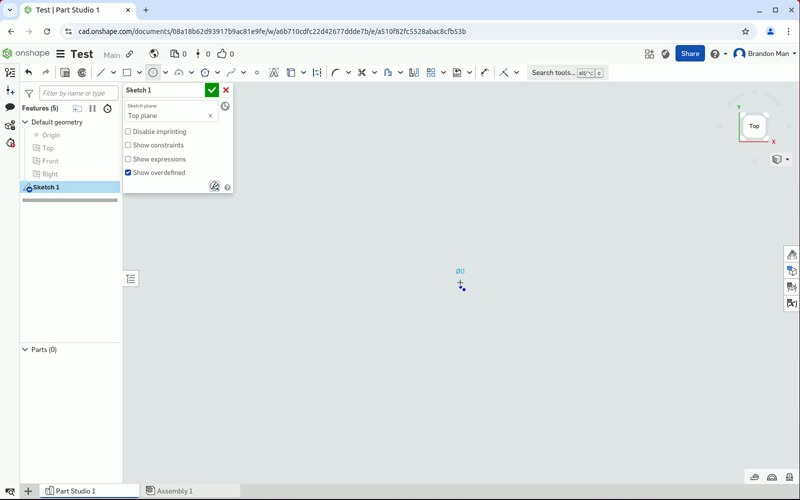
scroll(-6)
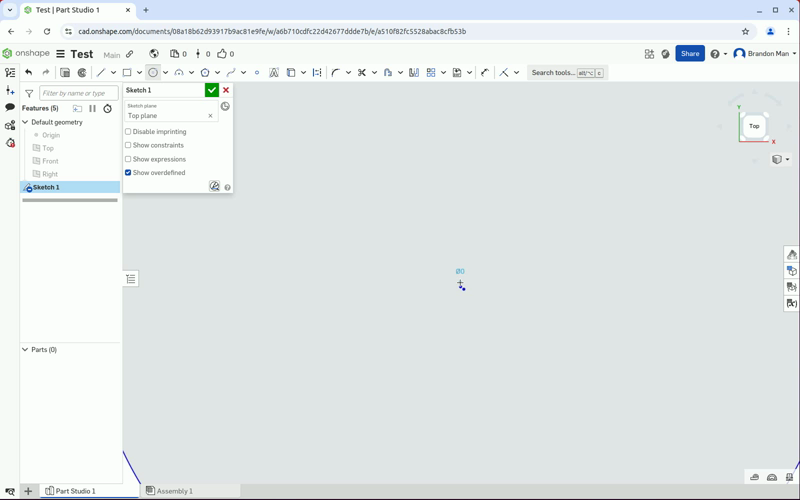
scroll(-6)
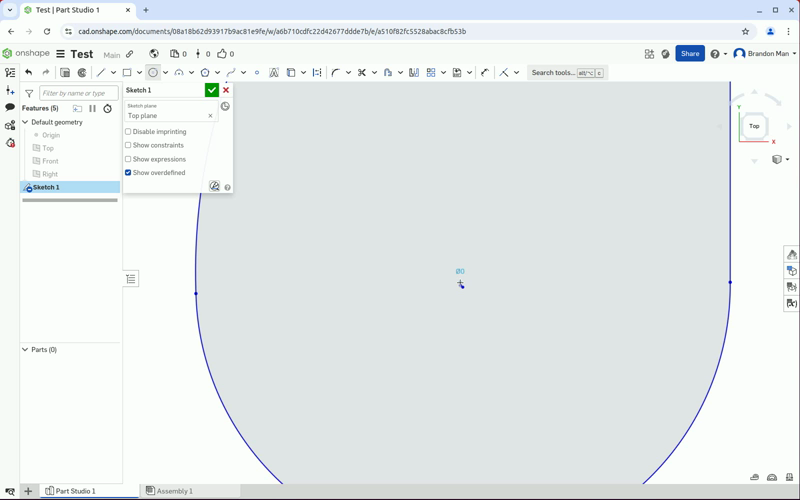
scroll(-6)
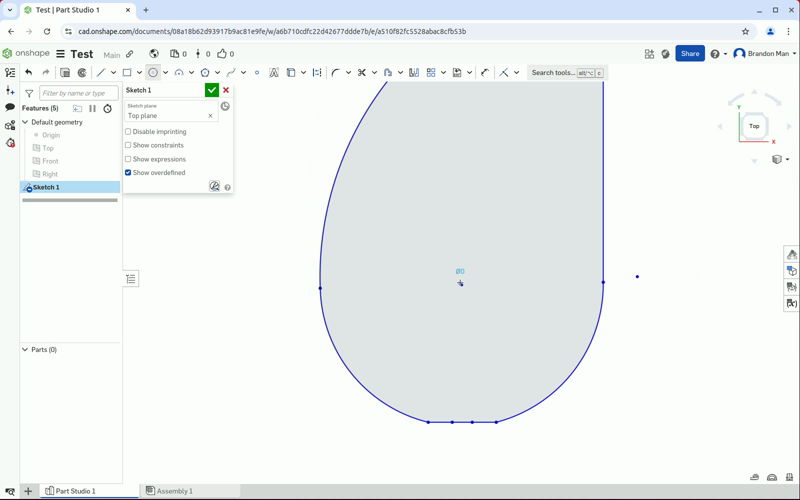
scroll(-6)
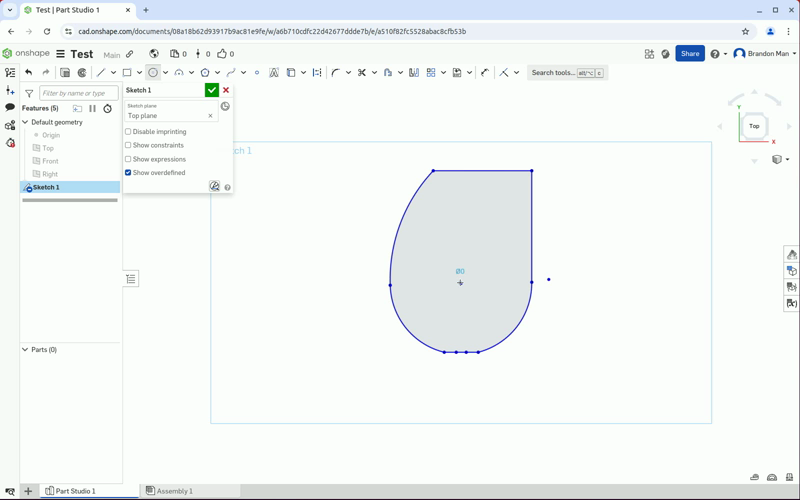
key_up(shift)
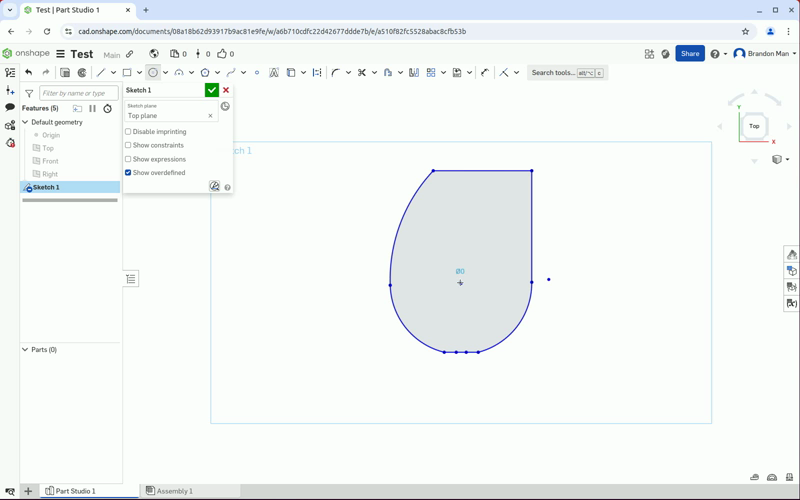
mouse_move(521, 282)
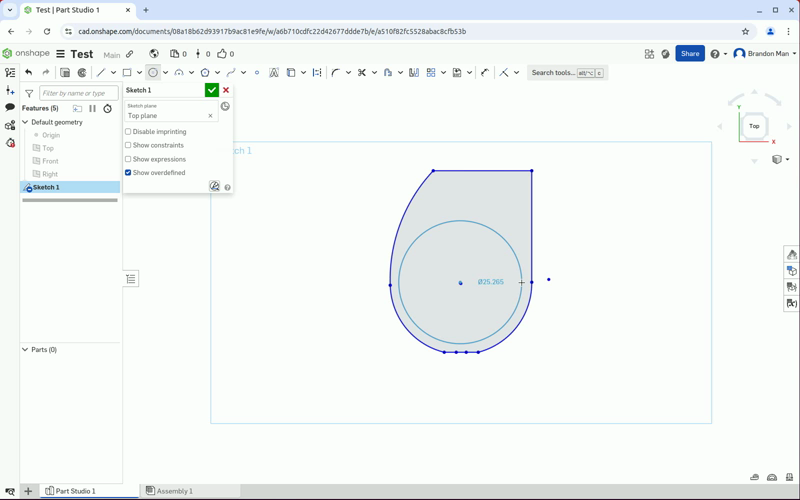
click(521, 282)
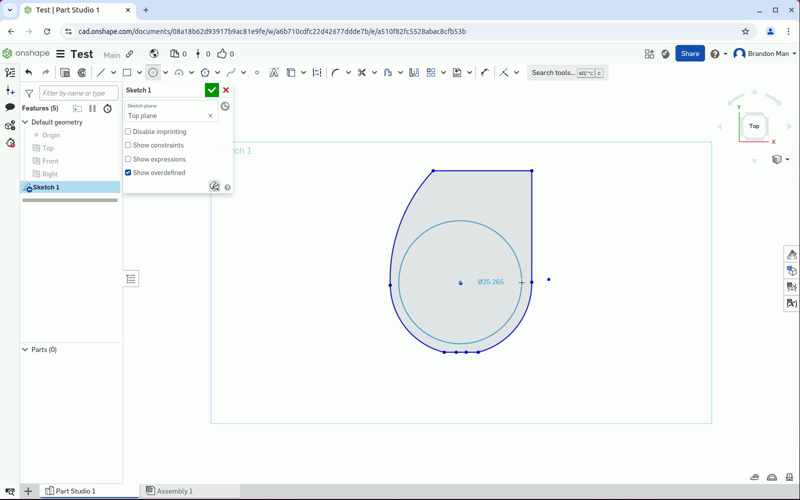
key(esc)
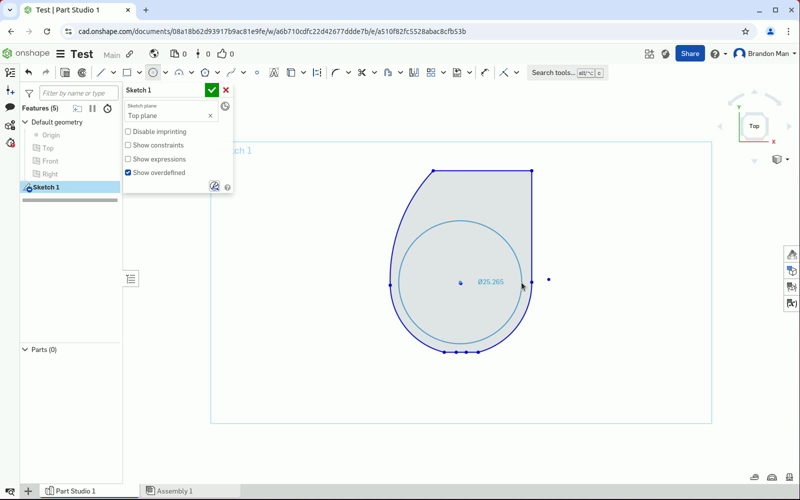
mouse_move(466, 200)
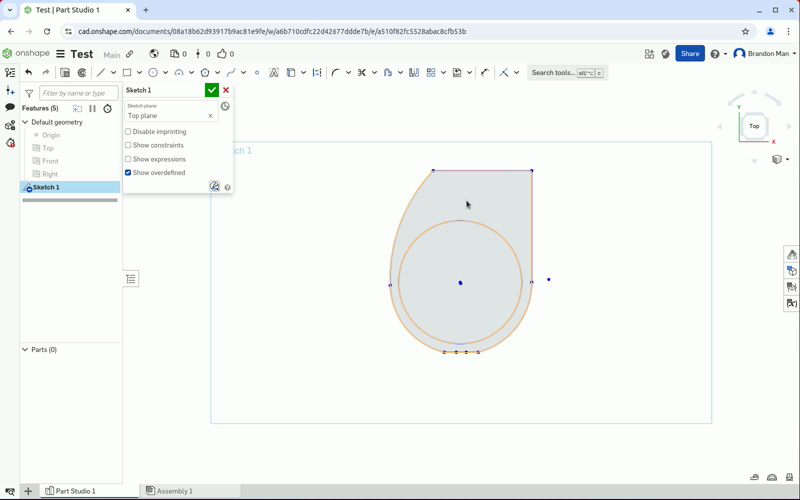
click(466, 200)
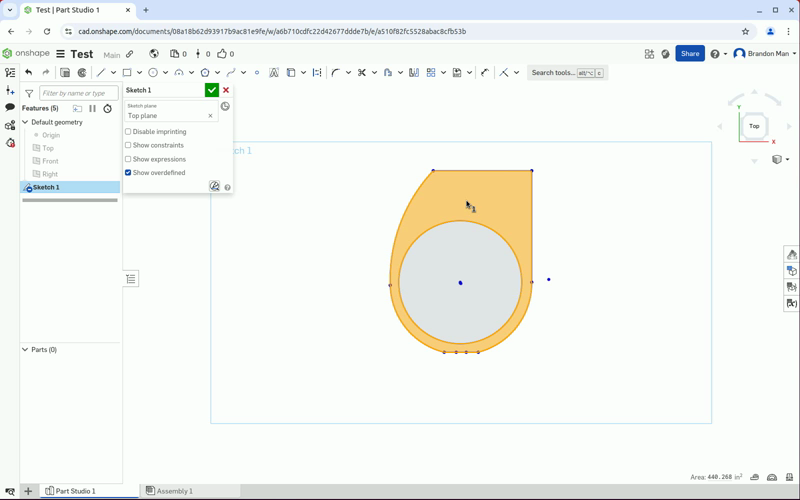
mouse_move(73, 352)
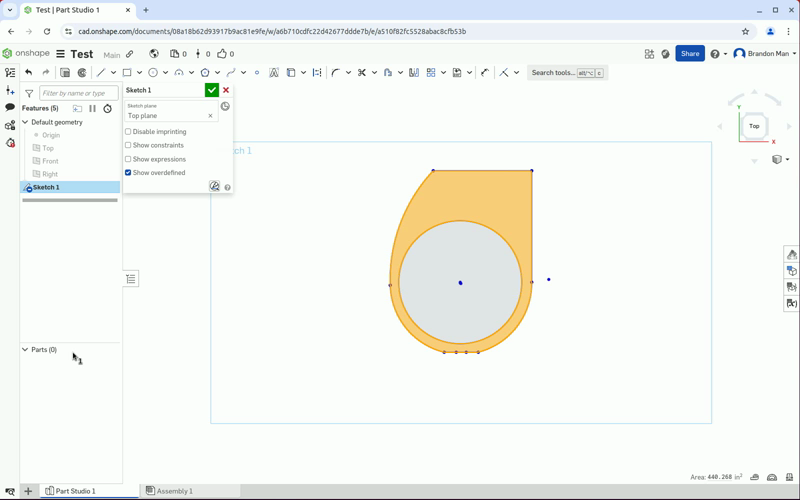
key(shift+y)
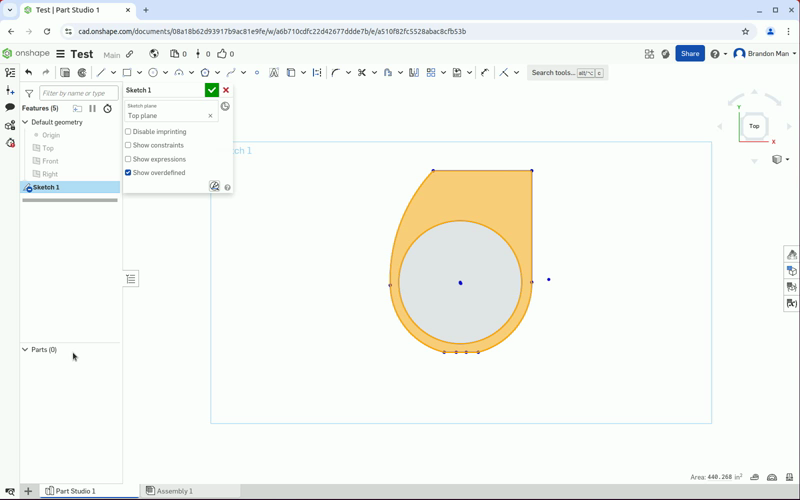
key(shift+e)
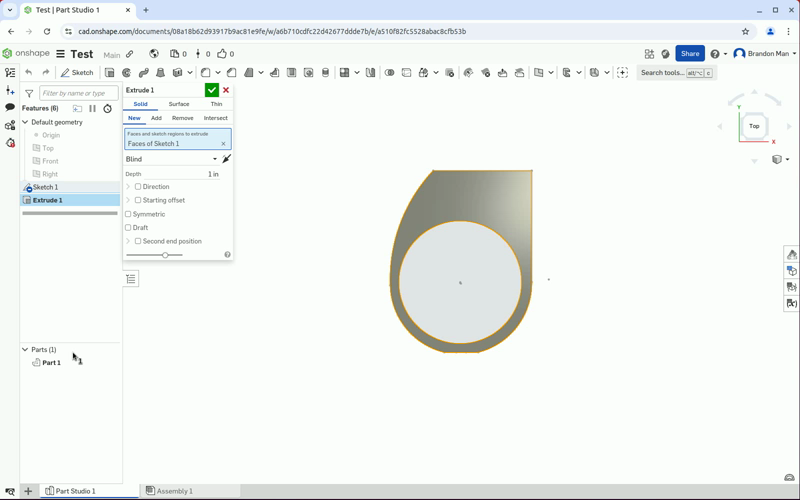
mouse_move(143, 106)
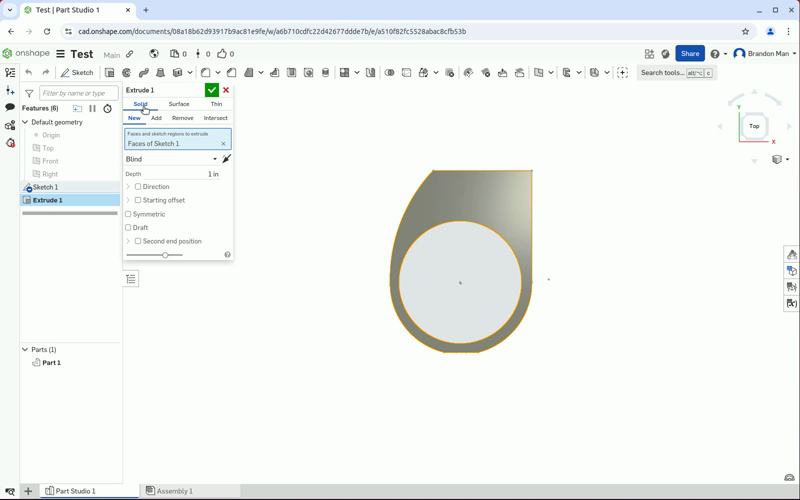
click(143, 106)
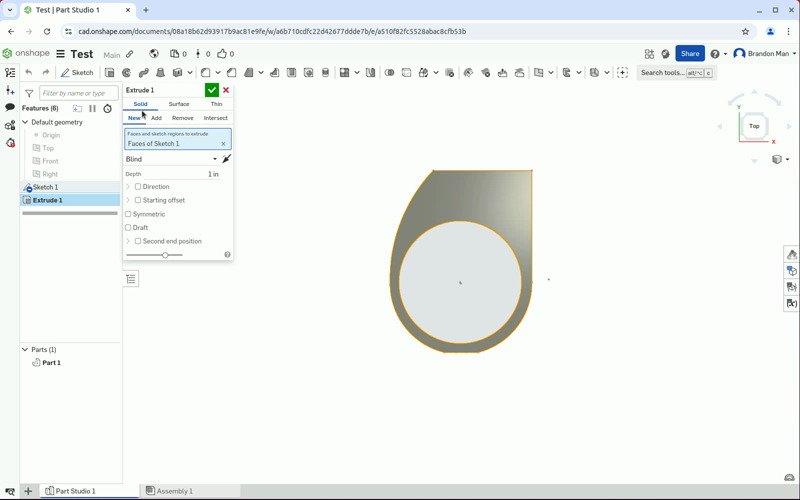
mouse_move(137, 120)
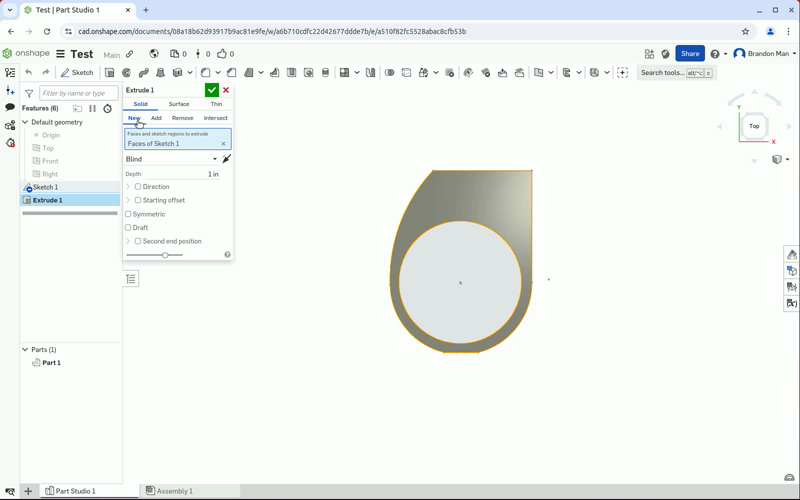
click(137, 120)
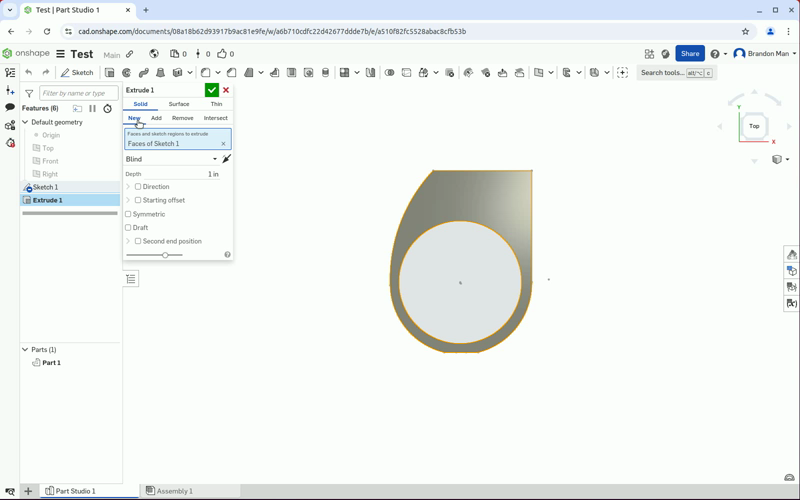
key(tab, 4)
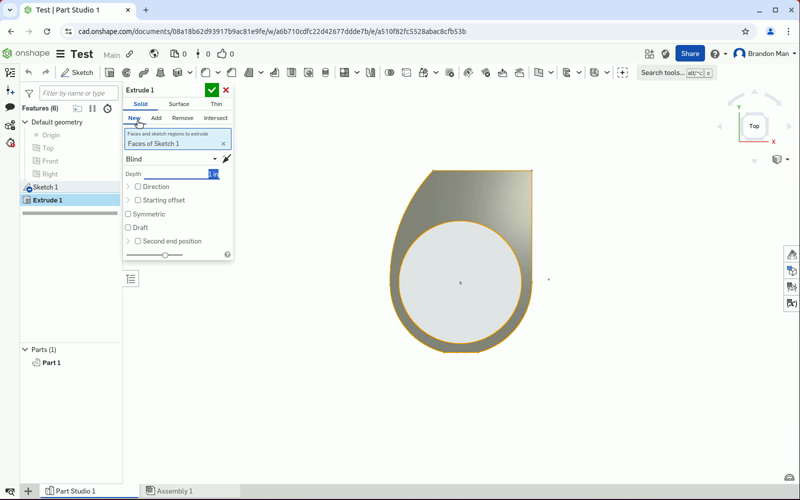
text(4.574)
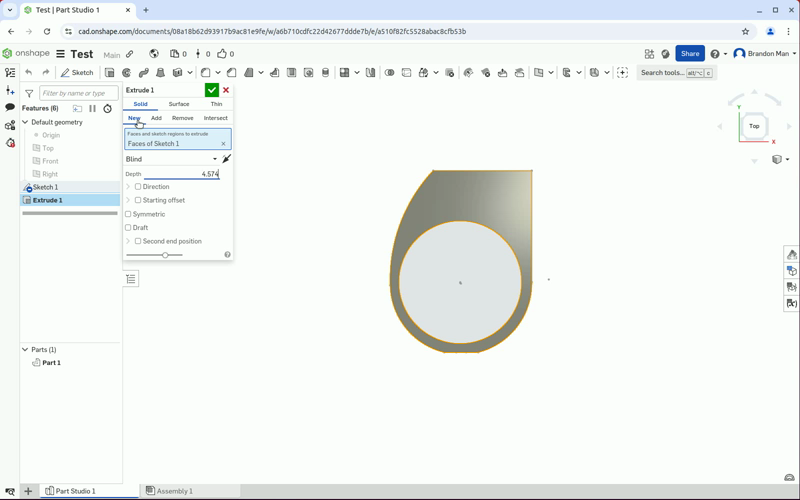
key(enter)
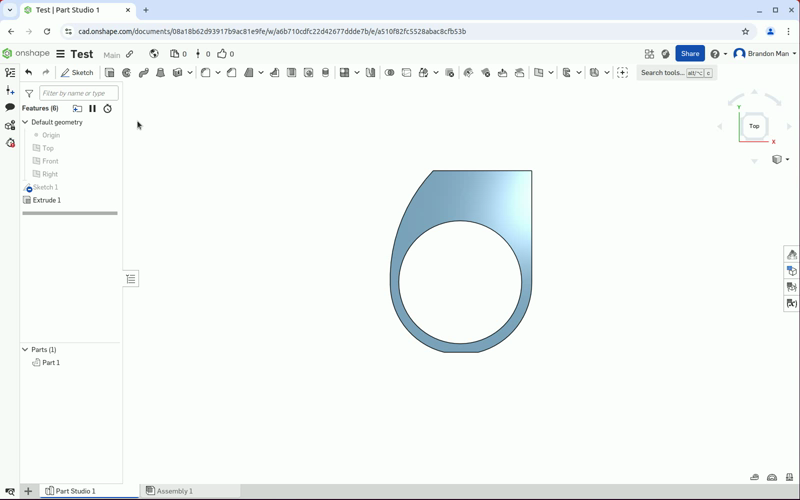
key(shift+h)
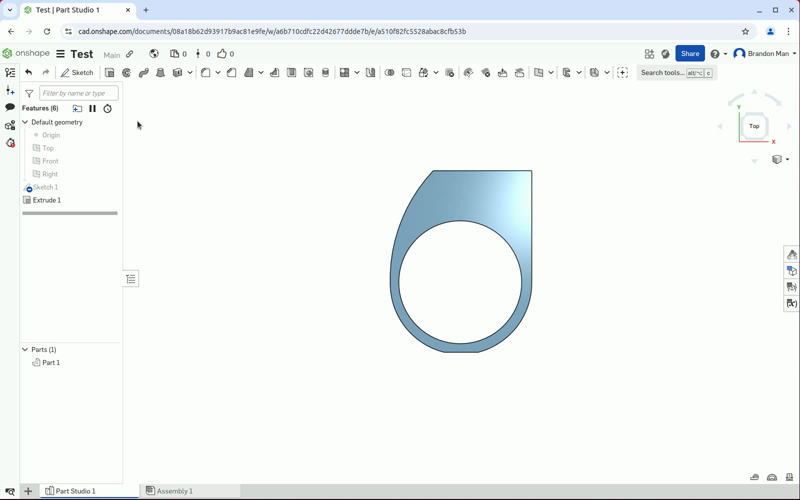
key(shift+h)
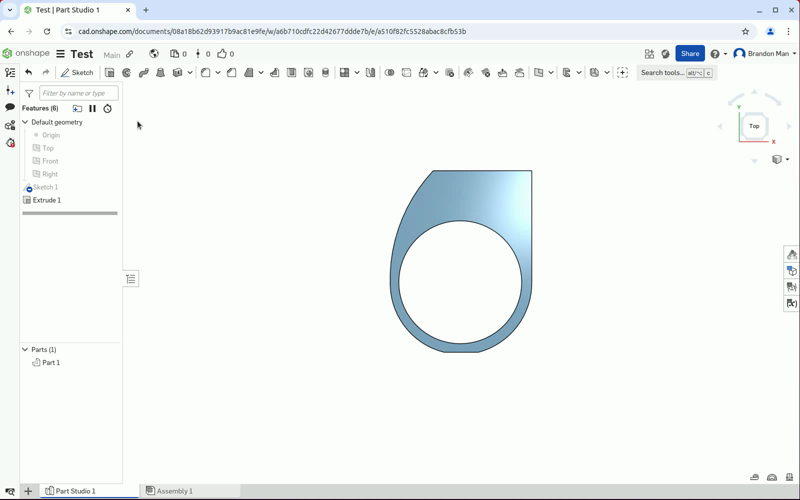
mouse_move(73, 189)
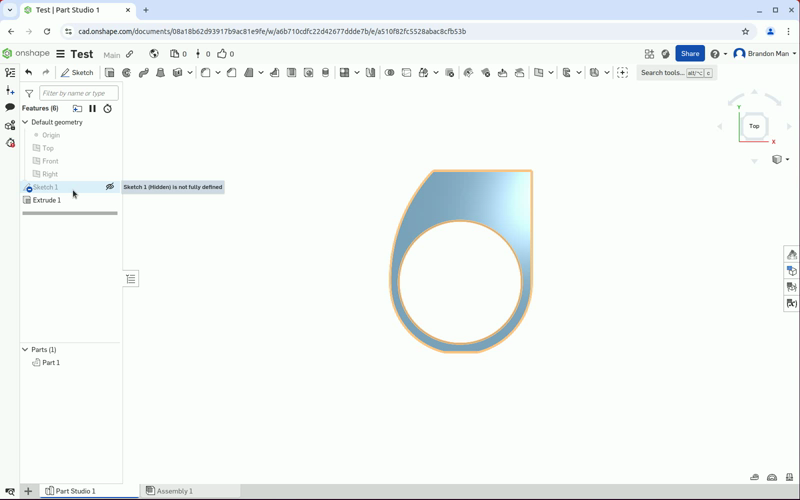
click(73, 189)
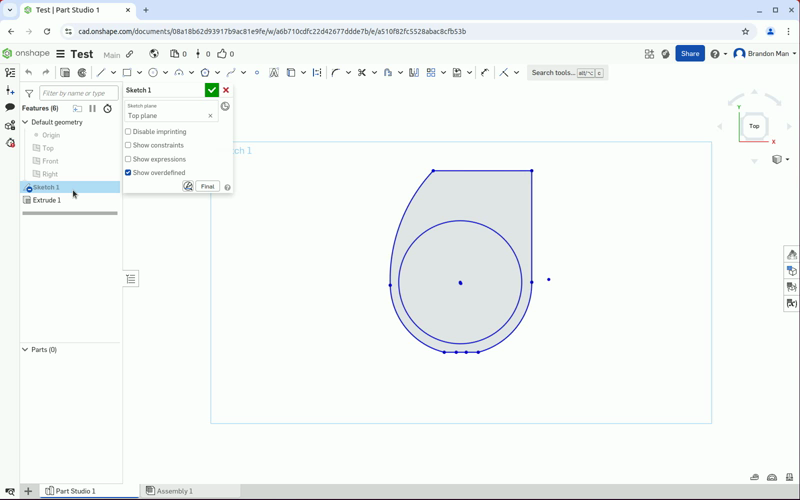
mouse_move(229, 92)
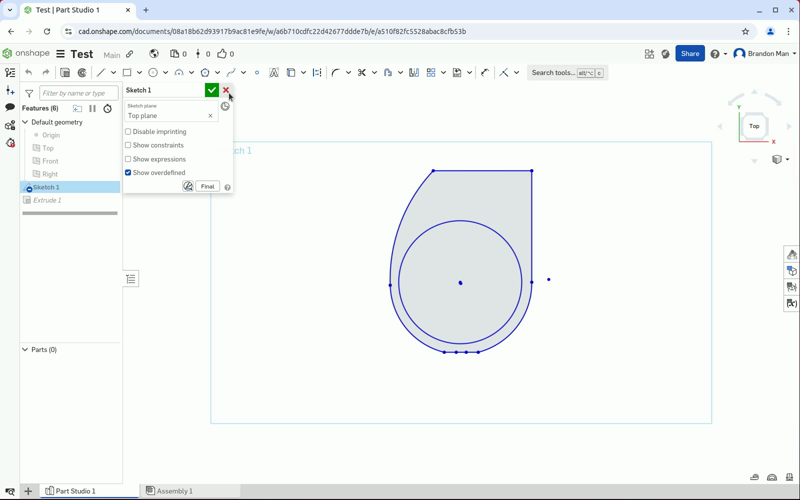
click(229, 92)
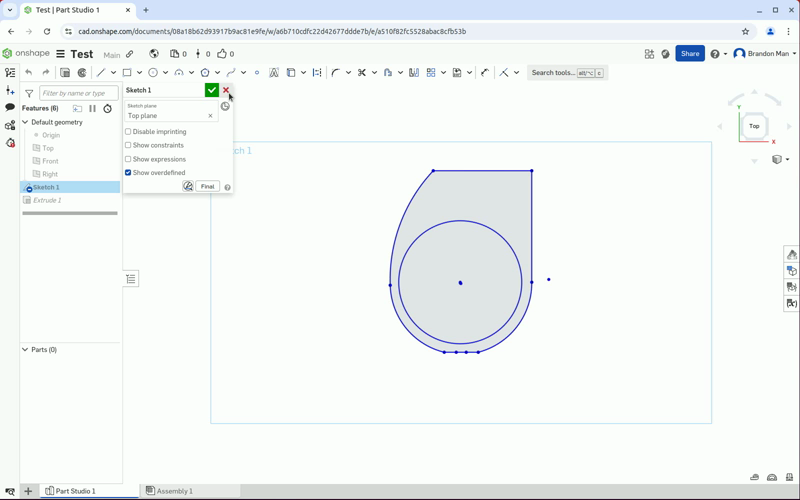
key(shift+s)
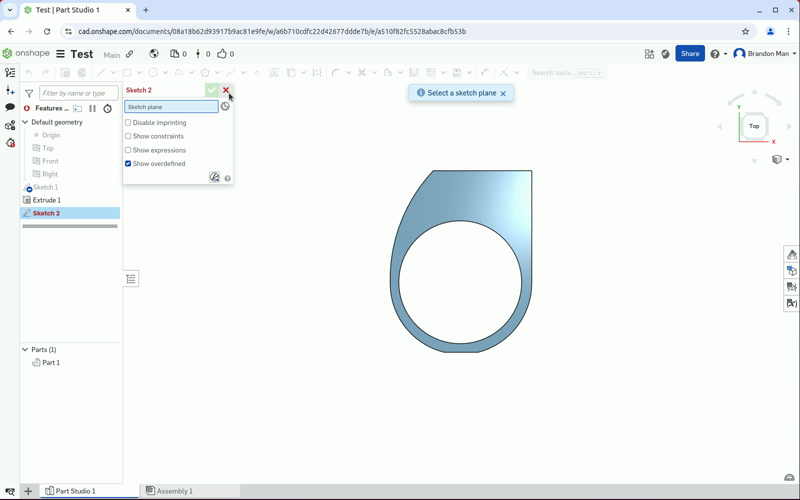
mouse_move(73, 150)
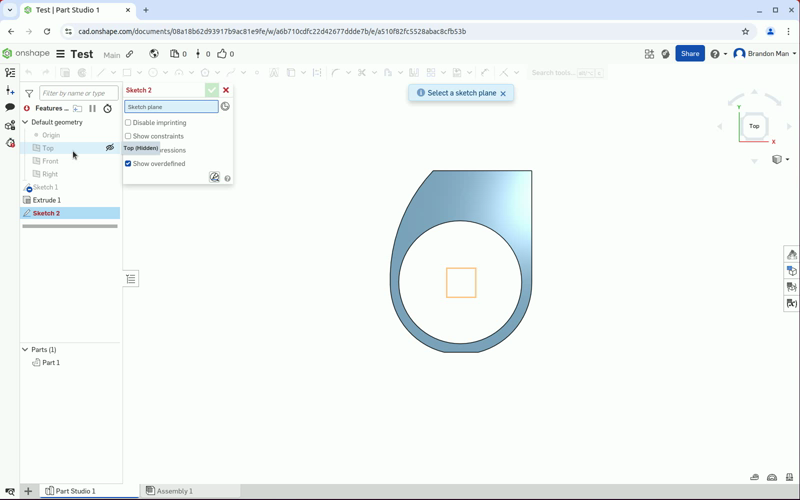
click(73, 150)
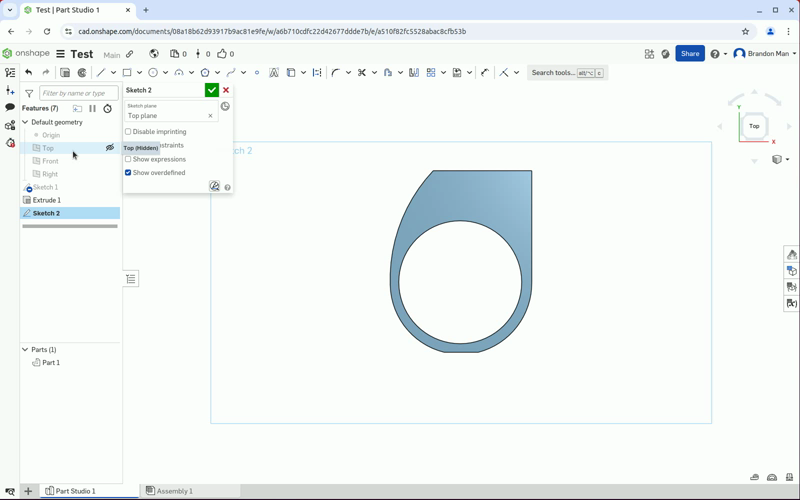
mouse_move(73, 352)
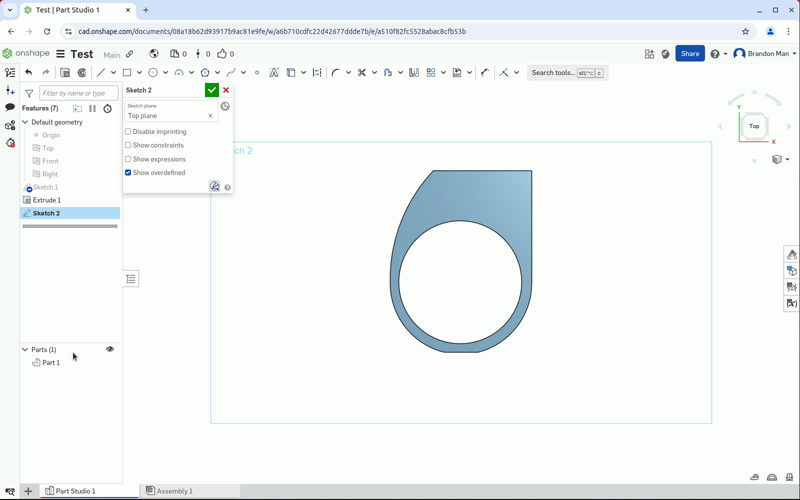
key(y)
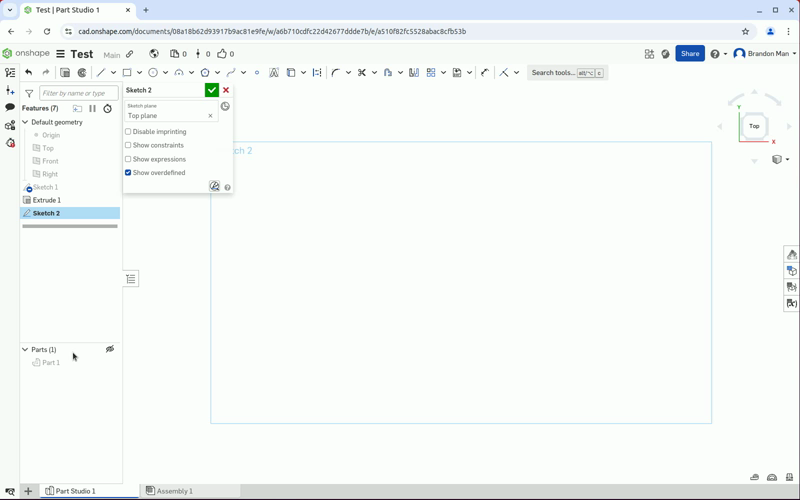
key(l)
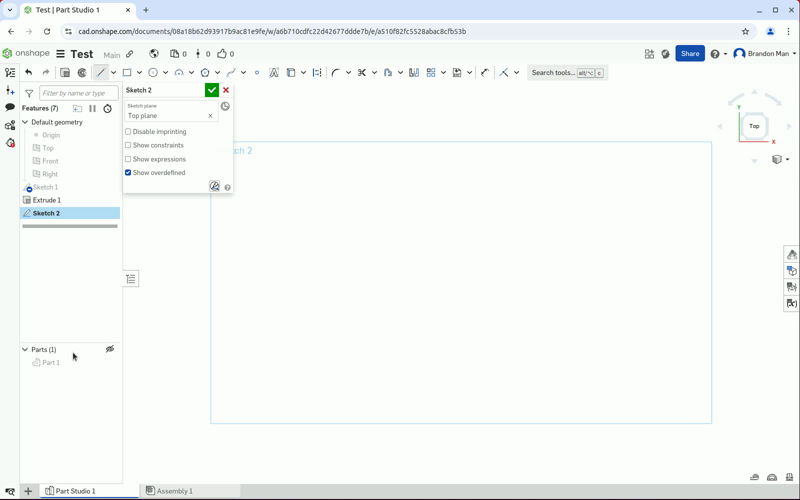
key_down(shift)
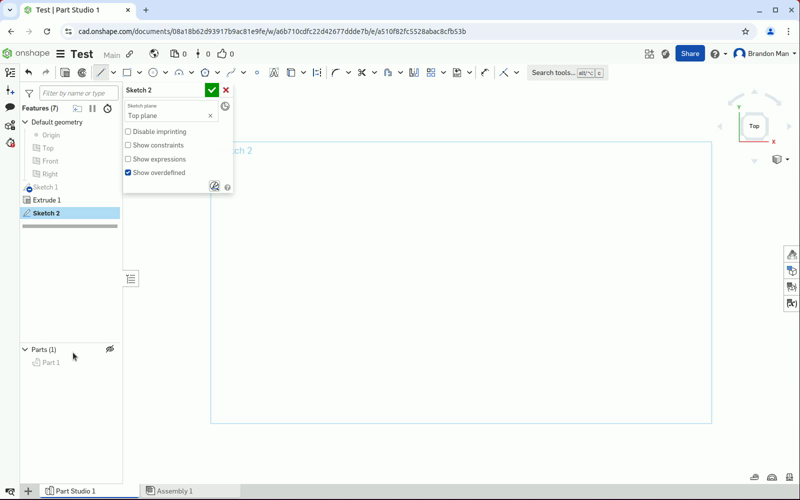
mouse_move(466, 374)
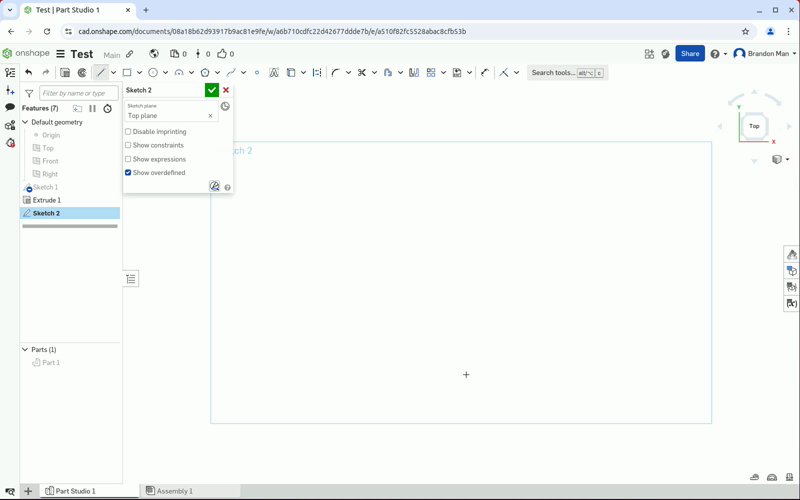
click(466, 374)
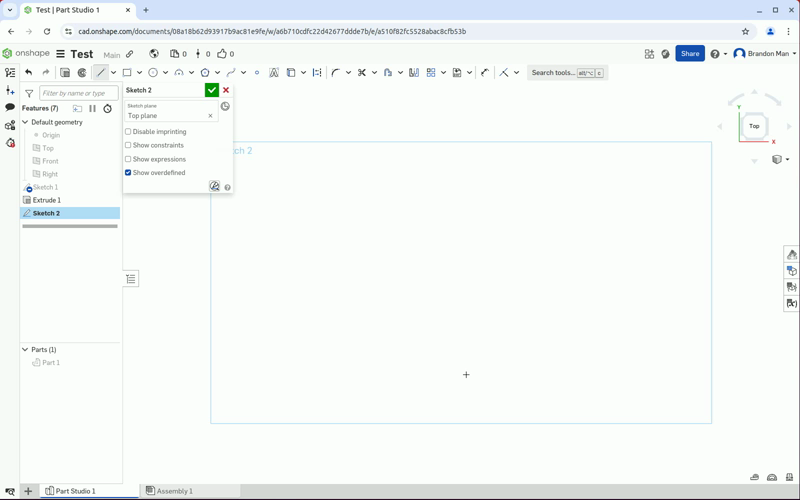
key_up(shift)
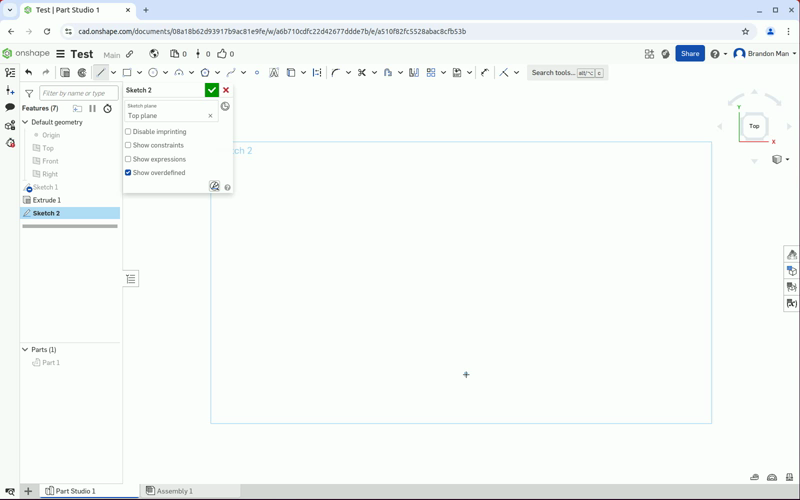
key_down(shift)
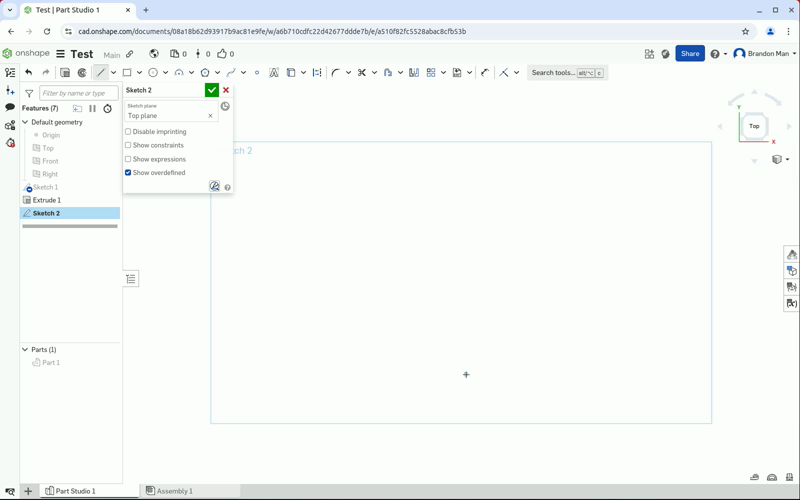
mouse_move(496, 374)
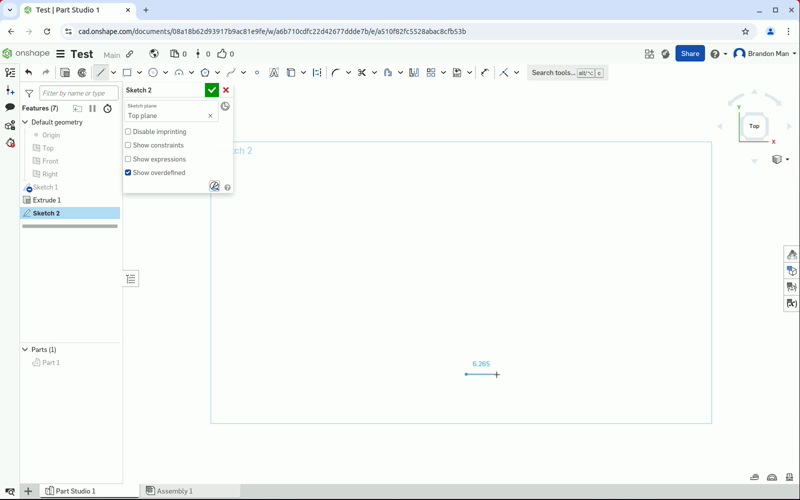
mouse_move(478, 374)
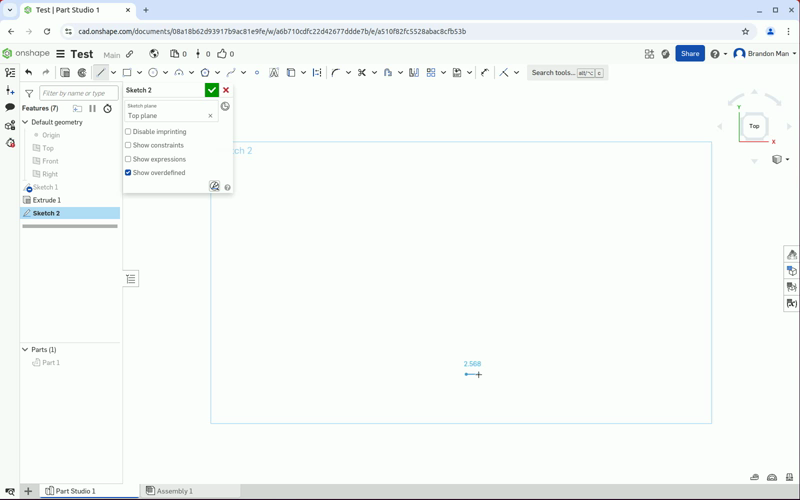
click(478, 374)
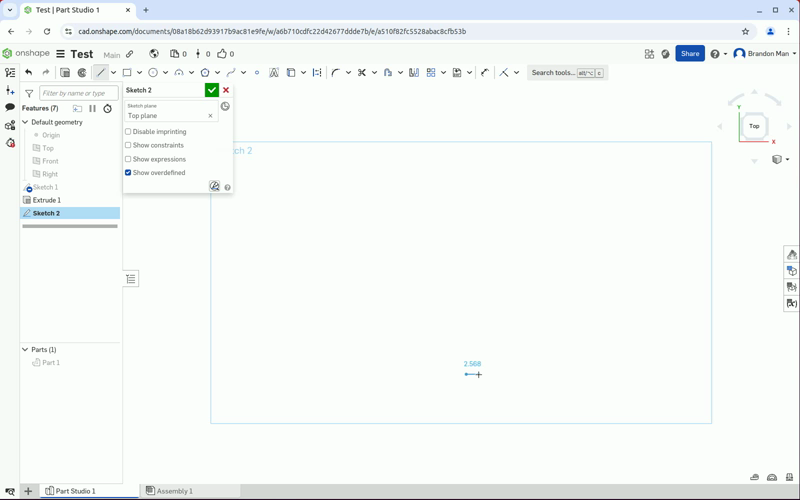
key_up(shift)
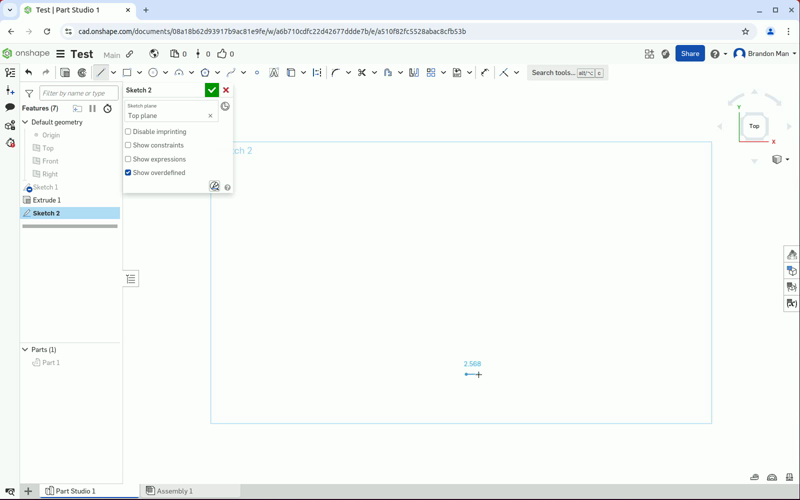
key_down(shift)
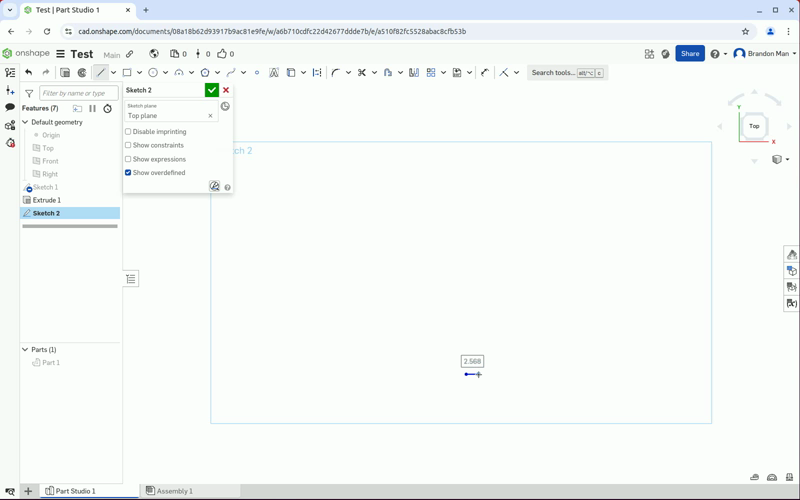
mouse_move(508, 374)
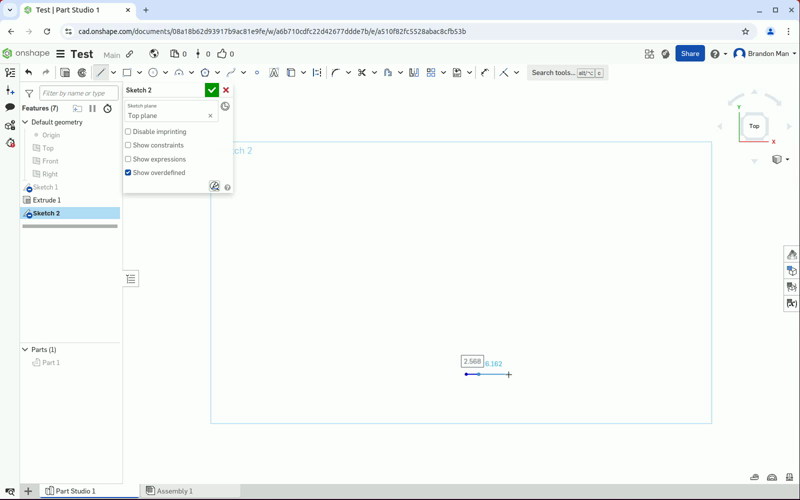
mouse_move(478, 351)
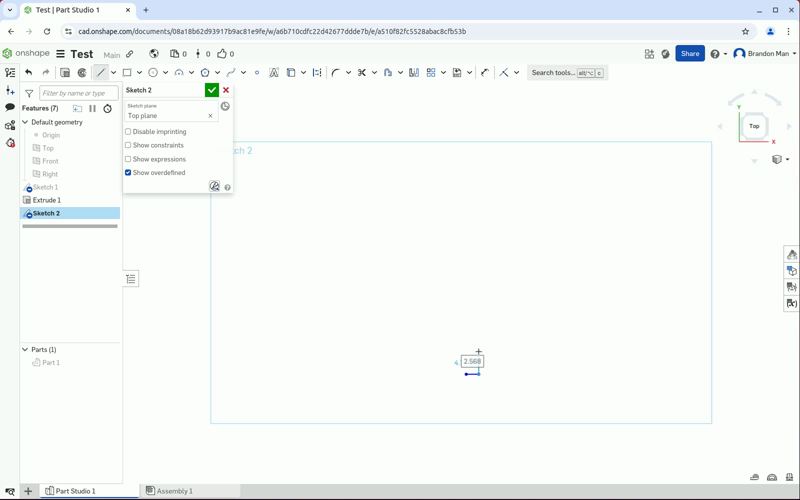
click(478, 351)
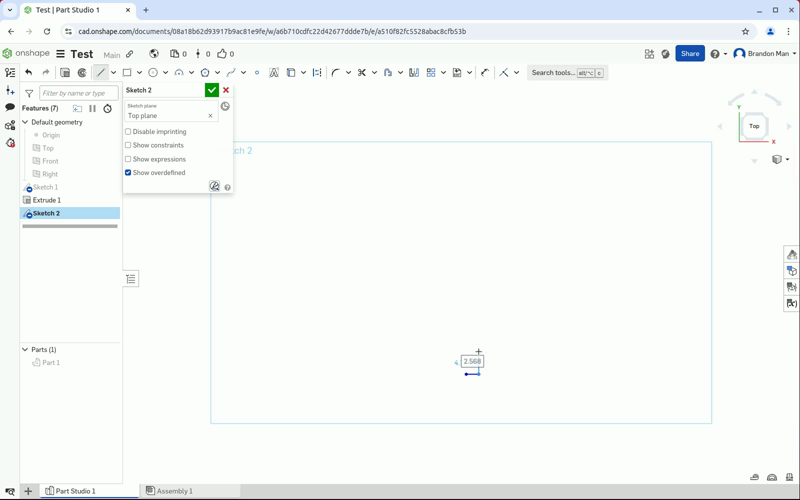
key_up(shift)
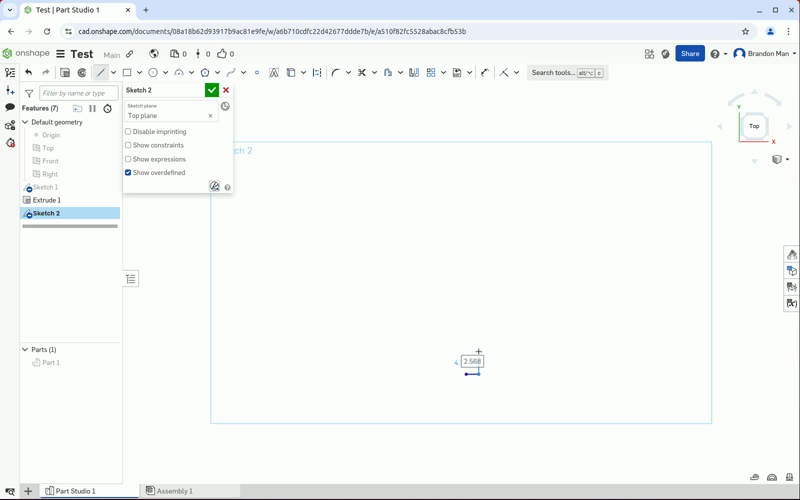
key_down(shift)
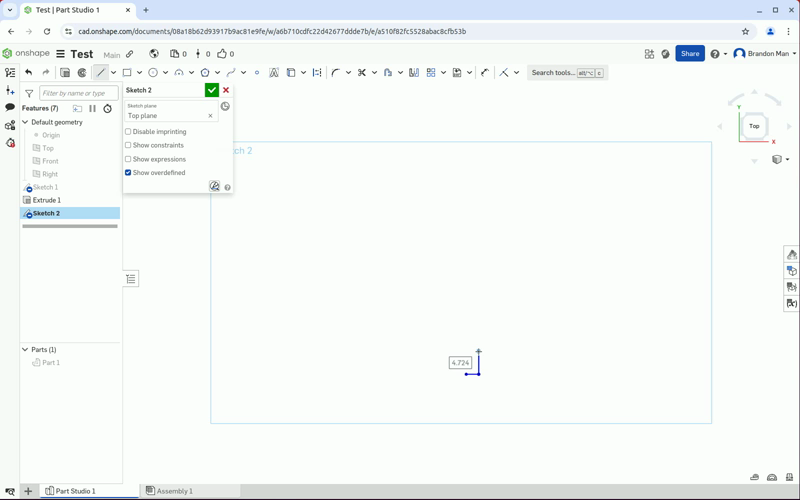
mouse_move(508, 351)
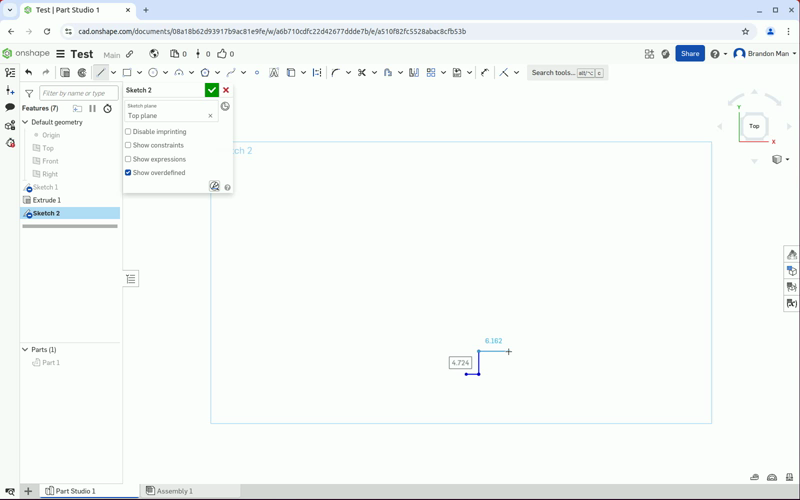
mouse_move(466, 351)
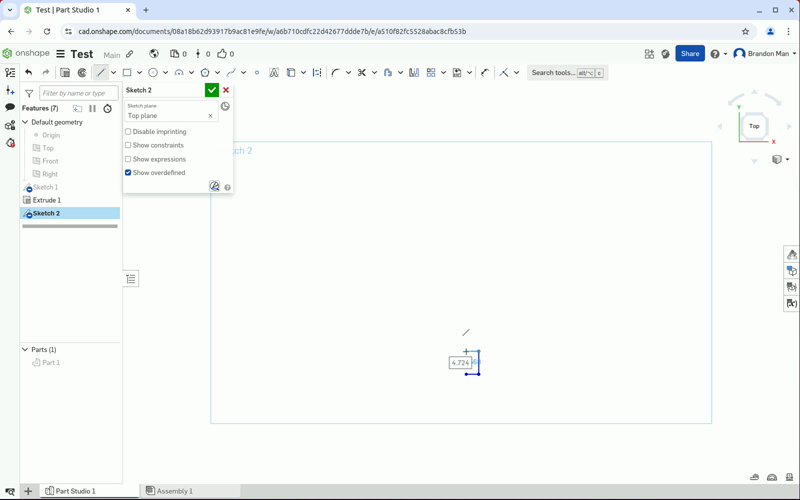
click(466, 351)
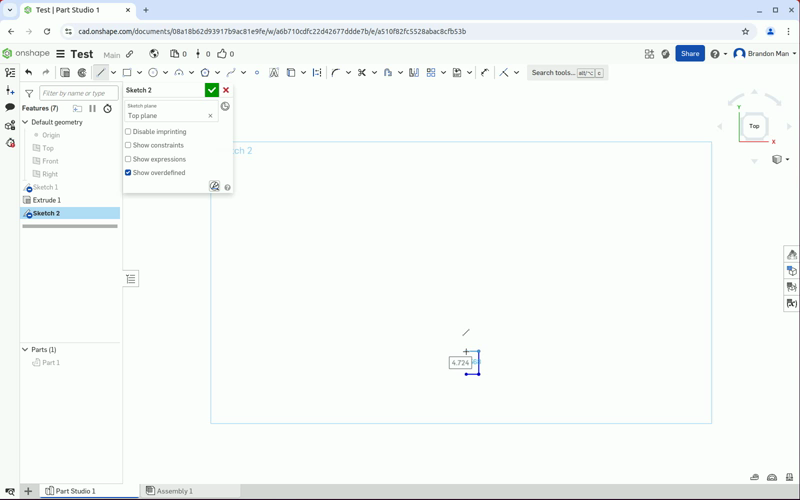
key_up(shift)
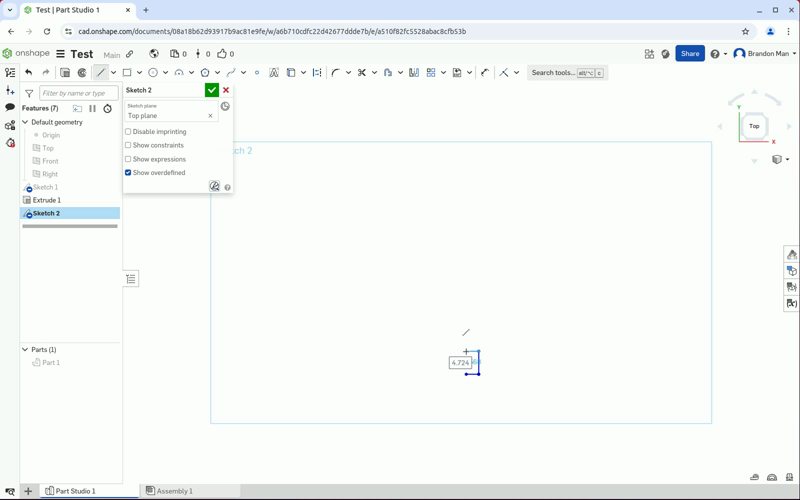
mouse_move(496, 351)
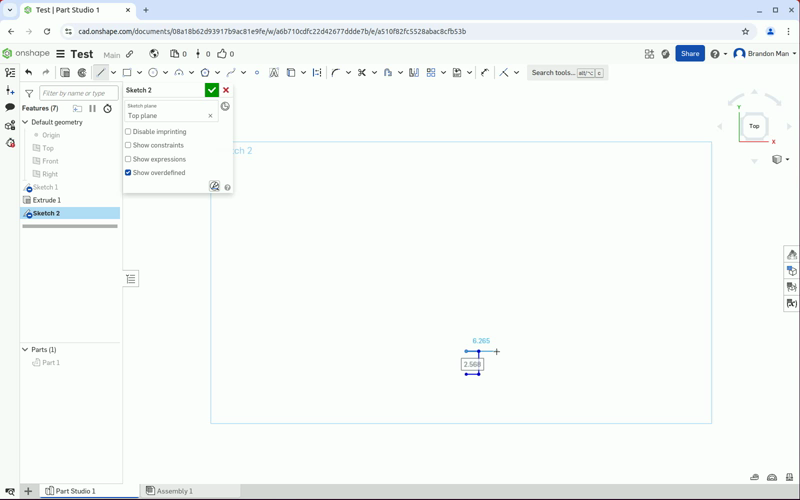
key_down(shift)
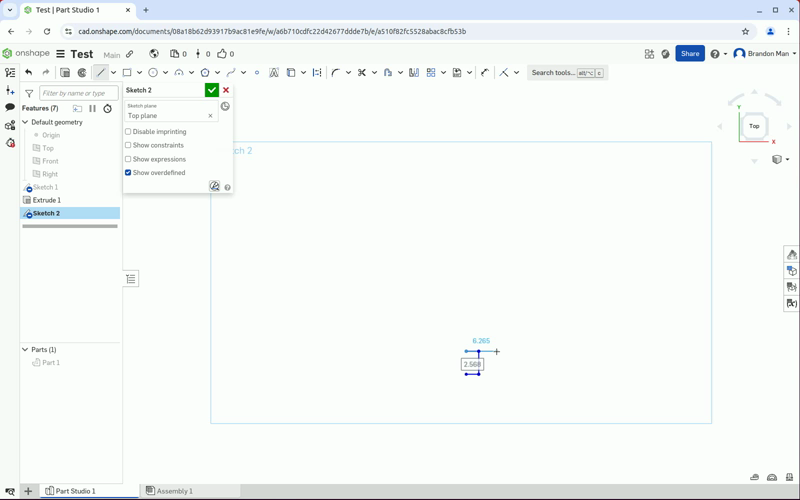
mouse_move(466, 374)
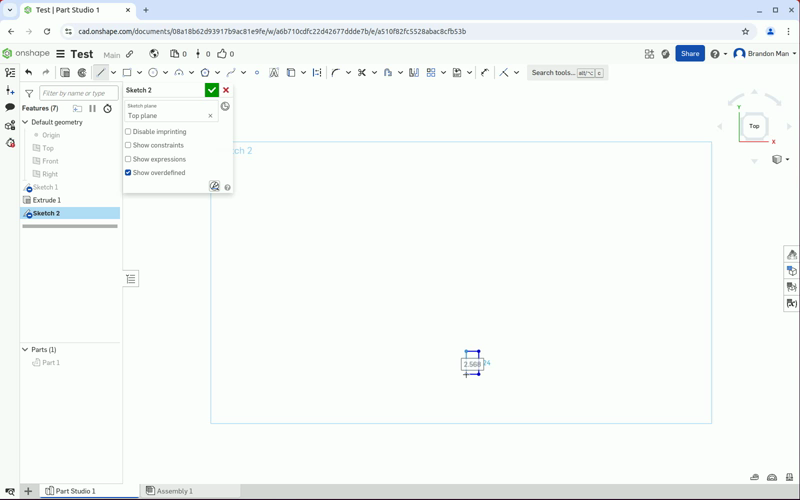
key_up(shift)
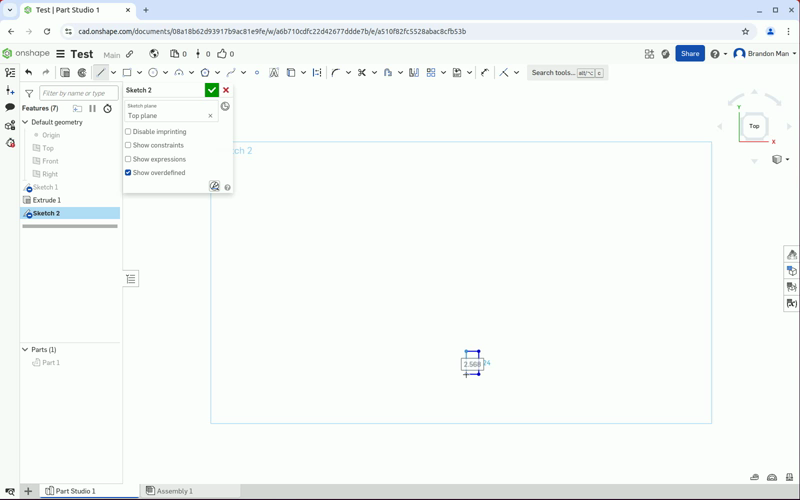
click(466, 374)
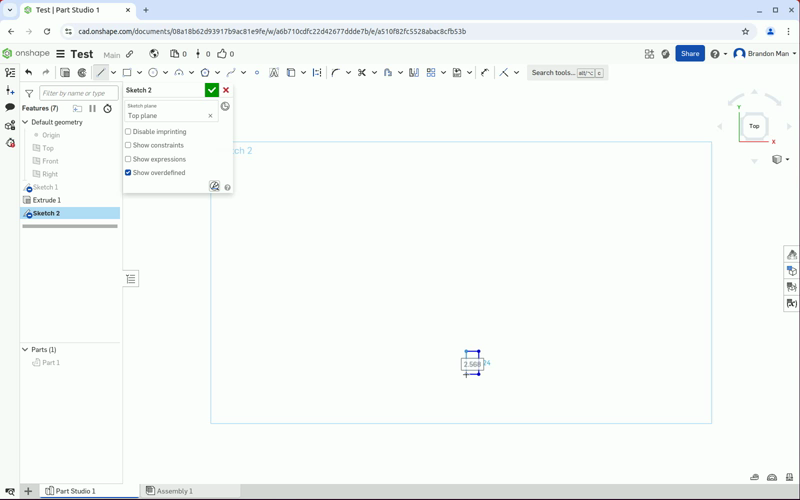
key(esc)
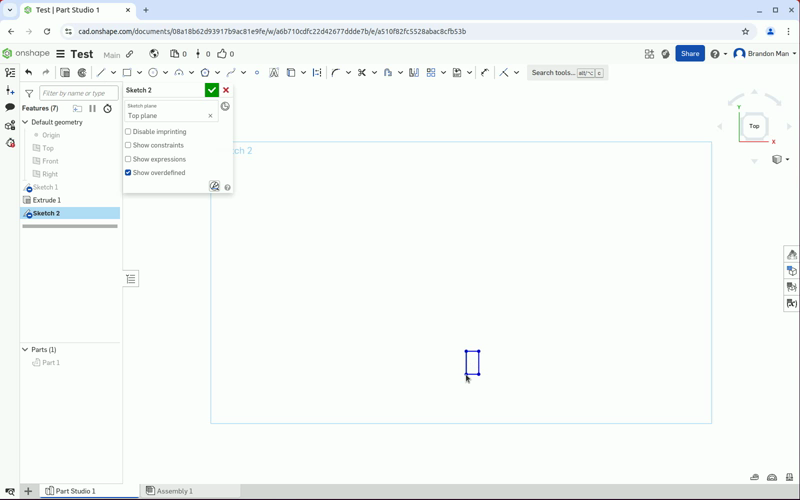
mouse_move(471, 366)
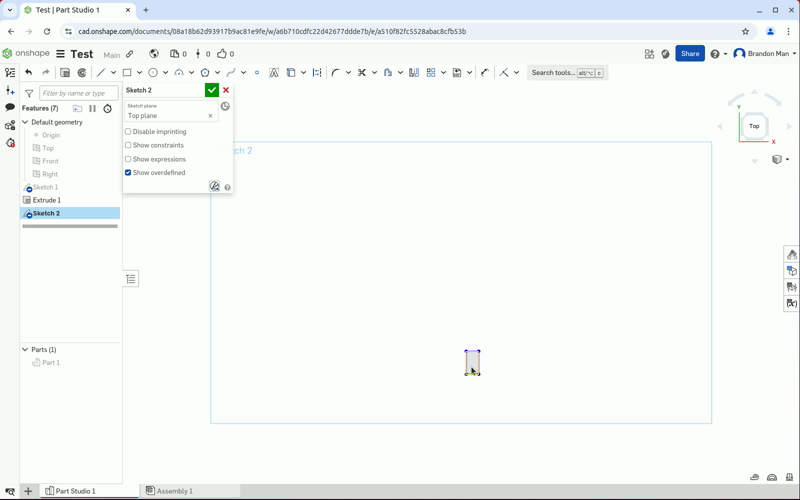
scroll(6)
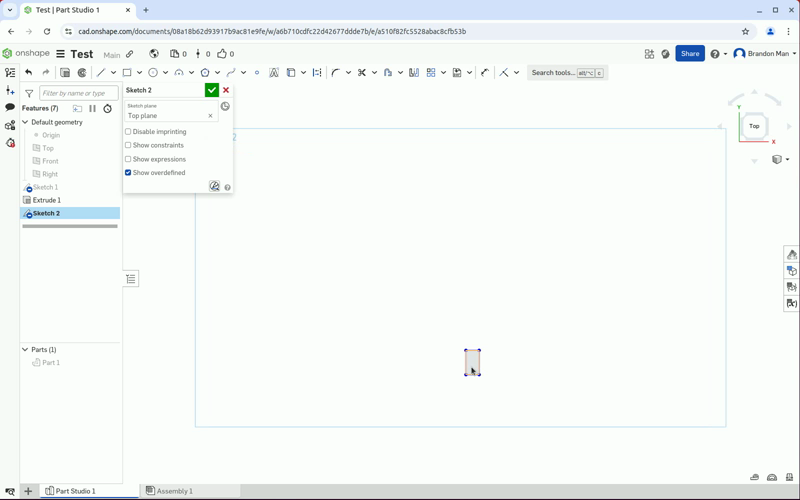
scroll(6)
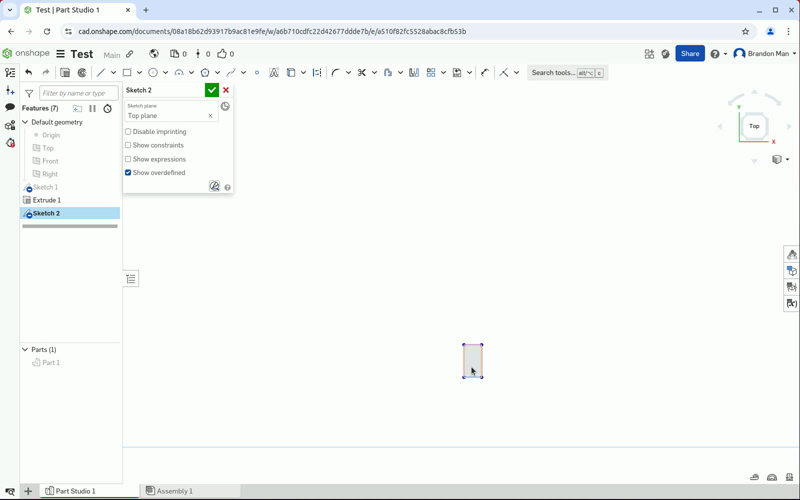
scroll(6)
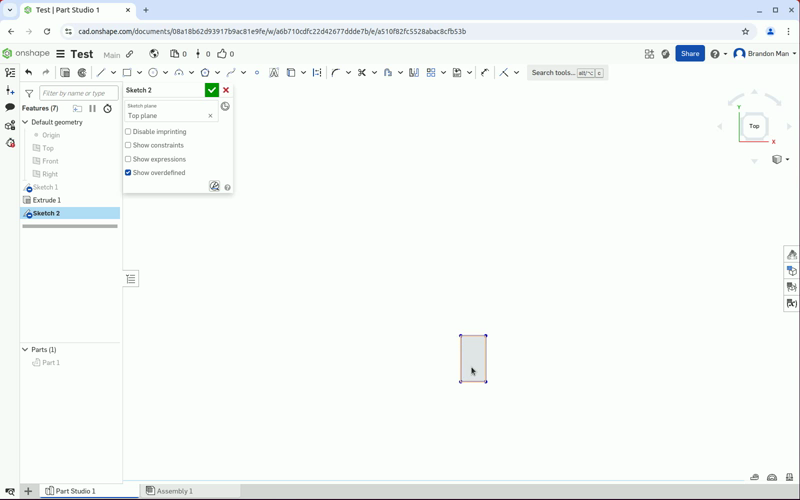
scroll(6)
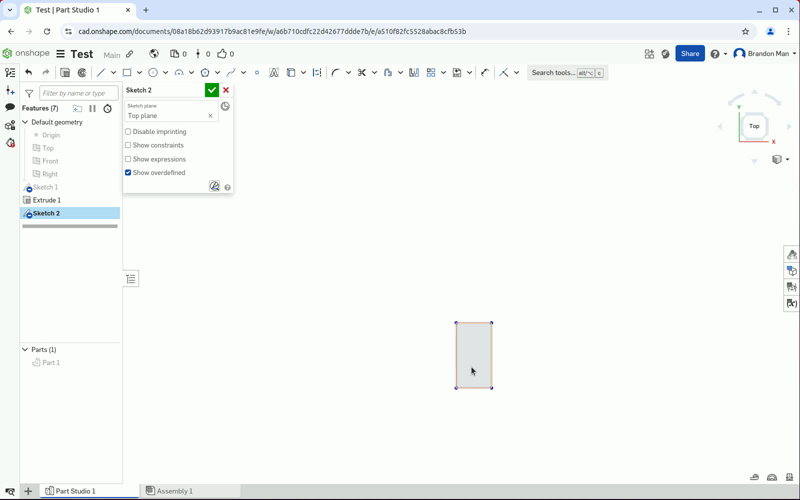
scroll(6)
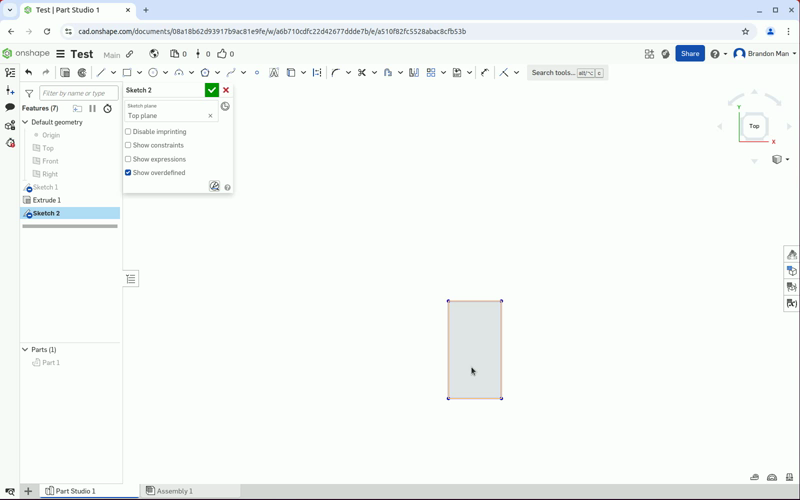
scroll(6)
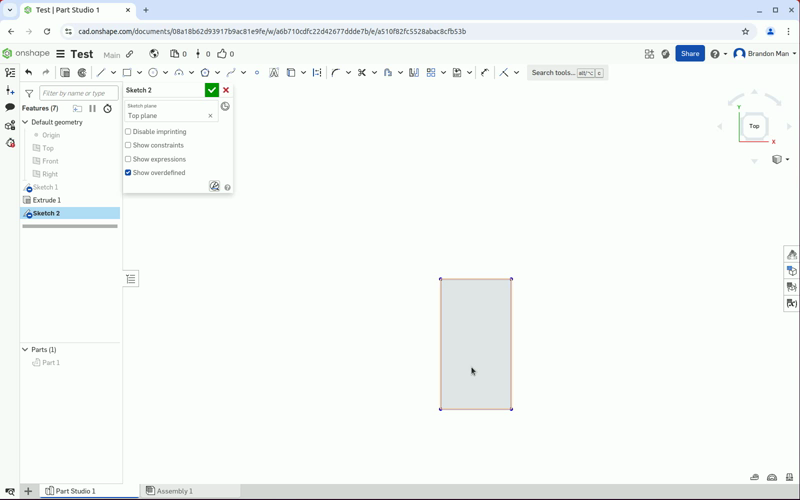
scroll(6)
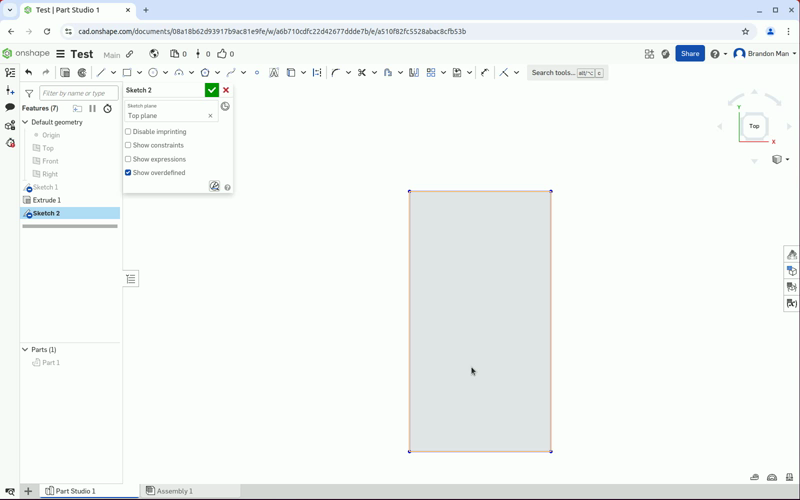
click(471, 366)
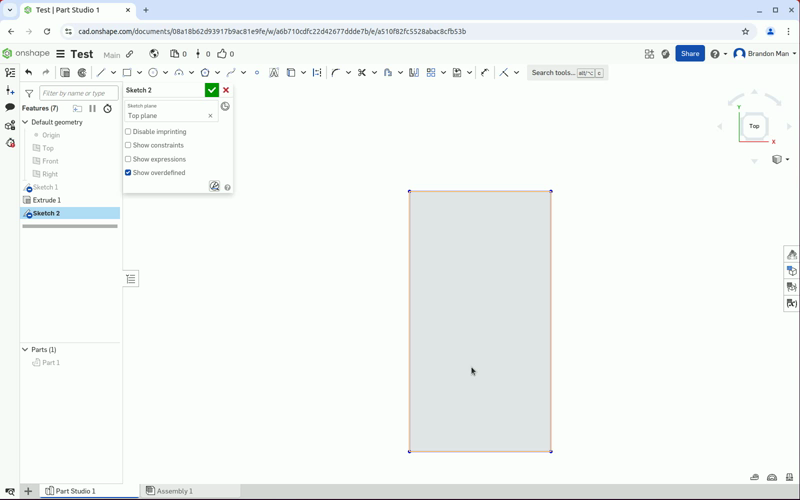
scroll(-6)
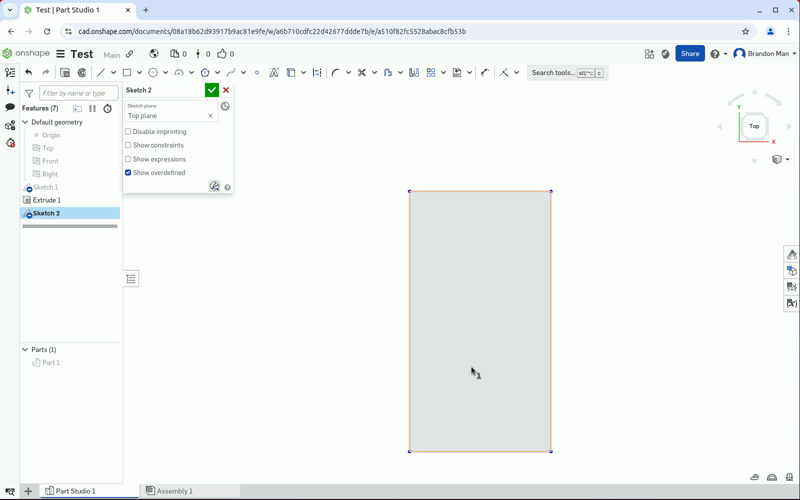
scroll(-6)
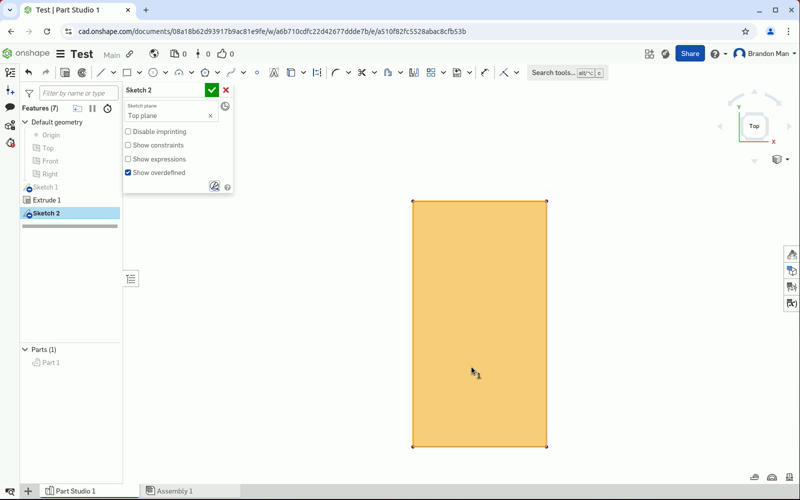
scroll(-6)
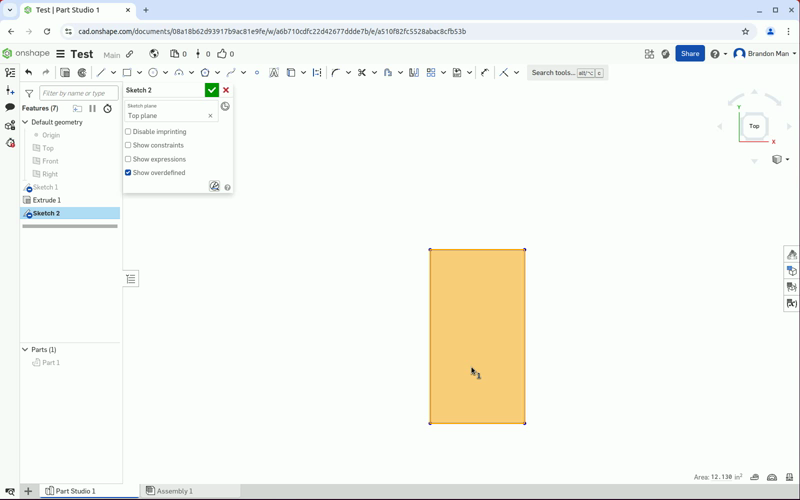
scroll(-6)
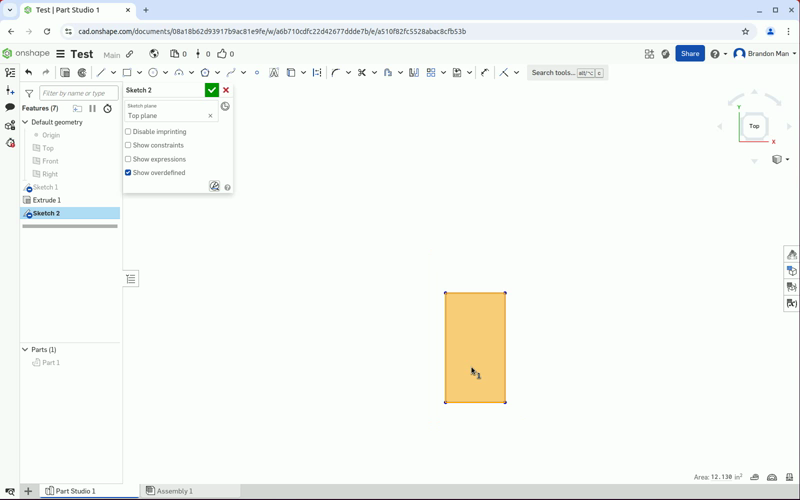
scroll(-6)
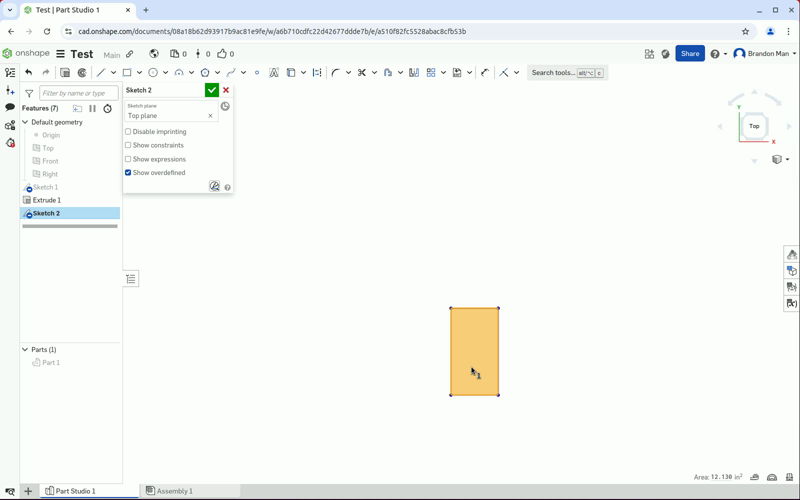
scroll(-6)
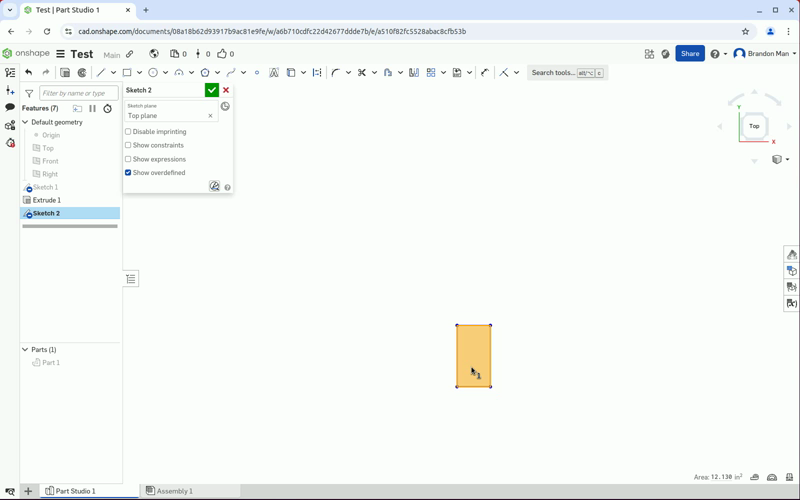
scroll(-6)
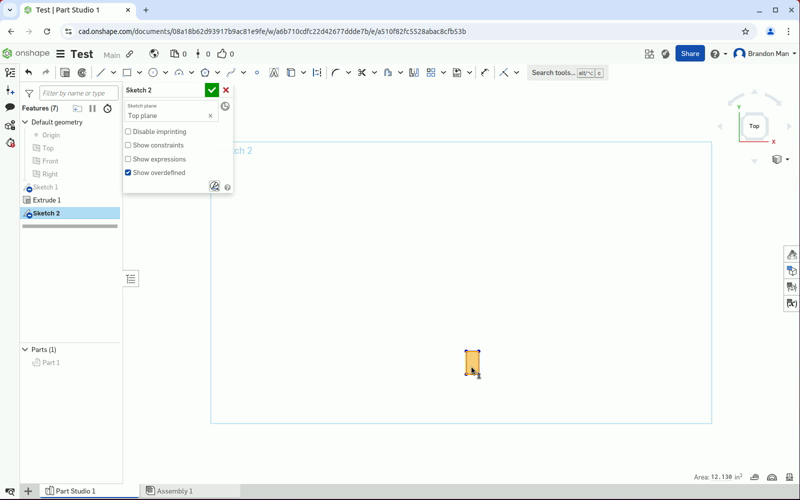
mouse_move(73, 352)
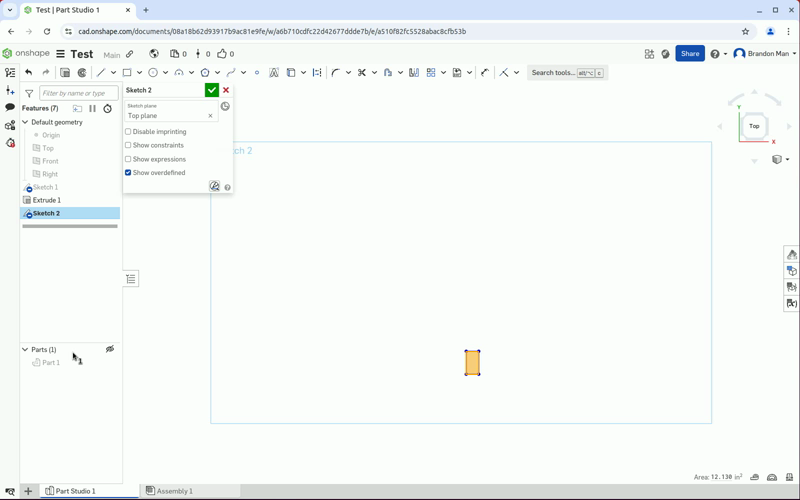
key(shift+y)
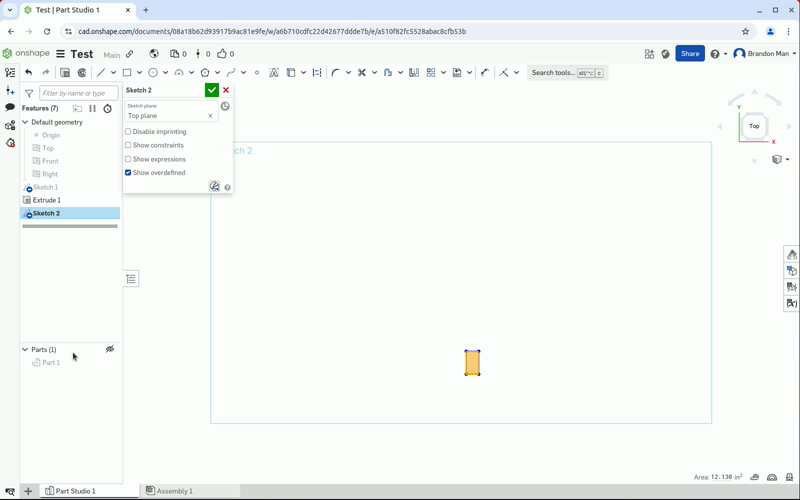
key(shift+e)
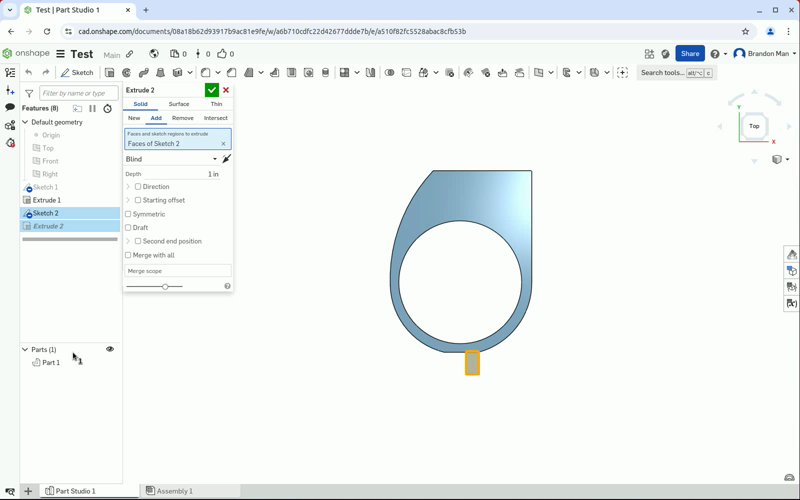
mouse_move(143, 106)
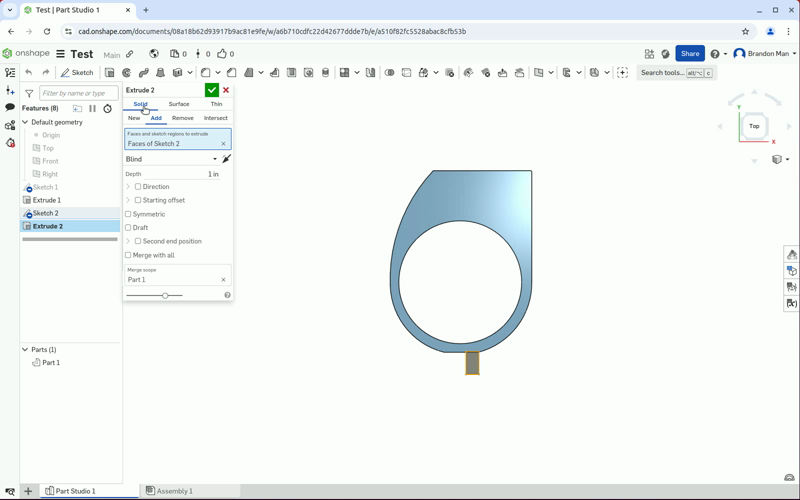
click(143, 106)
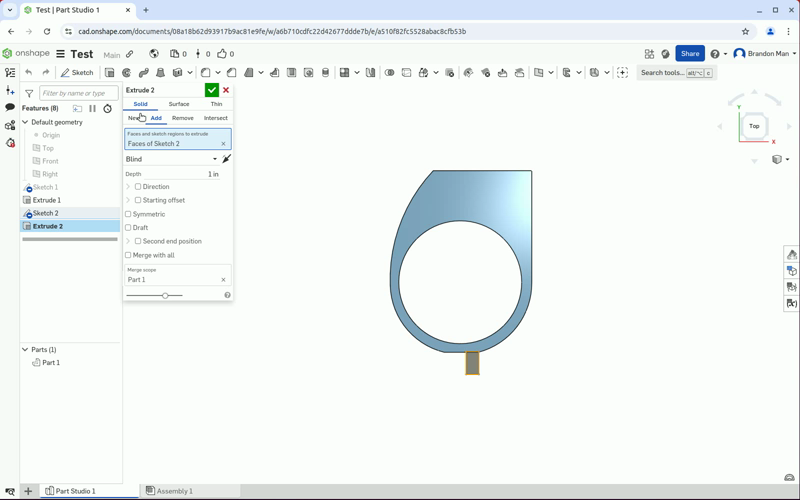
mouse_move(137, 120)
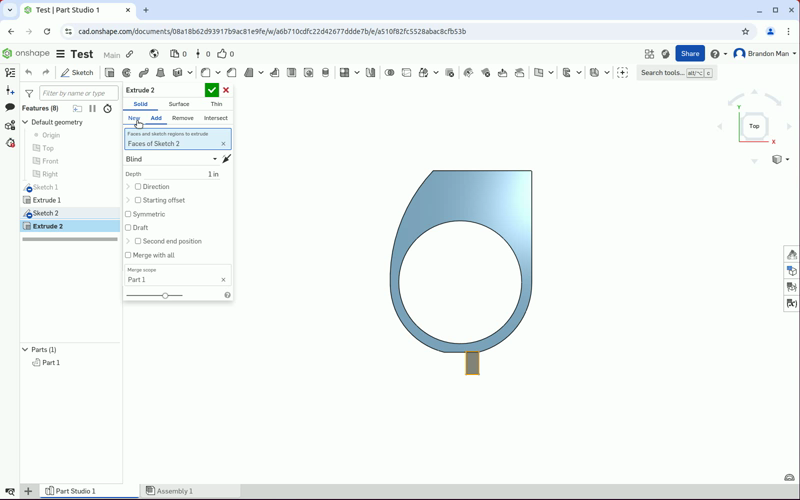
click(137, 120)
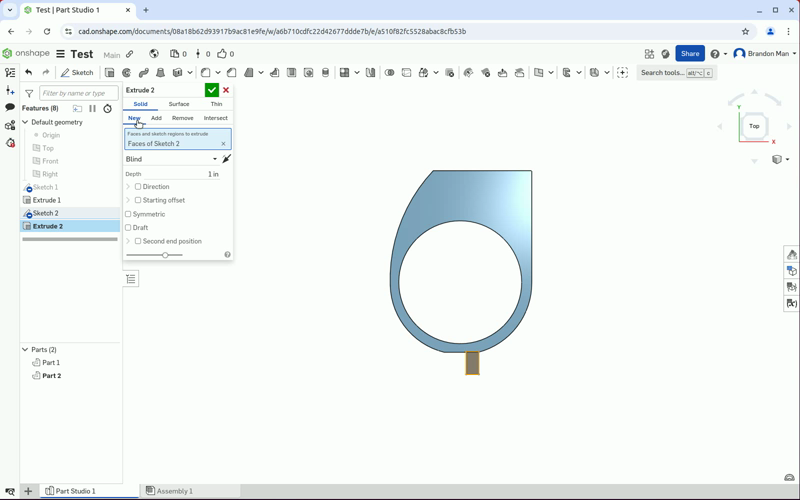
key(tab, 4)
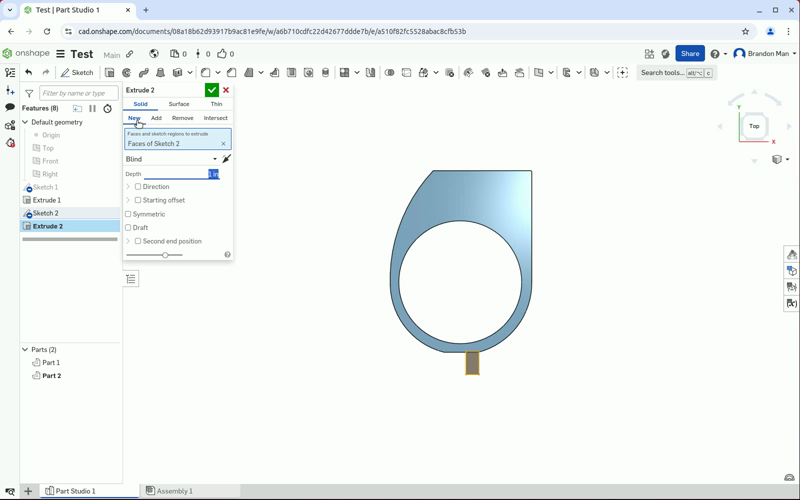
text(9.147)
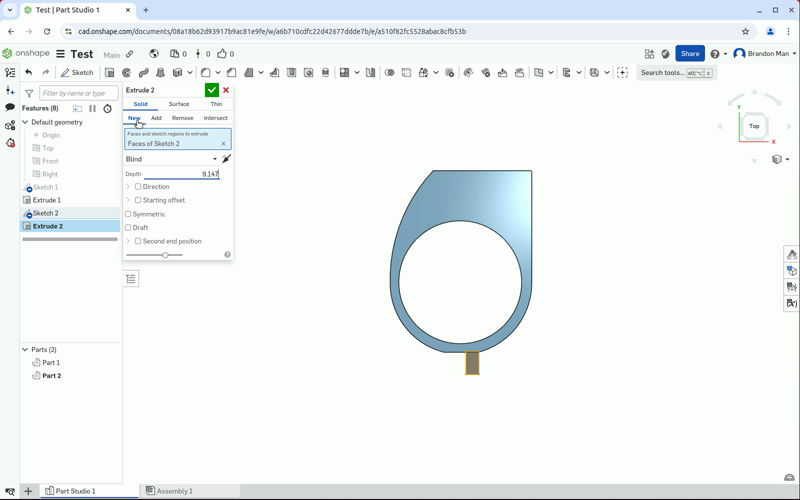
key(enter)
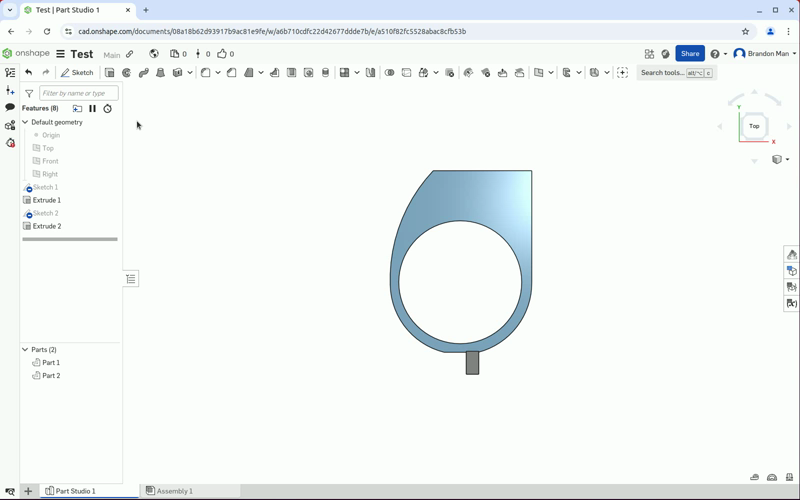
key(shift+h)
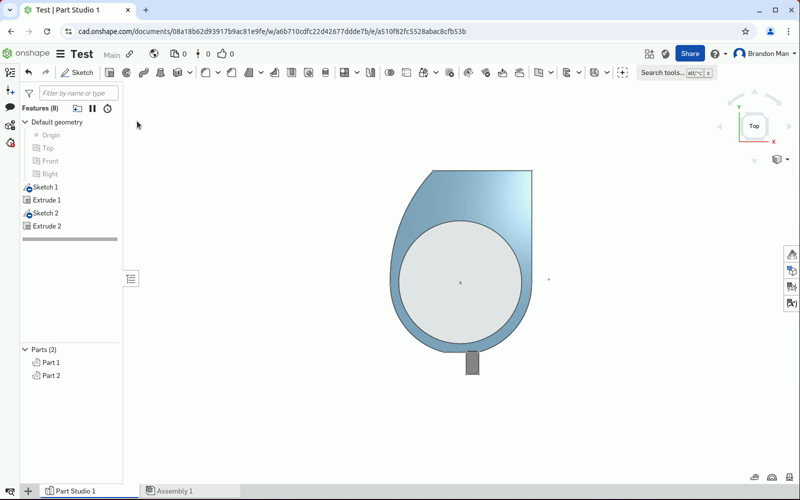
key(shift+h)
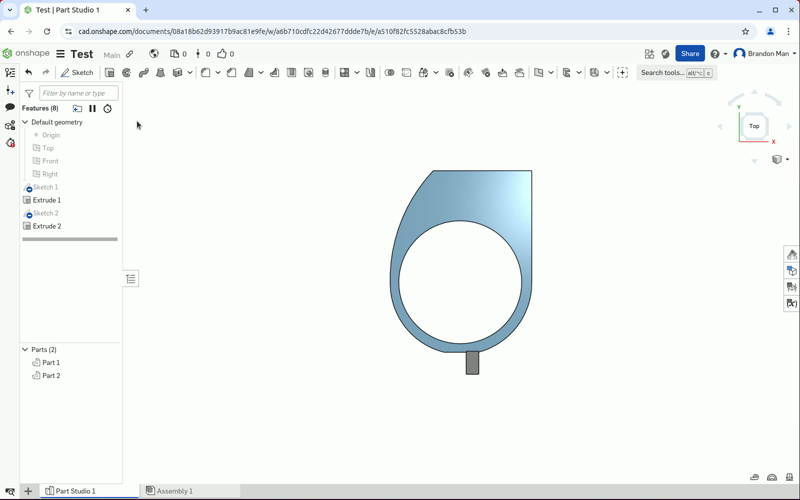
mouse_move(73, 189)
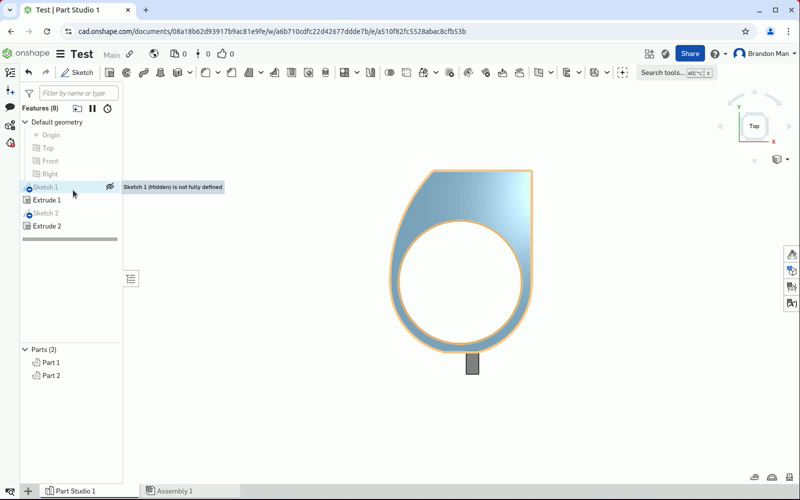
click(73, 189)
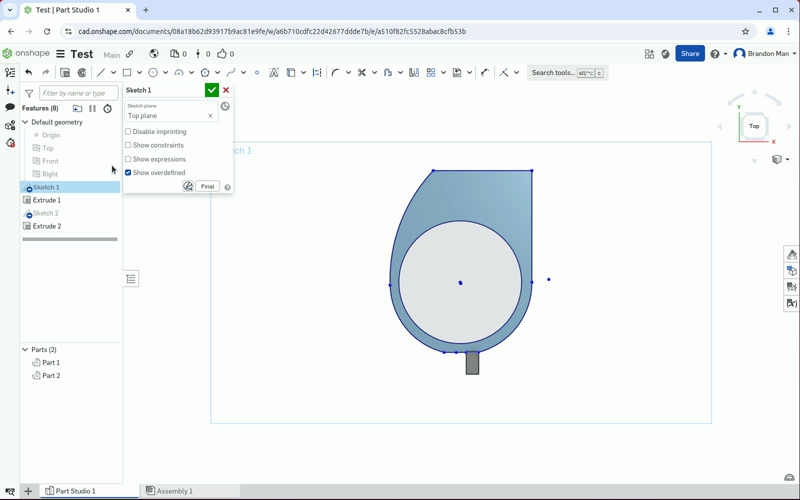
mouse_move(229, 92)
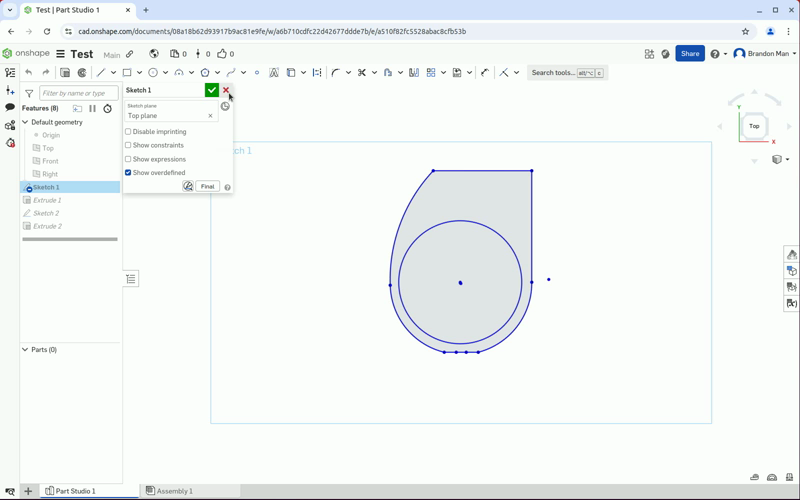
click(229, 92)
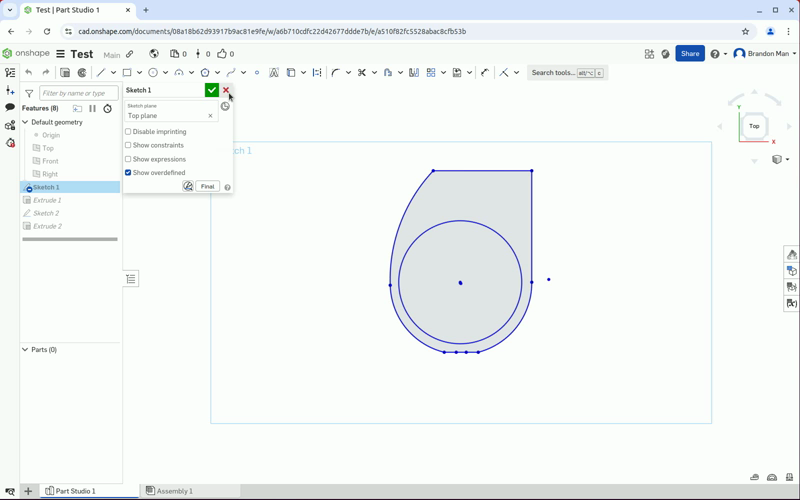
key(shift+s)
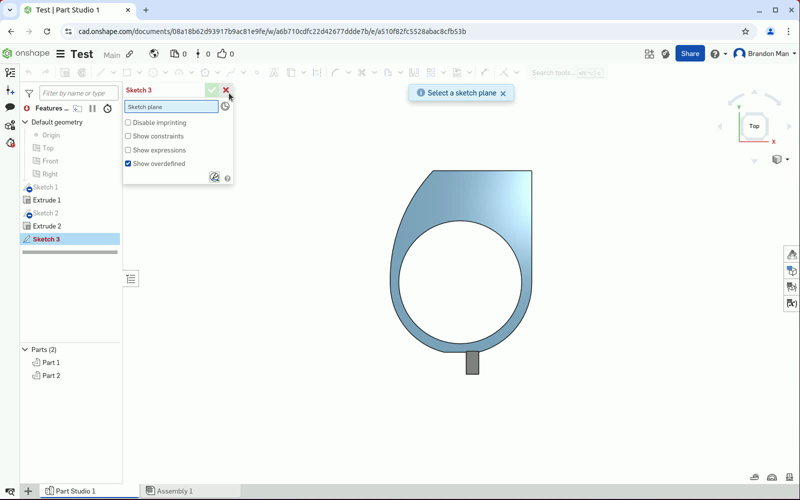
mouse_move(73, 150)
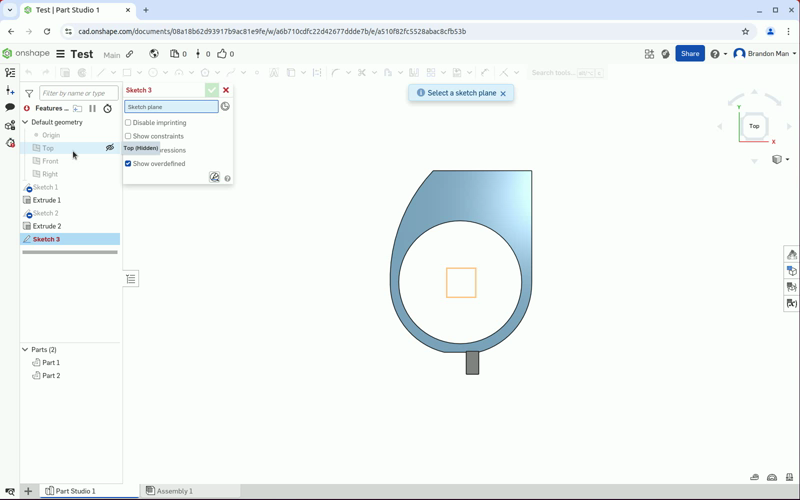
click(73, 150)
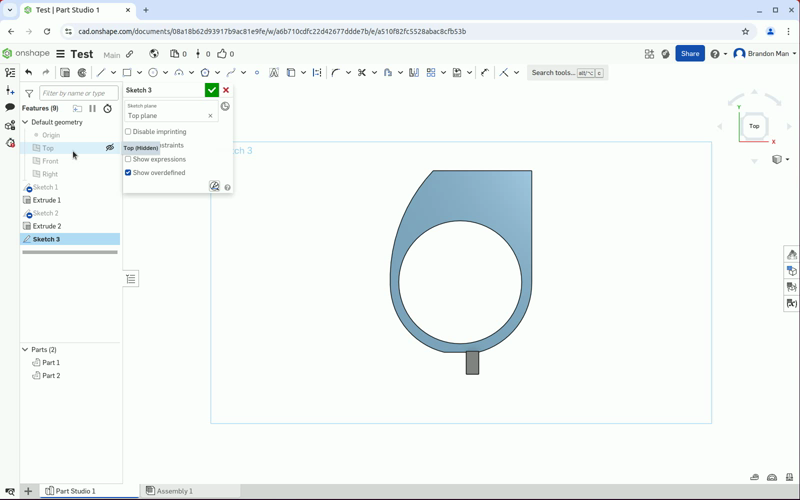
mouse_move(73, 352)
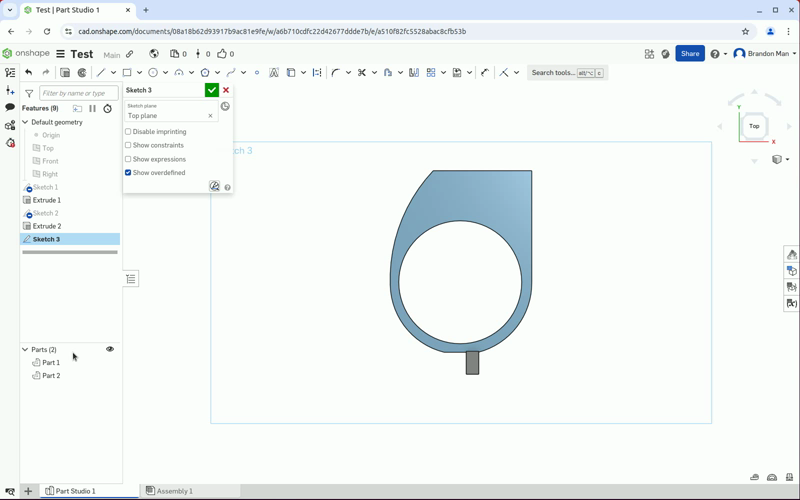
key(y)
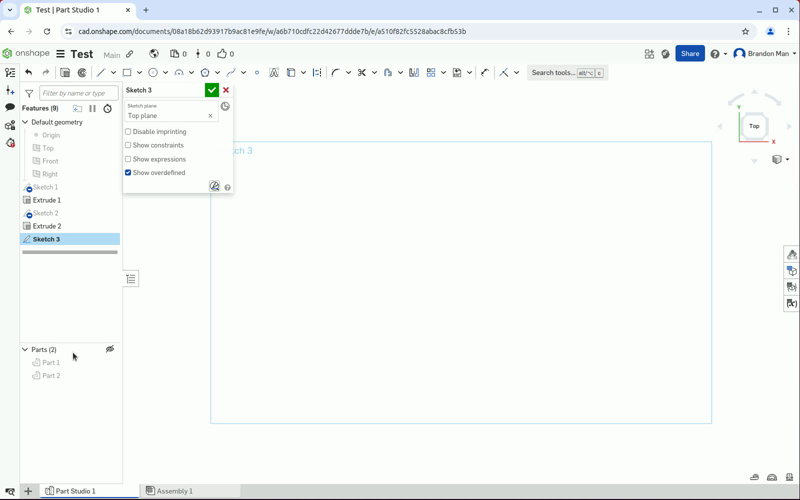
key(l)
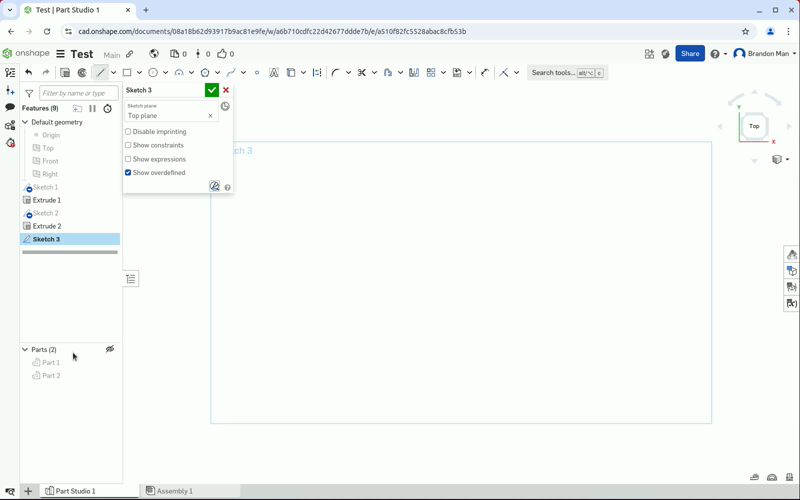
key_down(shift)
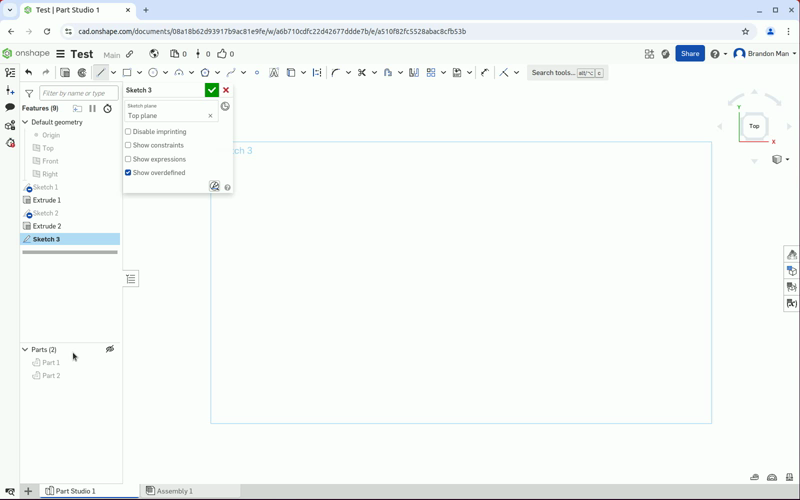
mouse_move(444, 374)
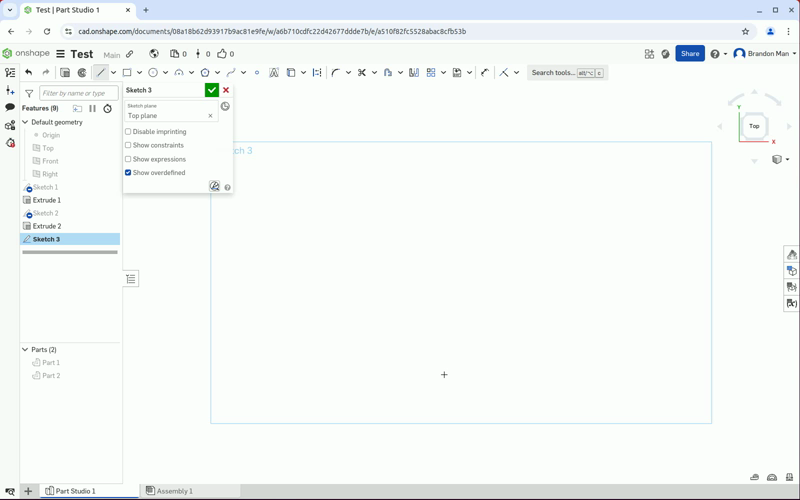
click(444, 374)
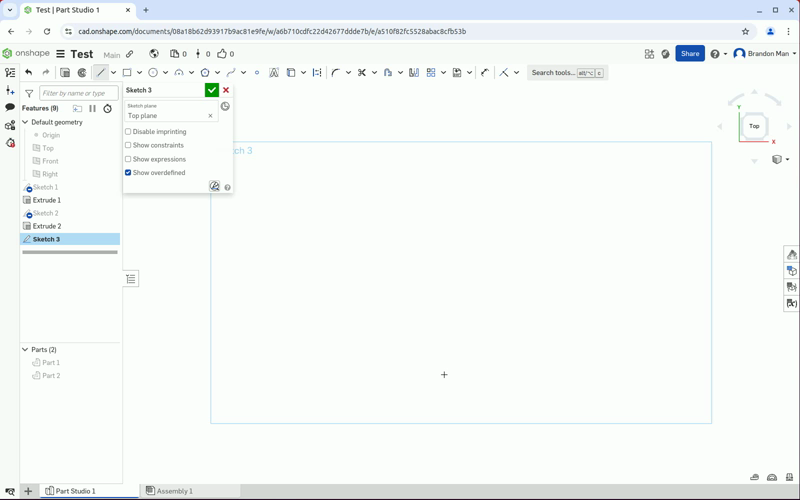
key_up(shift)
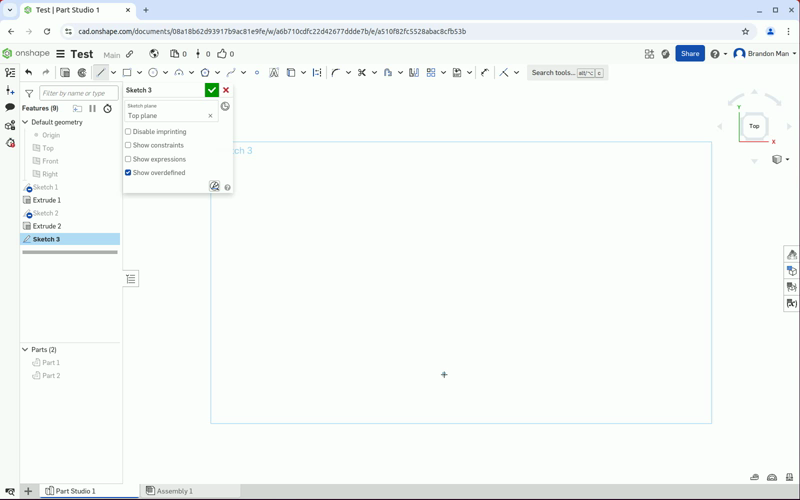
key_down(shift)
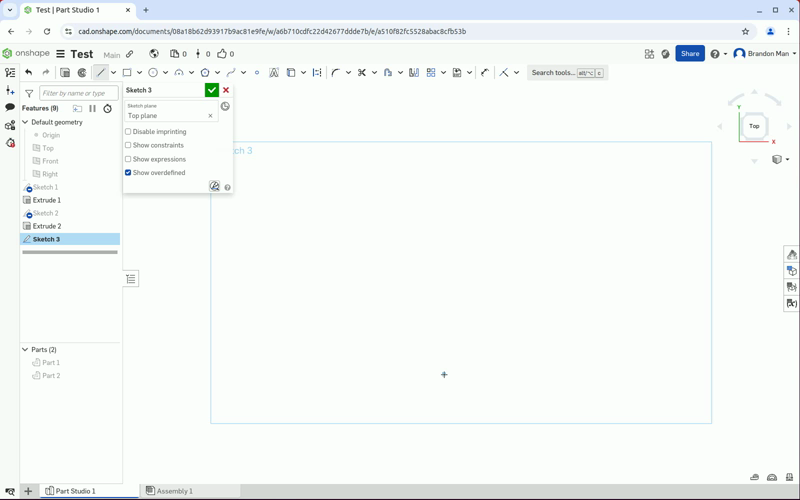
mouse_move(474, 374)
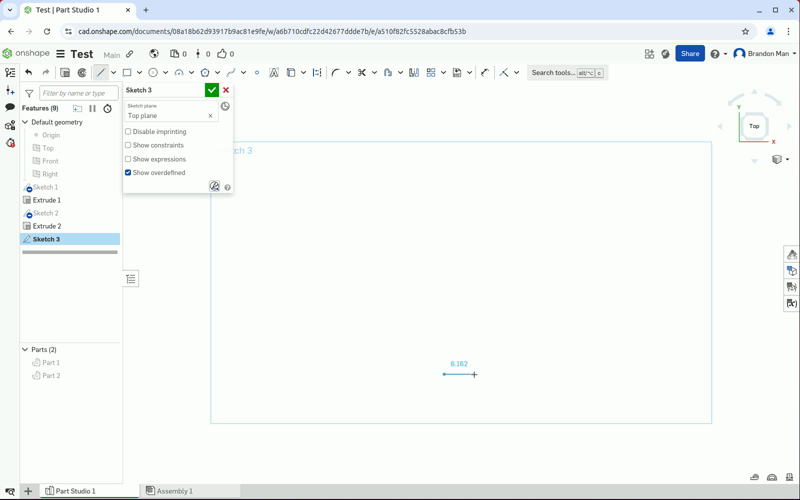
mouse_move(456, 374)
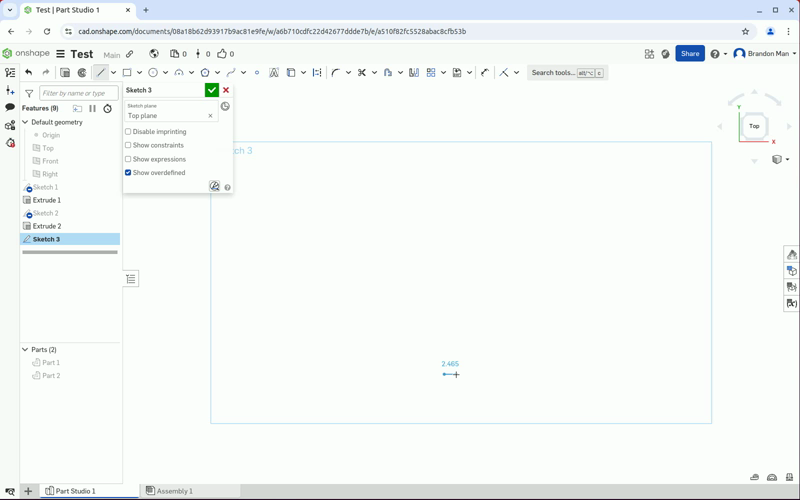
click(456, 374)
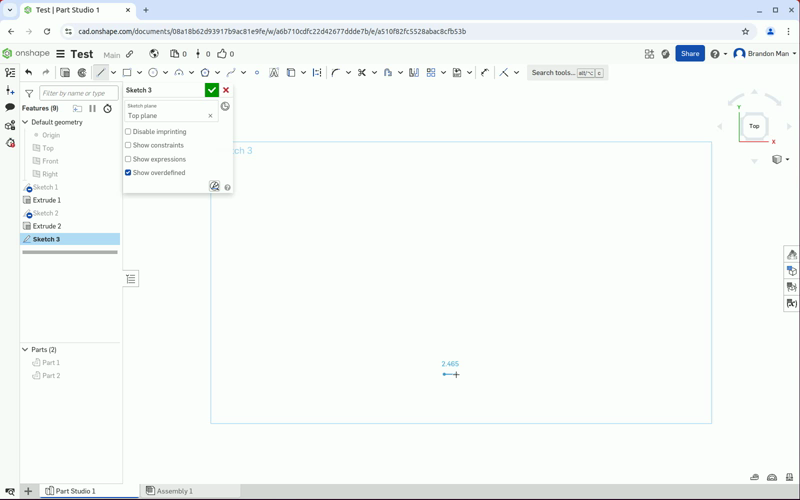
key_up(shift)
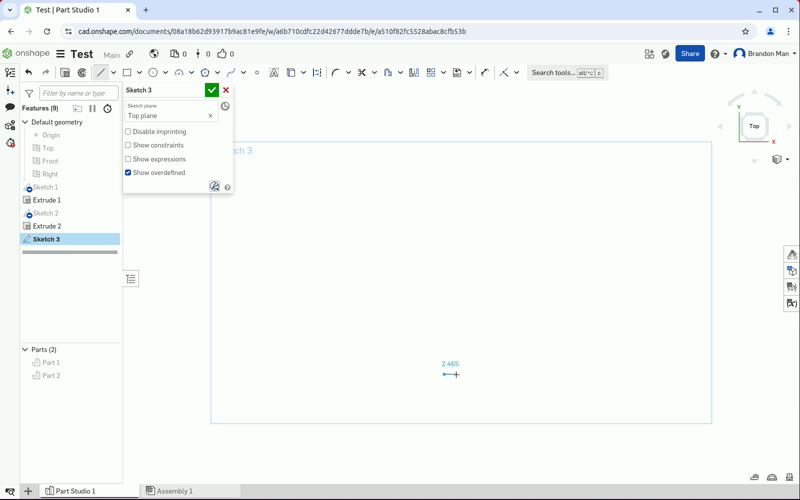
key_down(shift)
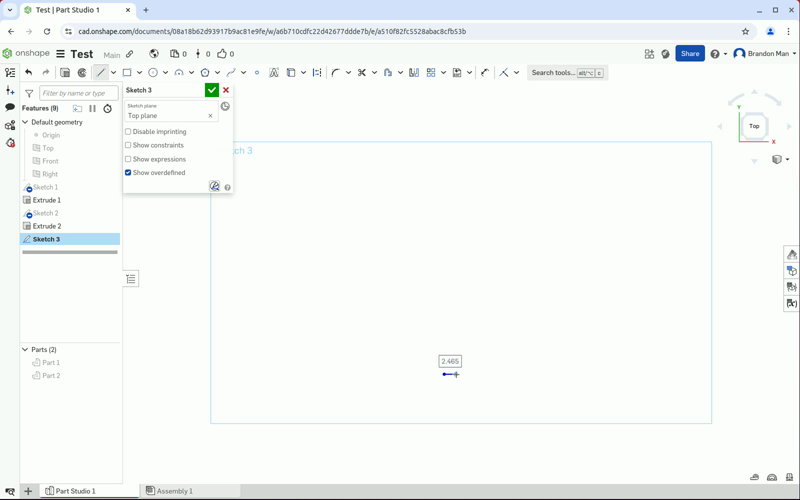
mouse_move(486, 374)
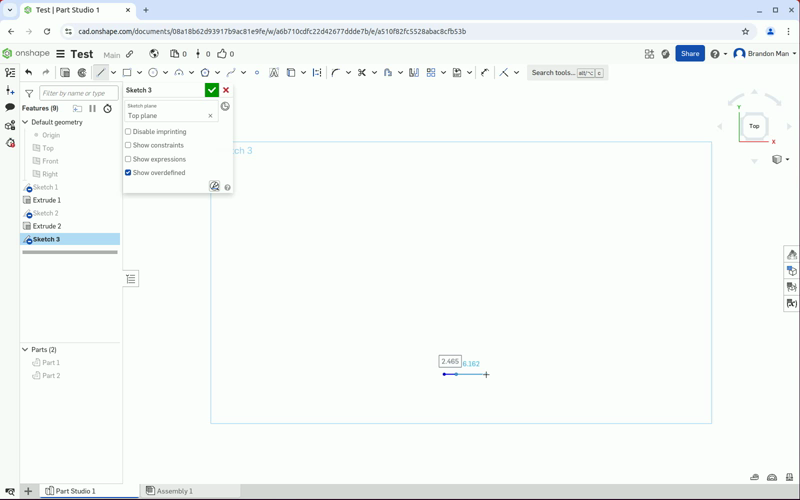
mouse_move(456, 351)
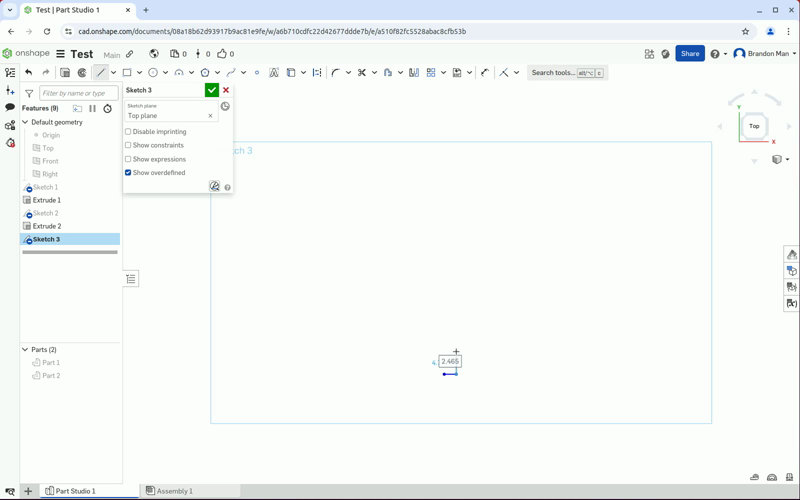
click(456, 351)
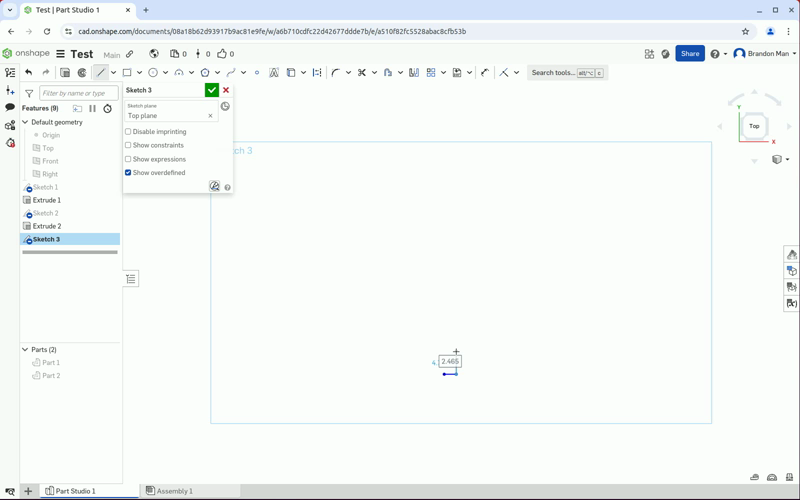
key_up(shift)
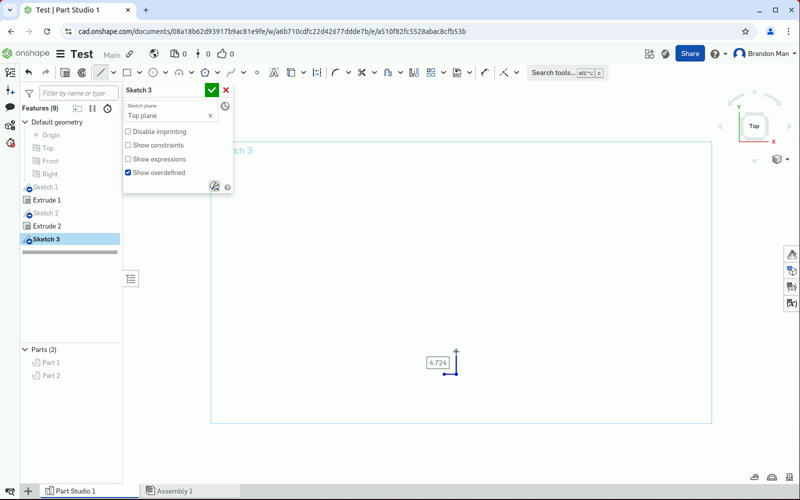
key_down(shift)
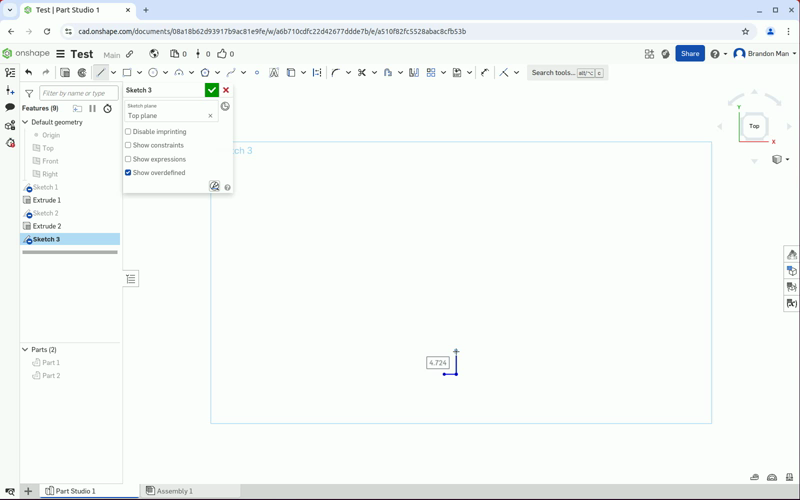
mouse_move(486, 351)
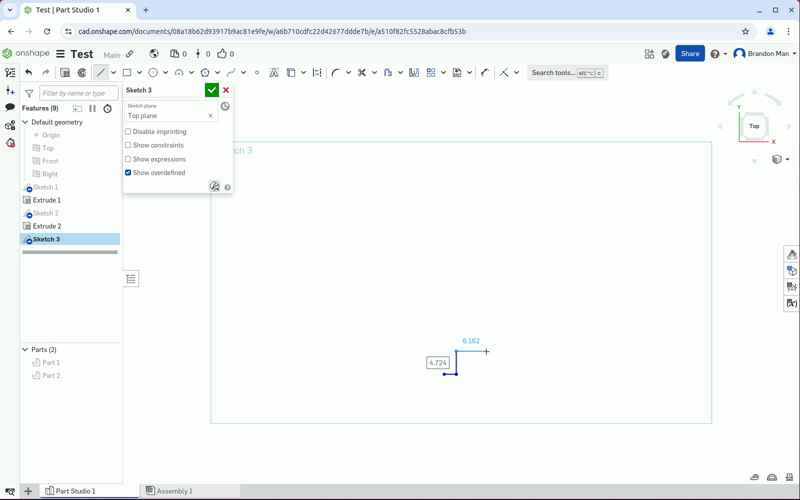
mouse_move(444, 351)
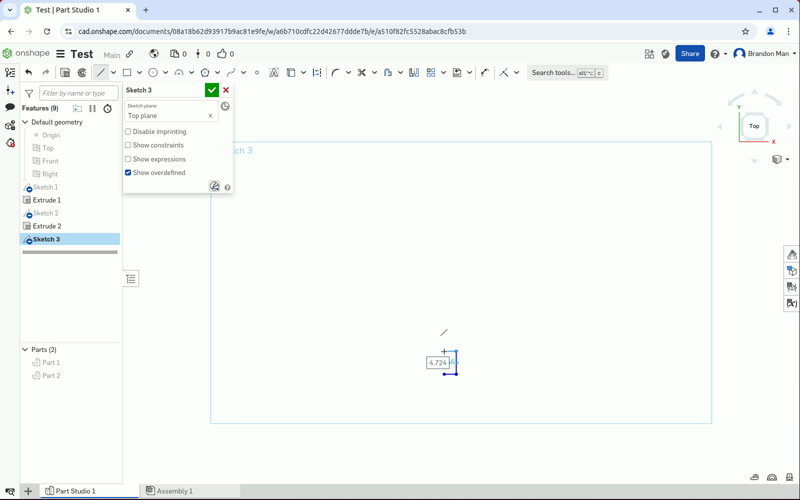
click(444, 351)
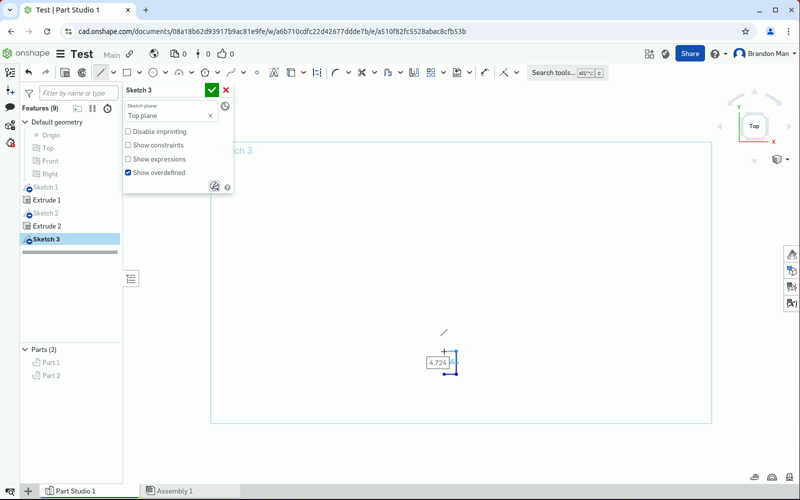
key_up(shift)
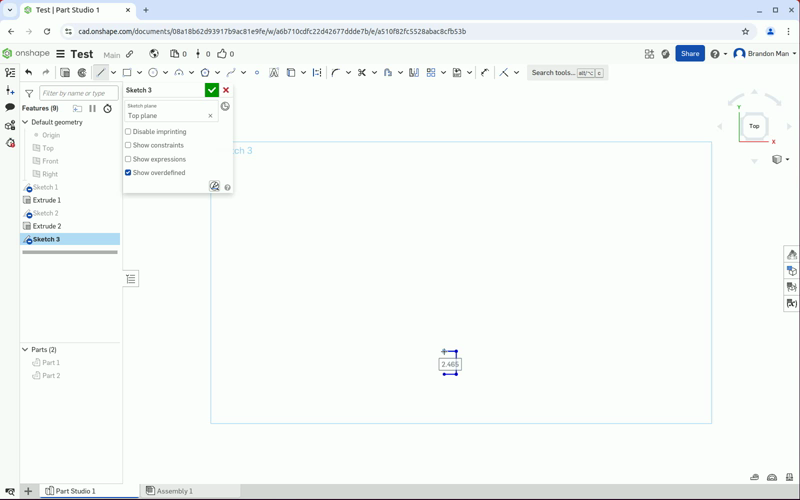
mouse_move(474, 351)
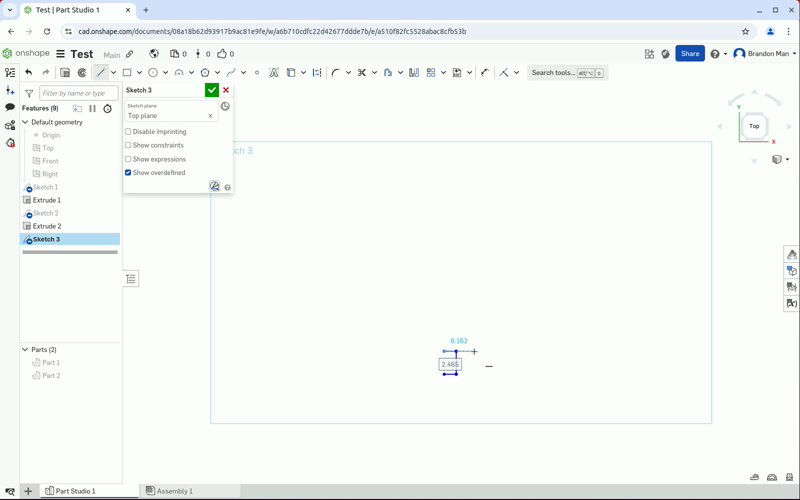
key_down(shift)
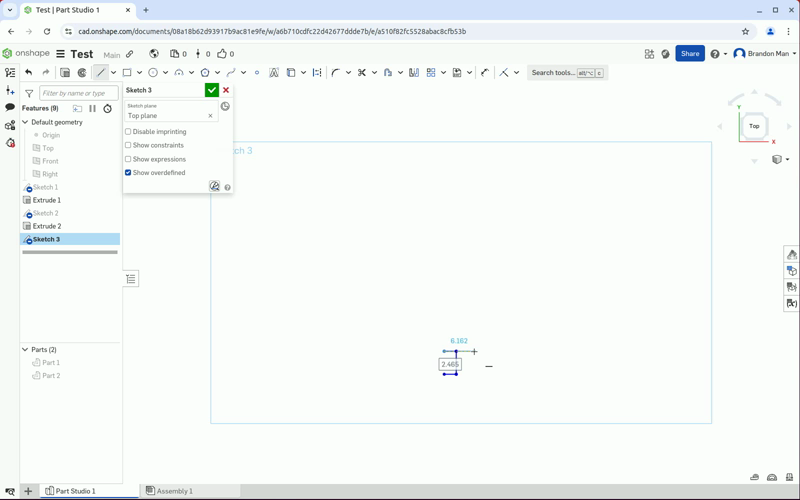
mouse_move(444, 374)
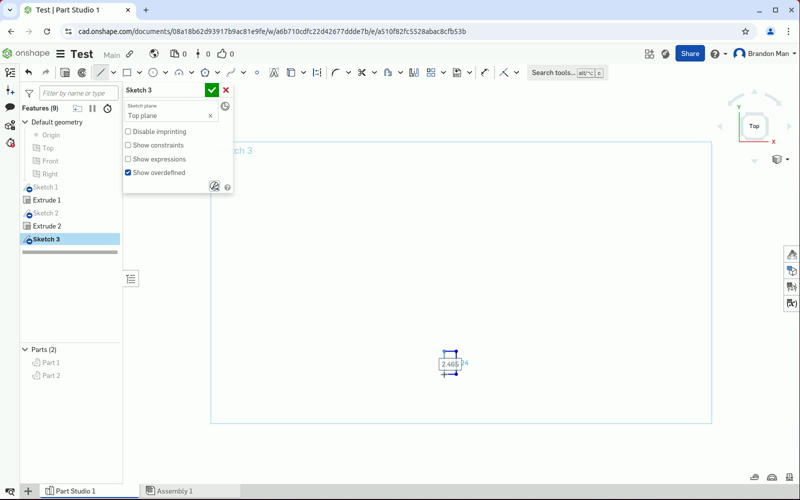
key_up(shift)
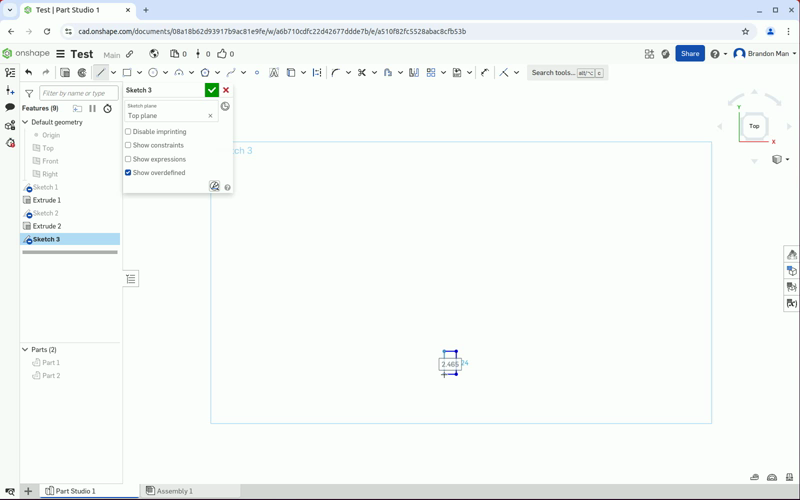
click(444, 374)
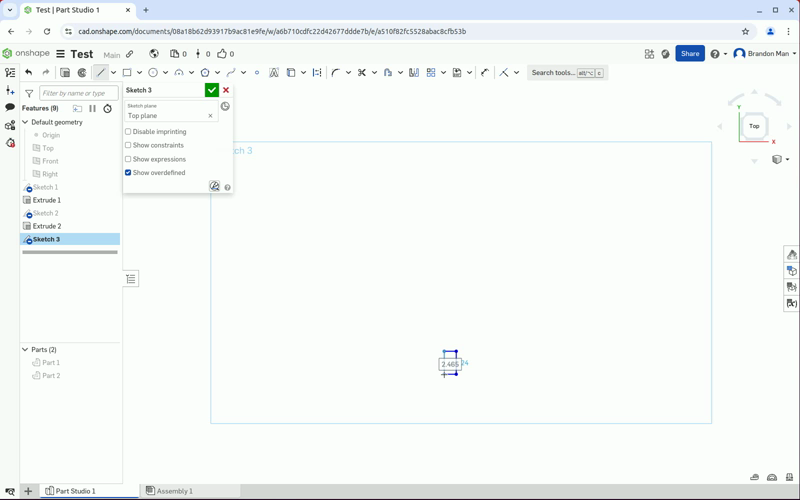
key(esc)
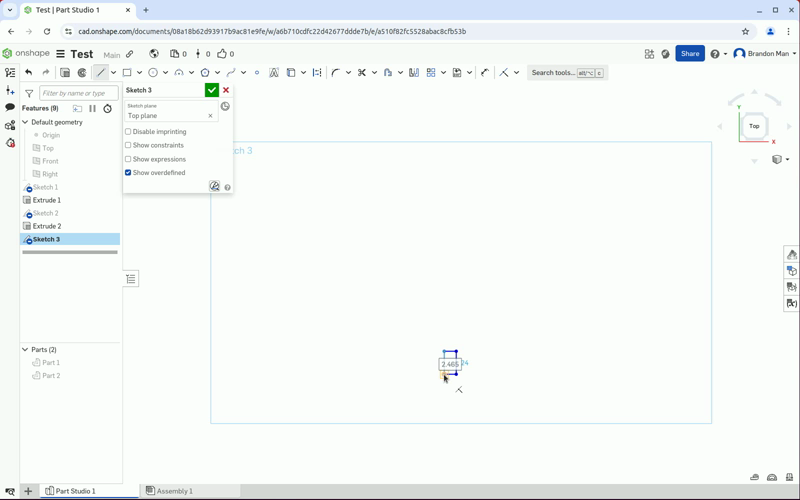
mouse_move(446, 369)
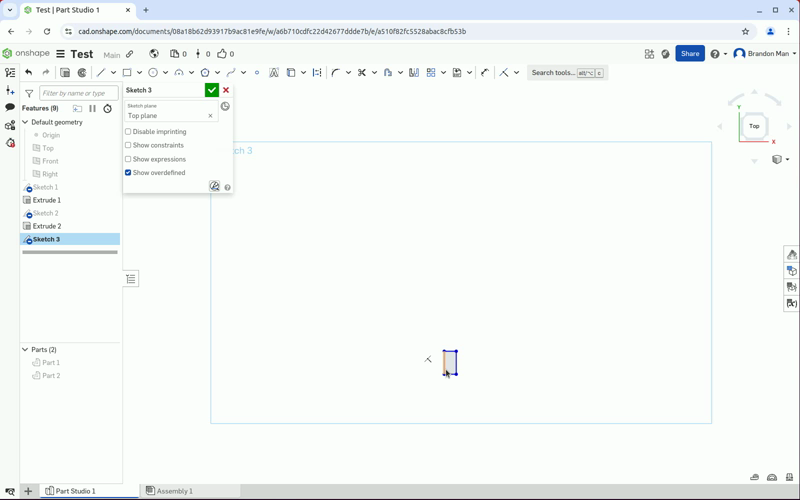
scroll(6)
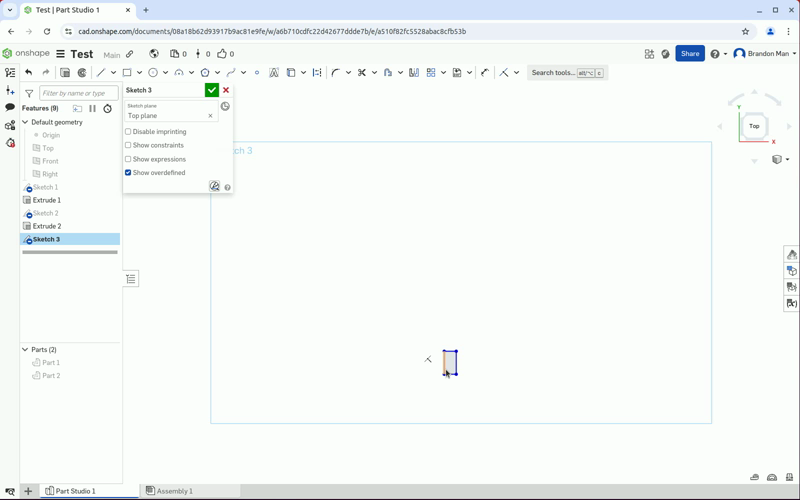
scroll(6)
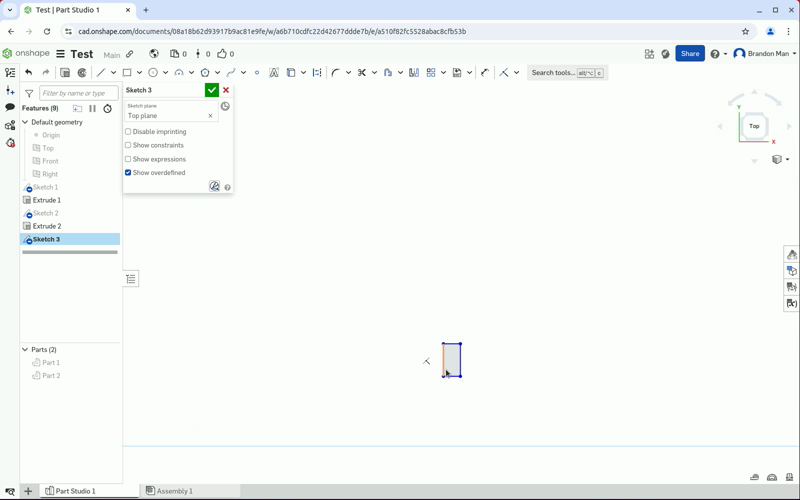
scroll(6)
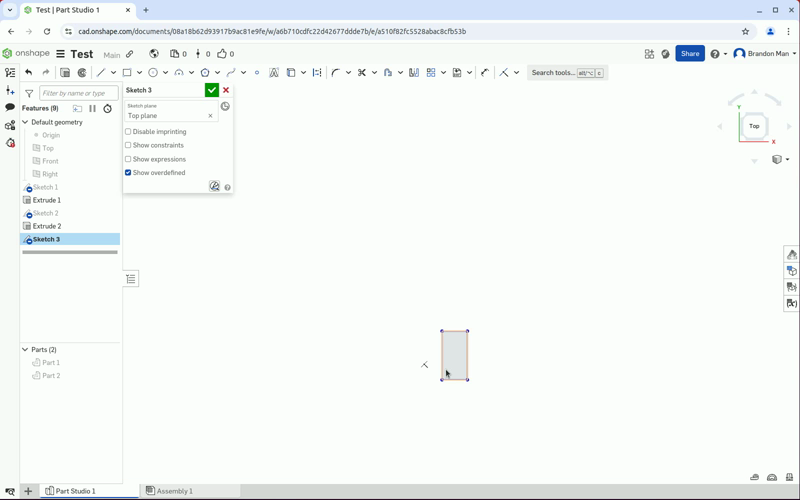
scroll(6)
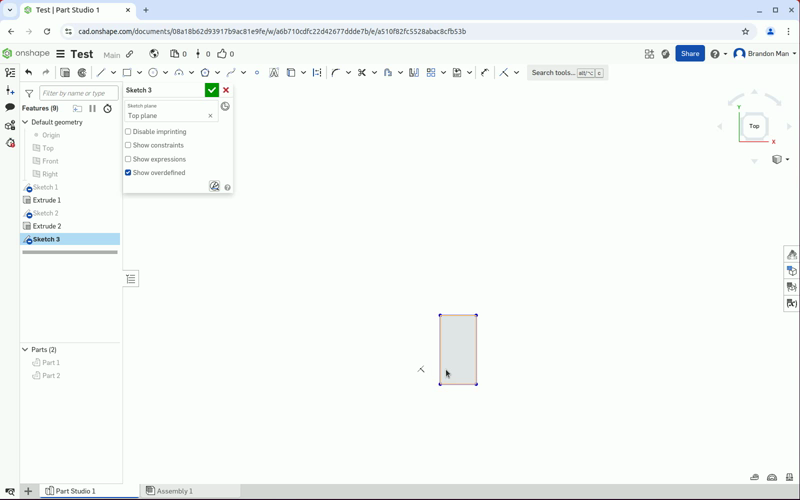
scroll(6)
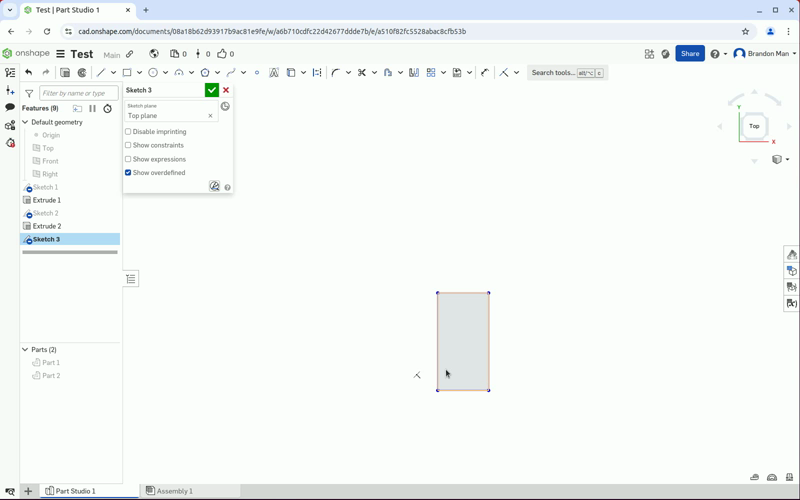
scroll(6)
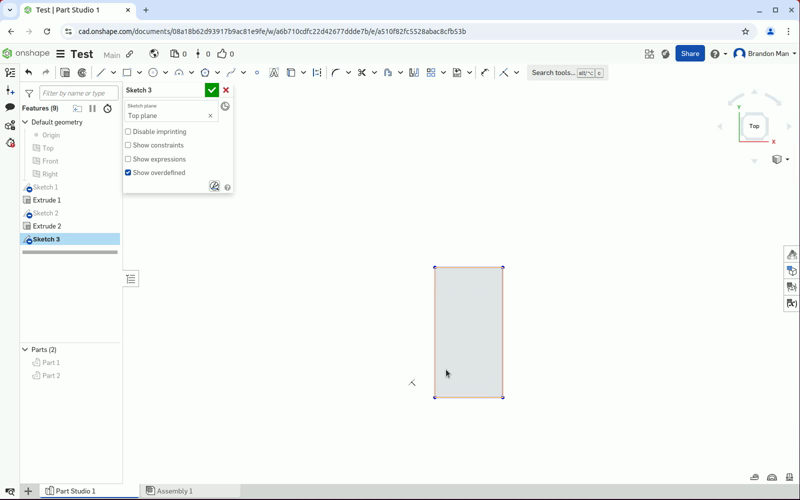
scroll(6)
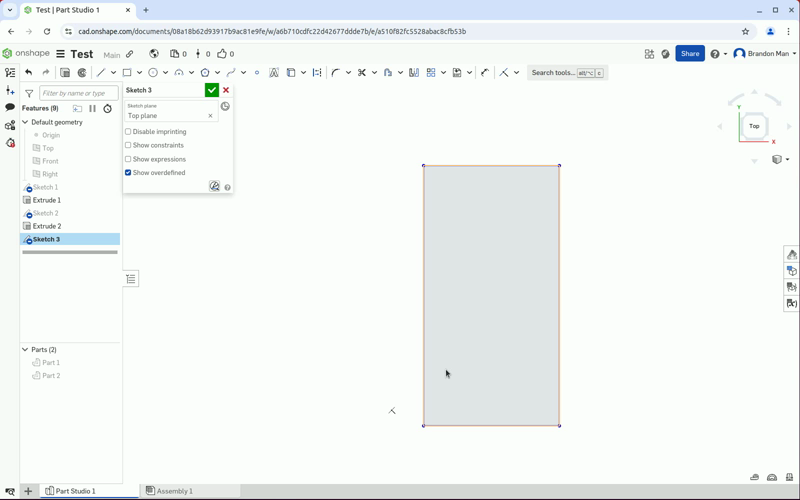
click(446, 369)
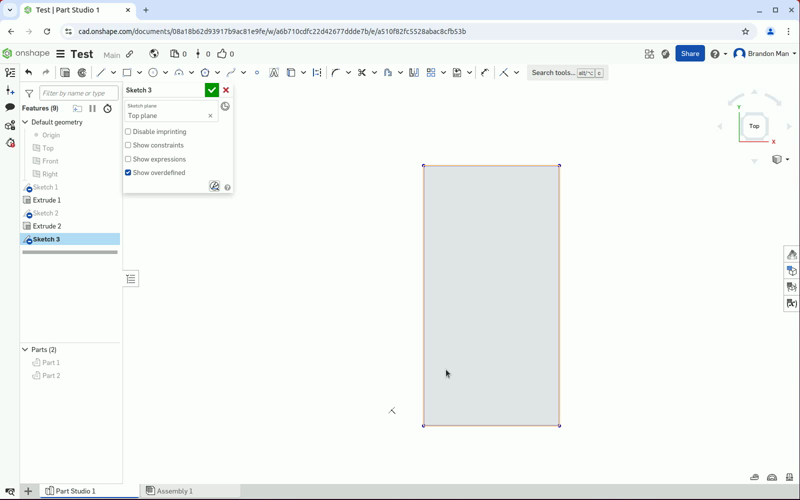
scroll(-6)
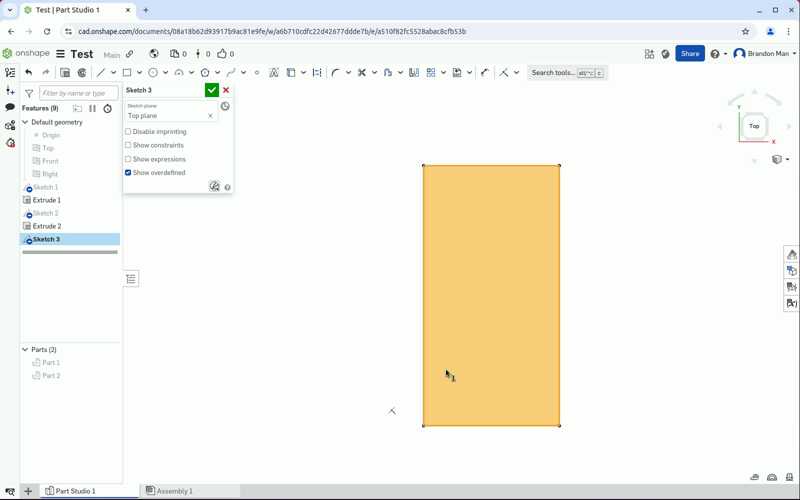
scroll(-6)
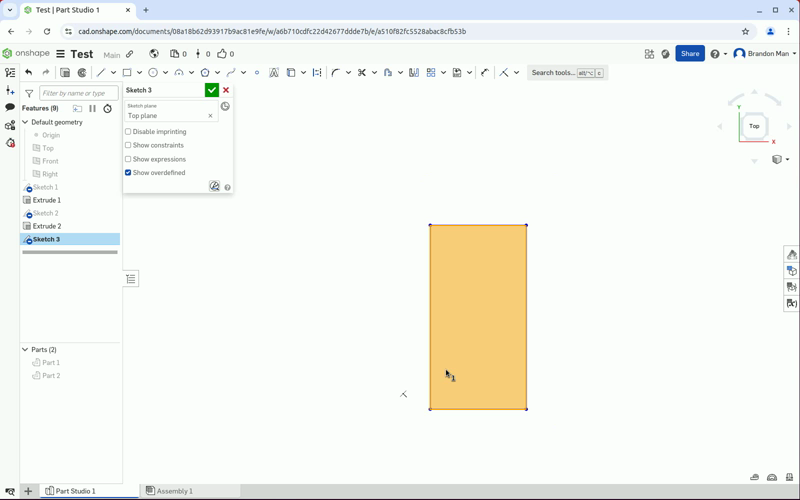
scroll(-6)
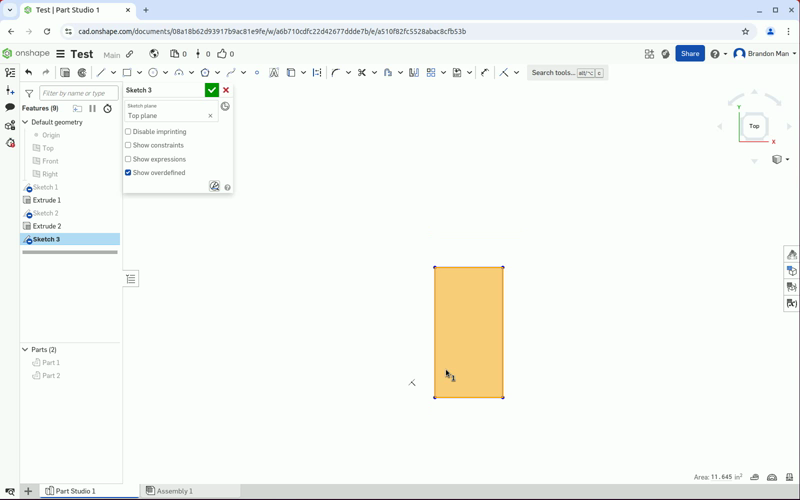
scroll(-6)
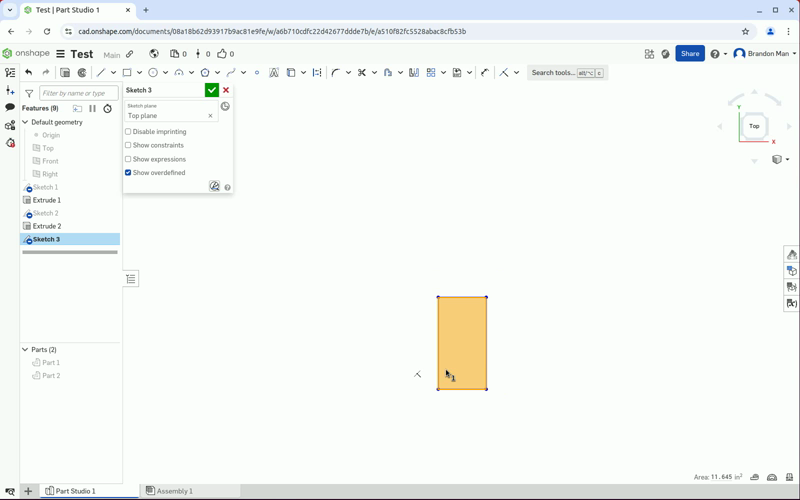
scroll(-6)
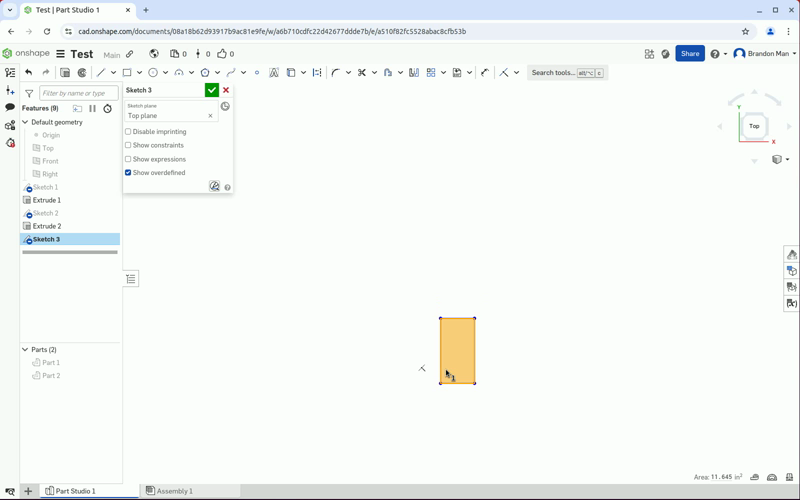
scroll(-6)
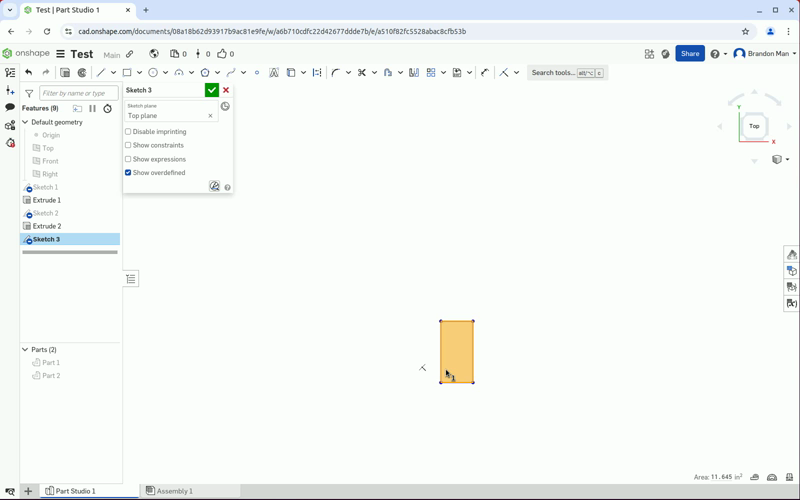
scroll(-6)
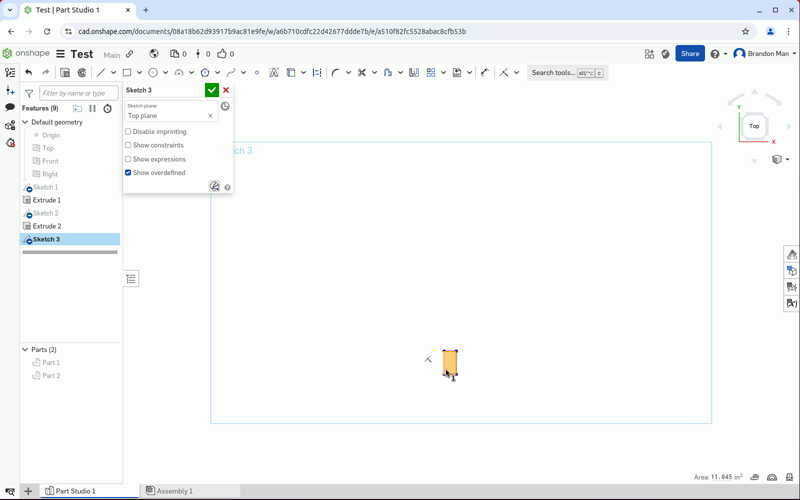
mouse_move(73, 352)
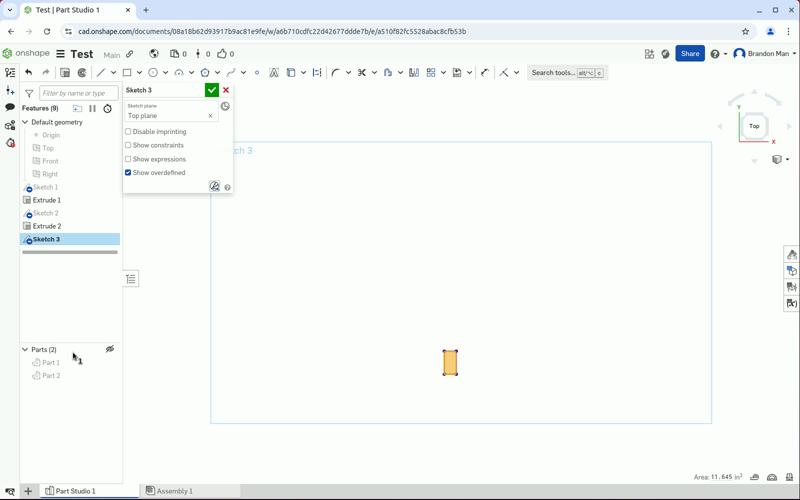
key(shift+y)
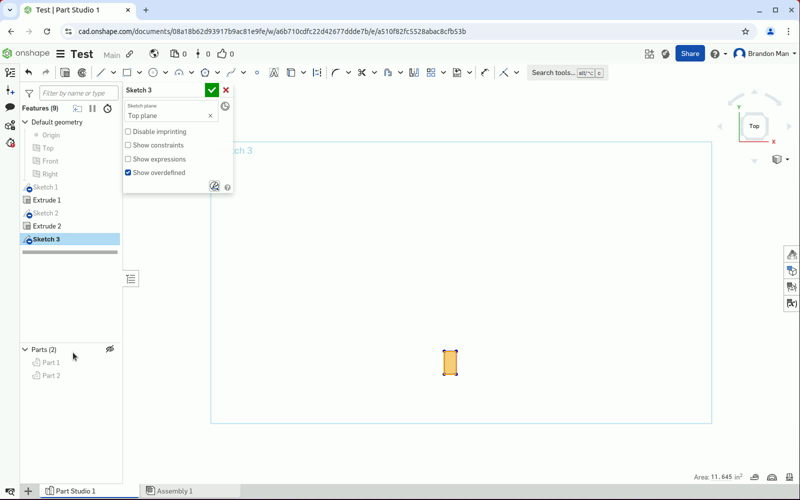
key(shift+e)
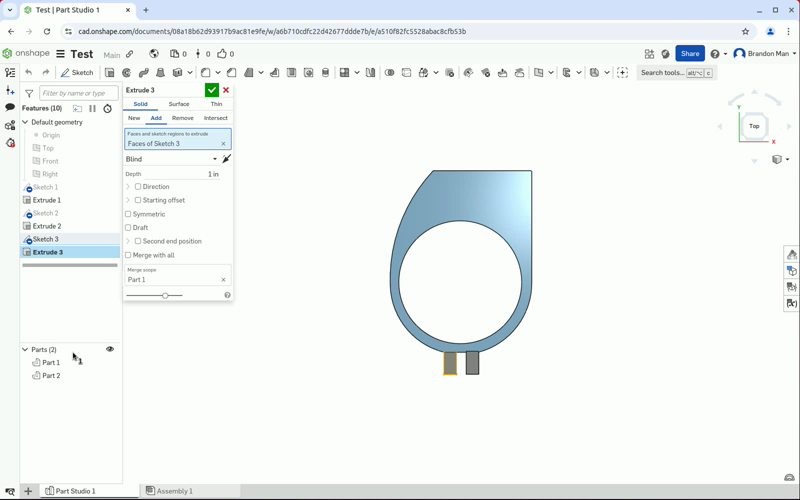
mouse_move(143, 106)
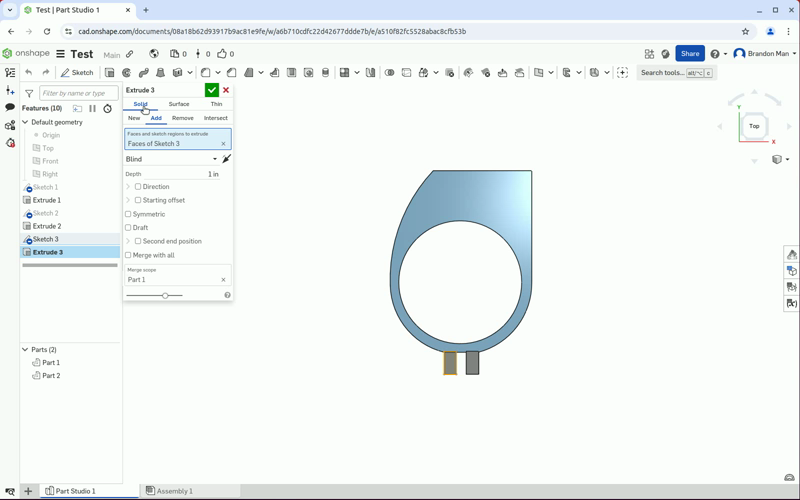
click(143, 106)
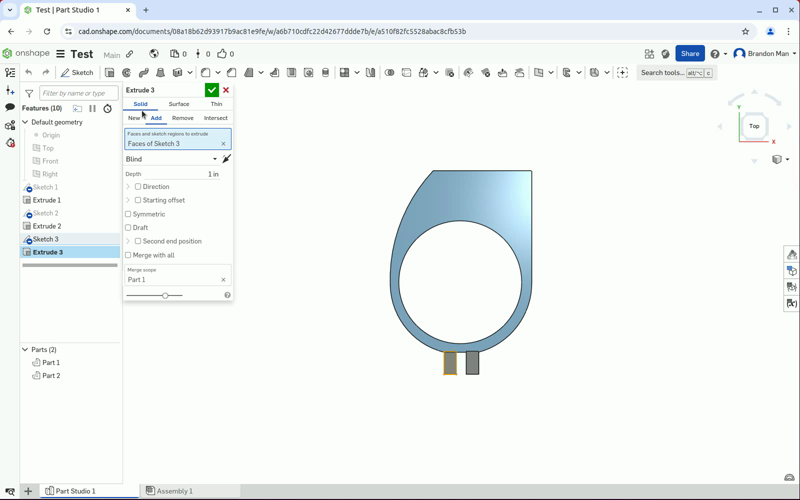
mouse_move(137, 120)
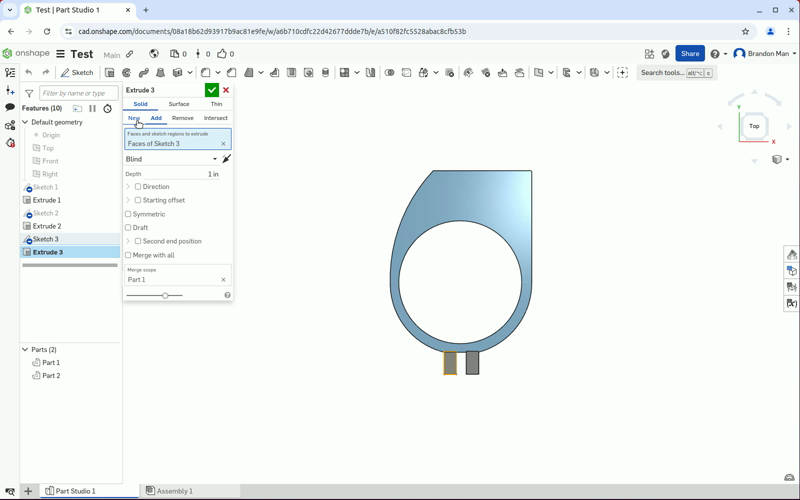
click(137, 120)
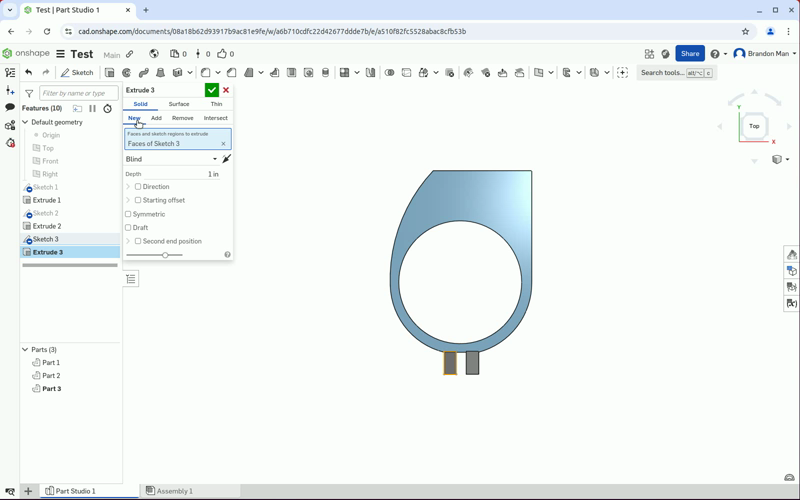
key(tab, 4)
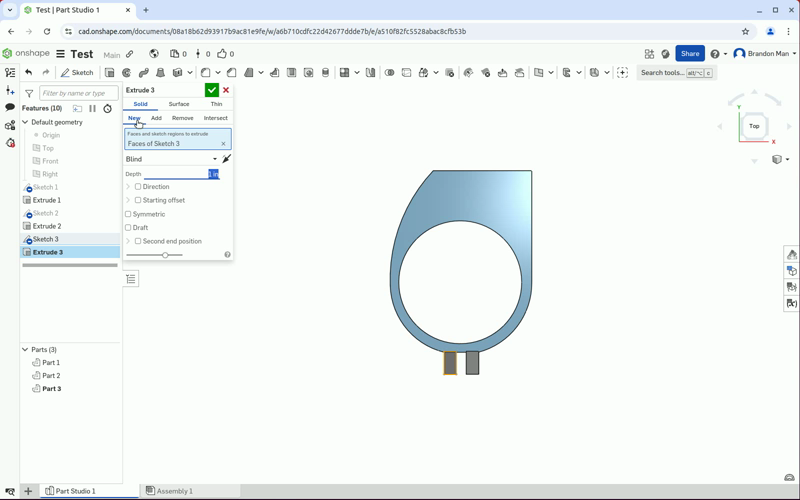
text(9.147)
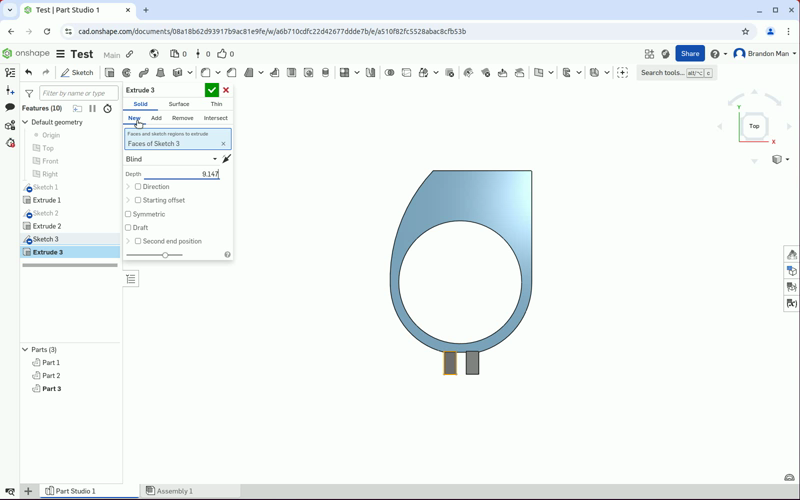
key(enter)
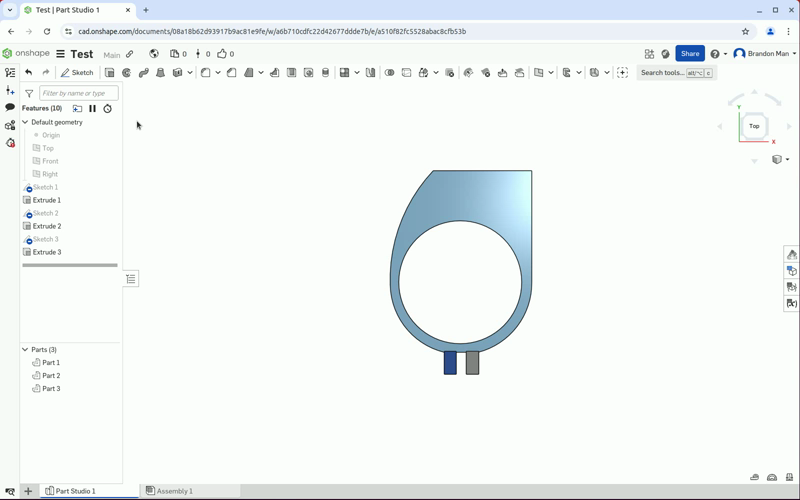
key(shift+h)
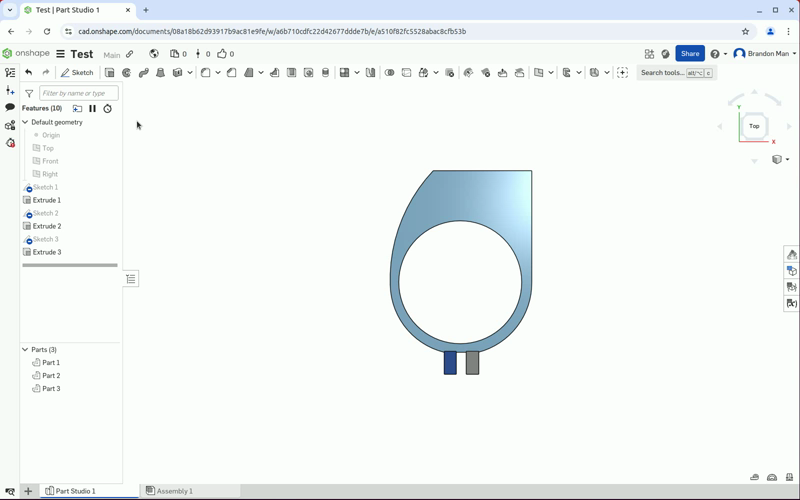
key(shift+h)
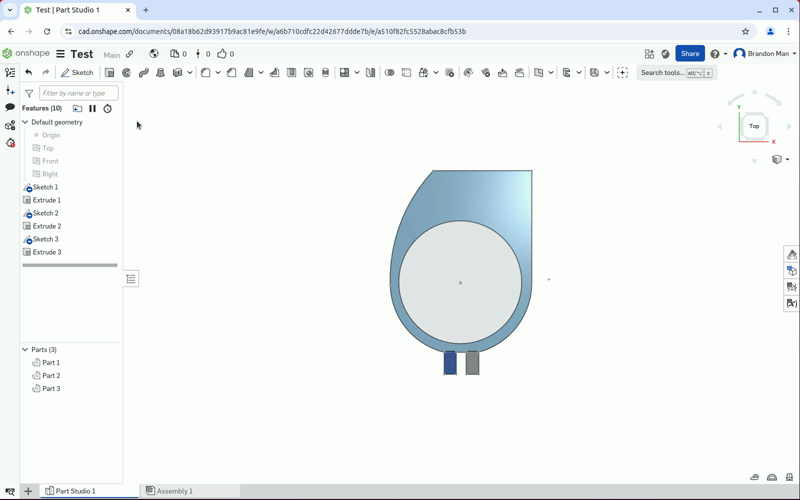
key(shift+7)
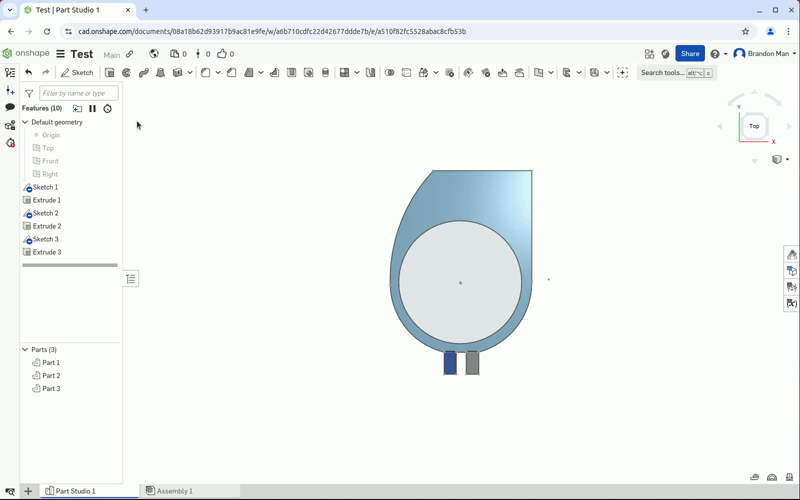
key(up, 3)
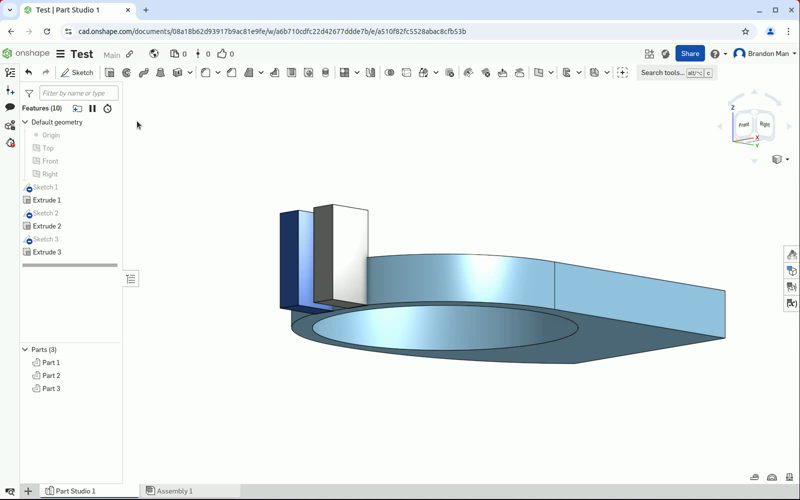
key(left, 3)
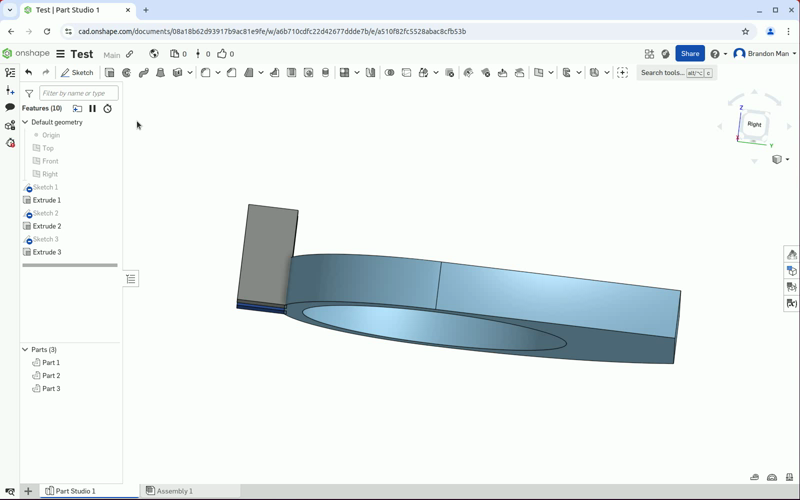
key(right, 3)
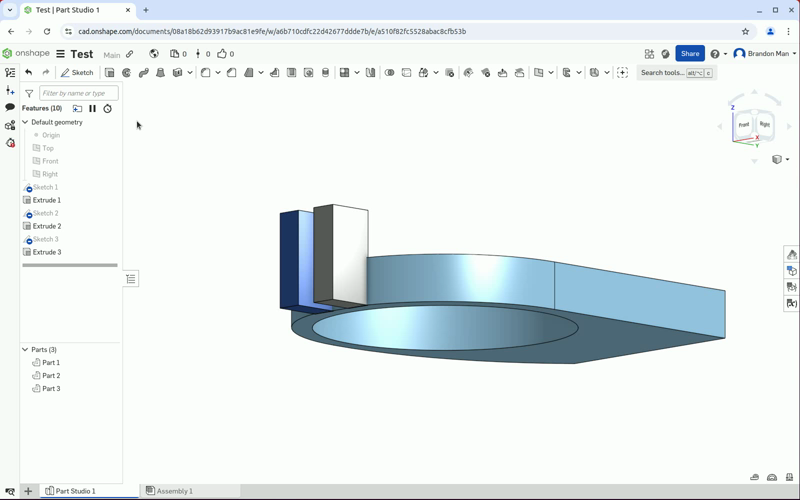
key(down, 3)
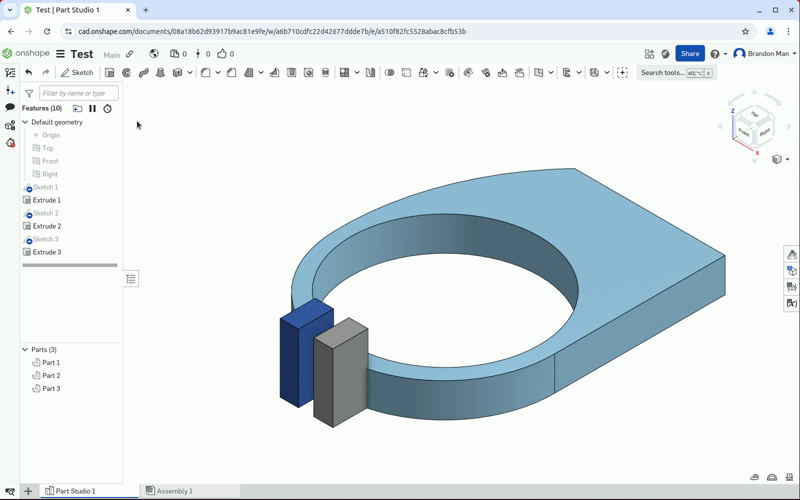
mouse_move(73, 189)
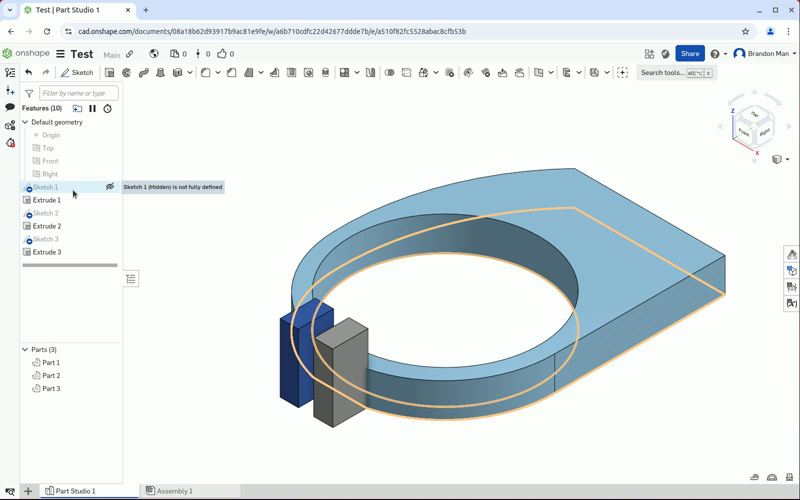
click(73, 189)